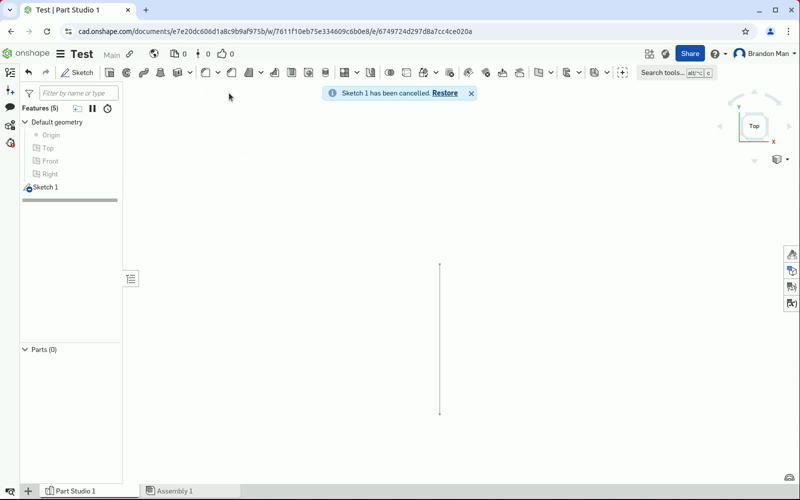
key(shift+h)
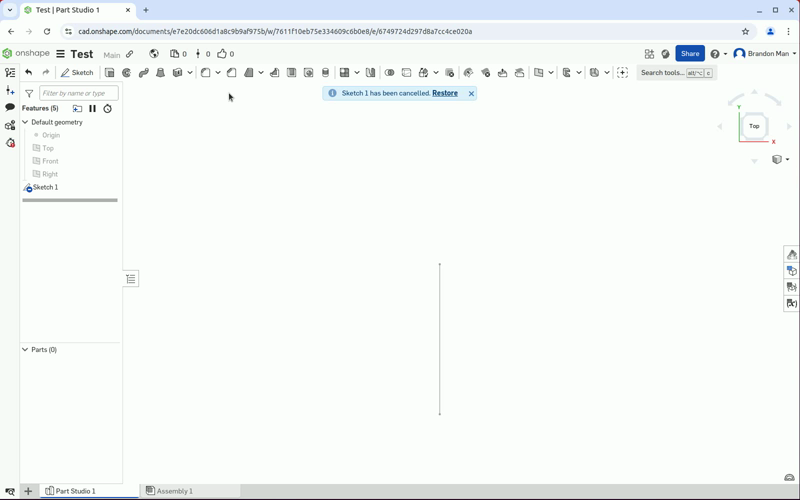
key(shift+s)
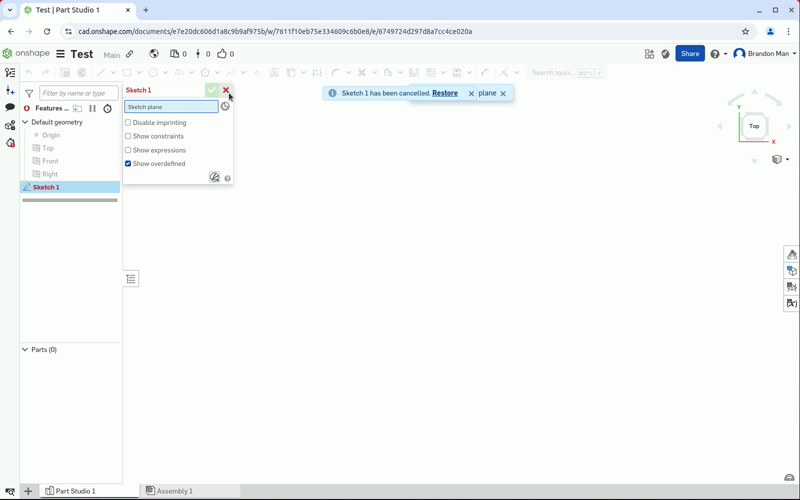
mouse_move(73, 150)
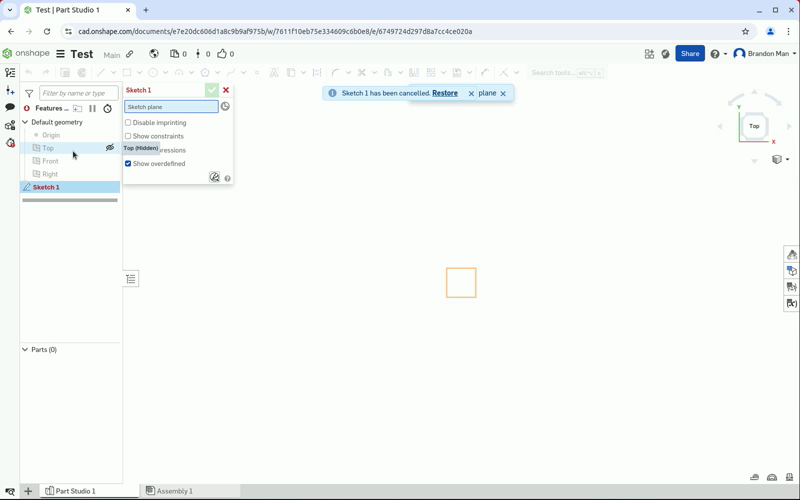
click(73, 150)
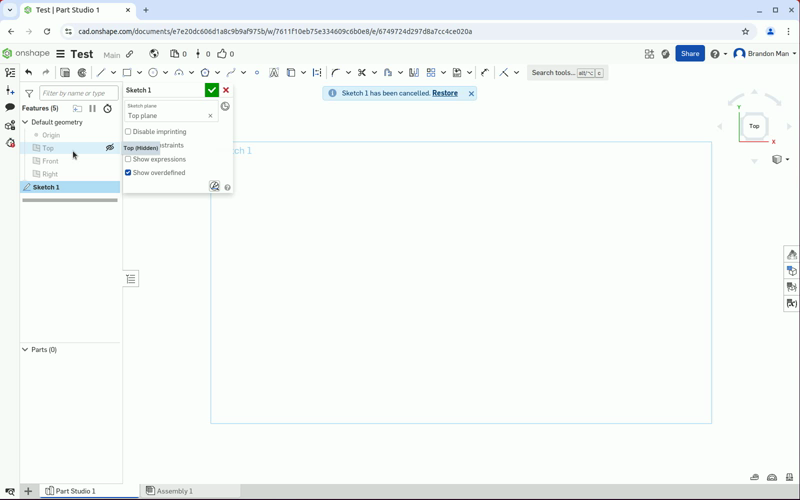
mouse_move(73, 352)
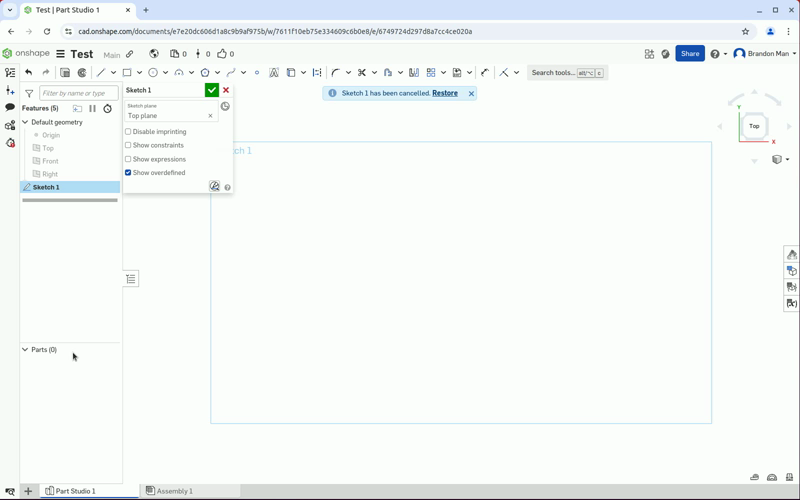
key(y)
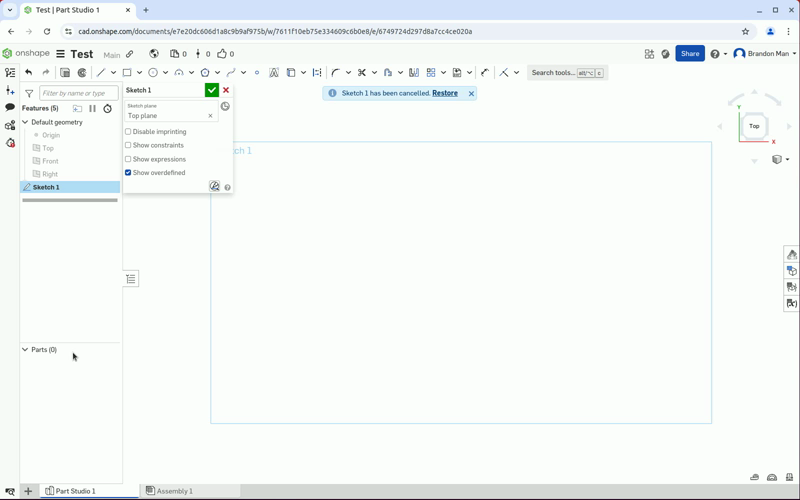
key(l)
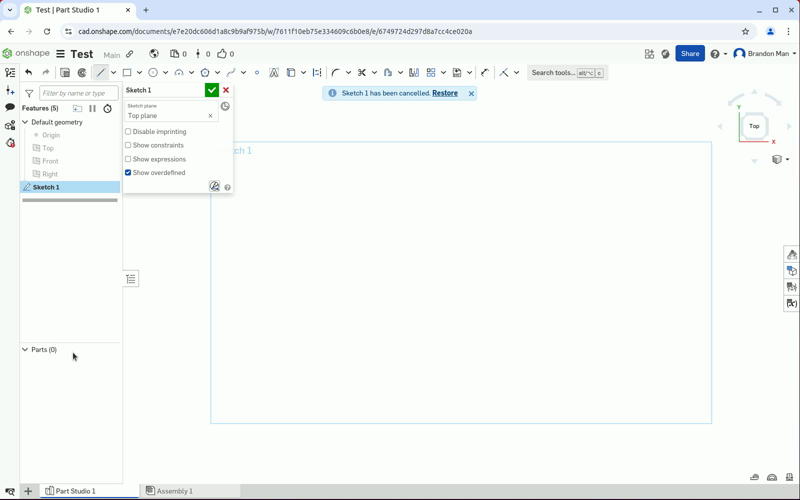
key_down(shift)
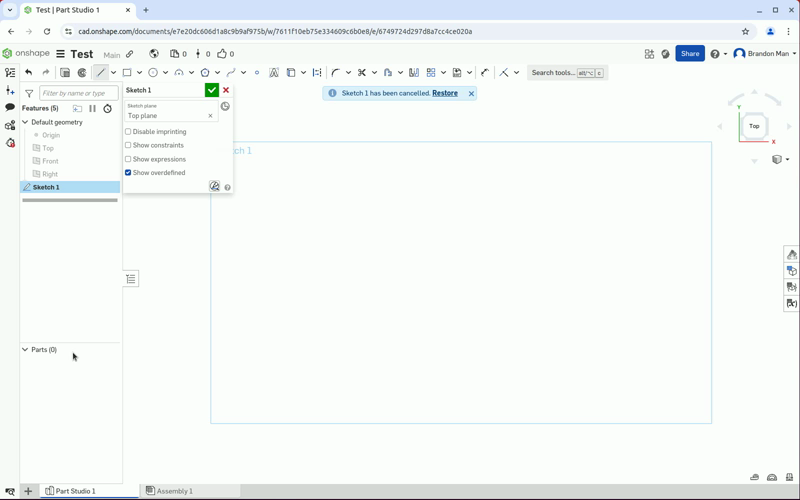
mouse_move(460, 279)
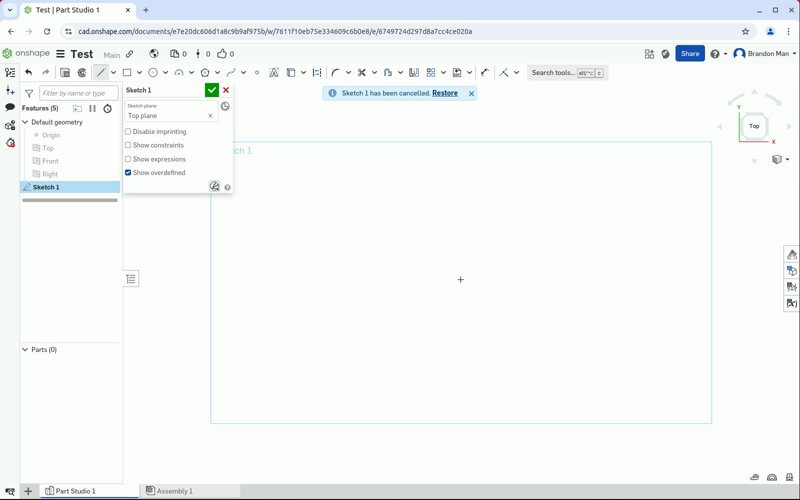
click(460, 279)
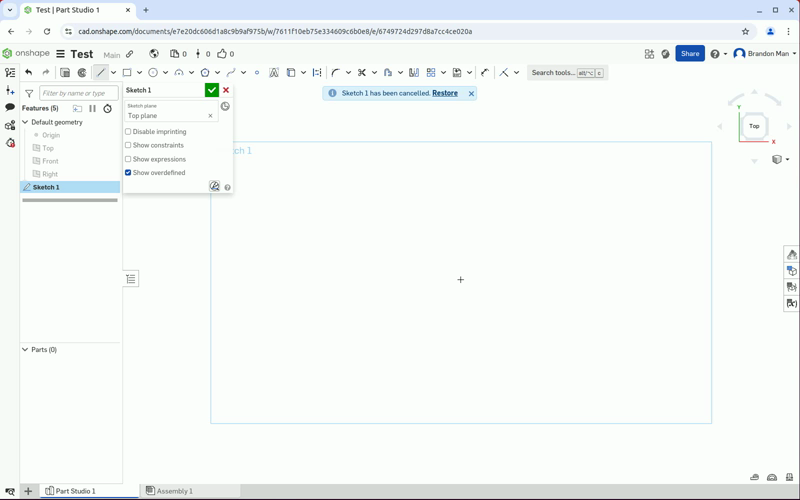
key_up(shift)
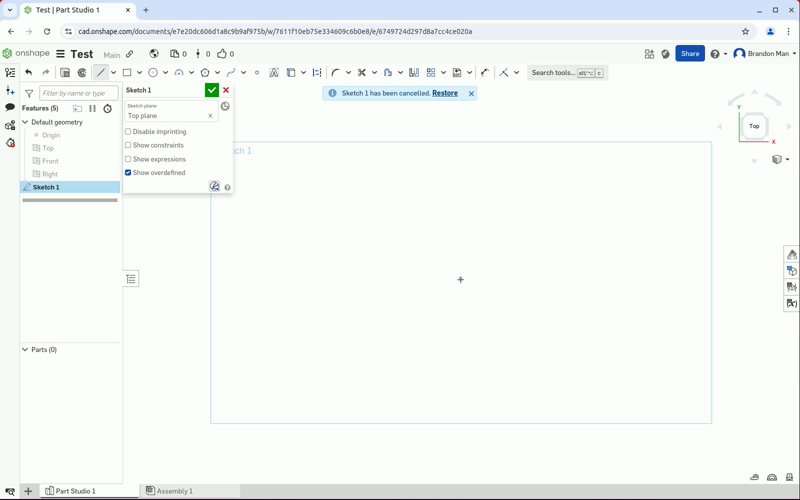
key_down(shift)
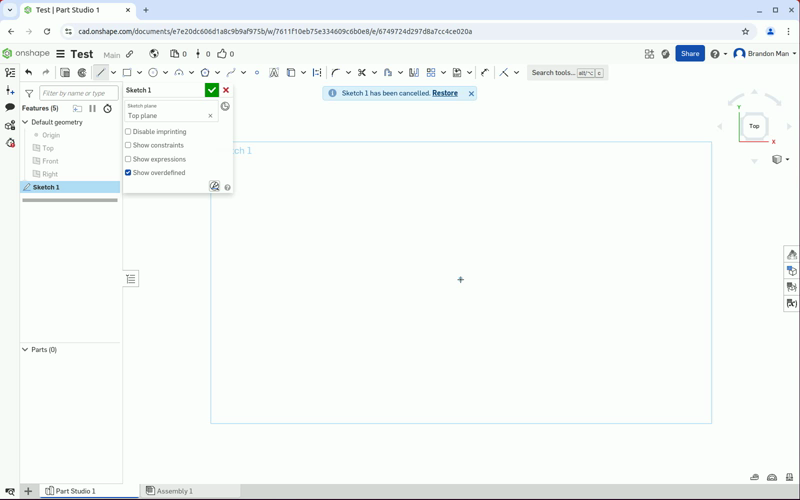
mouse_move(544, 279)
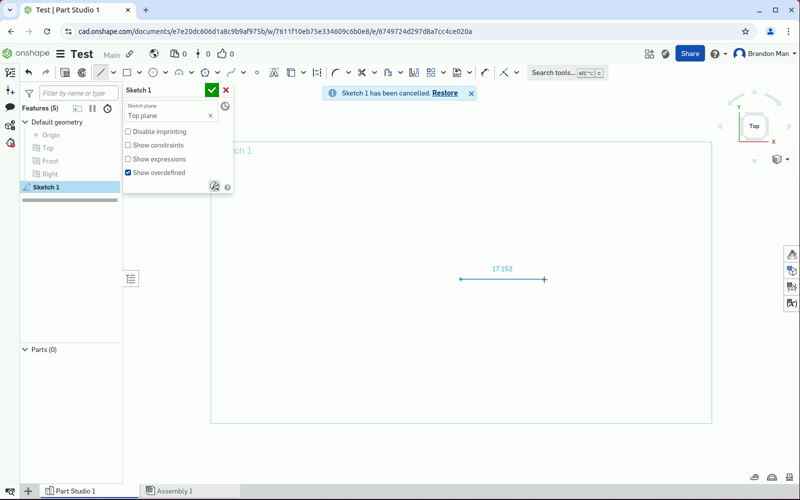
click(544, 279)
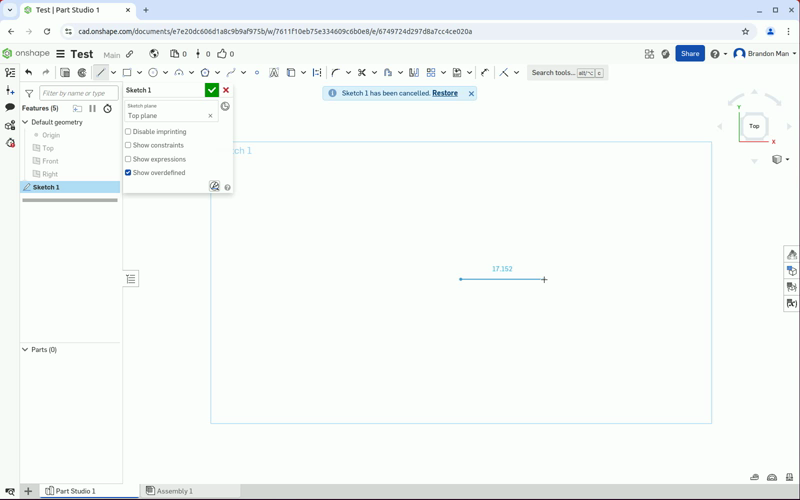
key_up(shift)
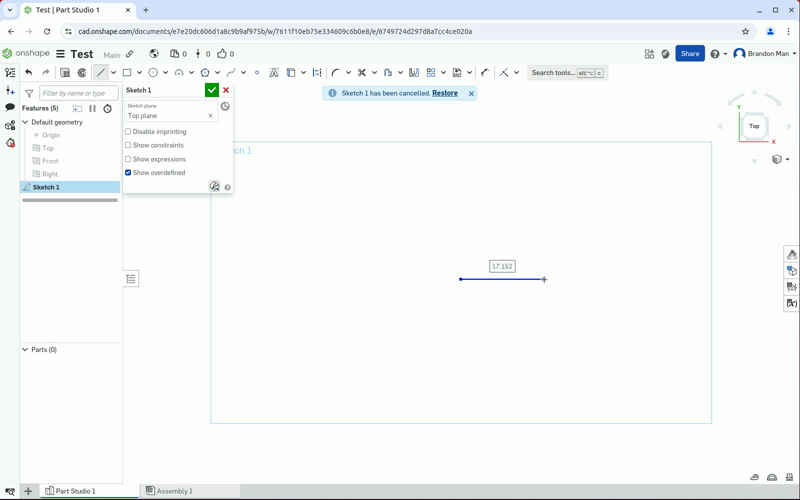
key_down(shift)
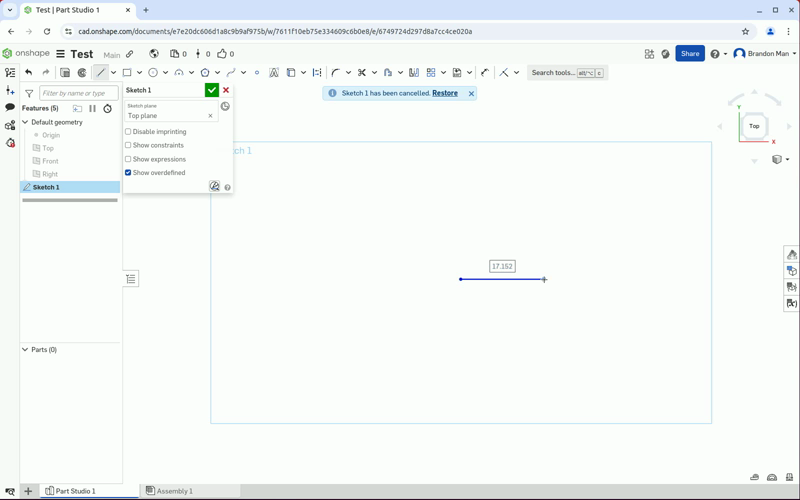
mouse_move(544, 175)
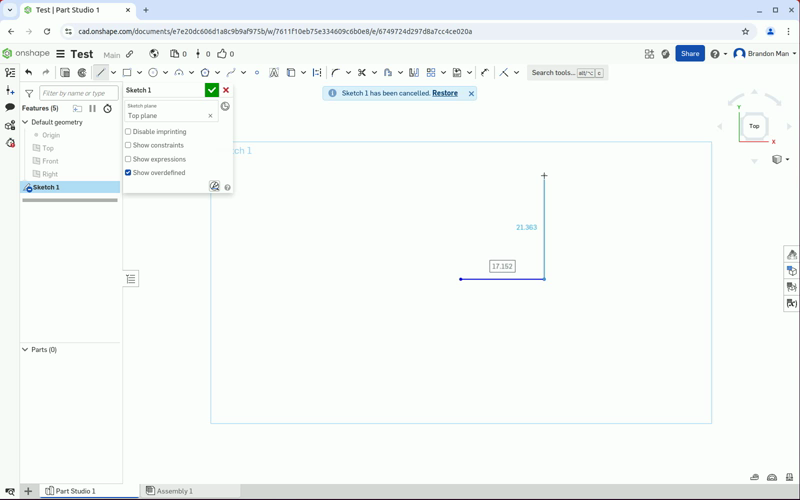
click(544, 175)
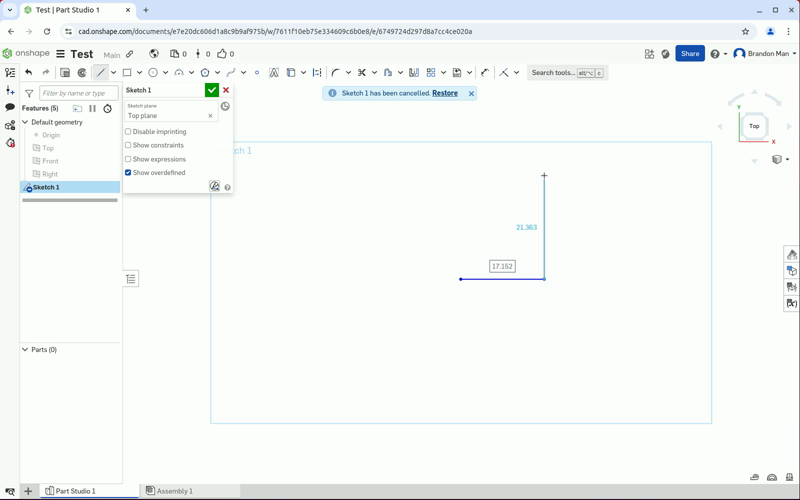
key_up(shift)
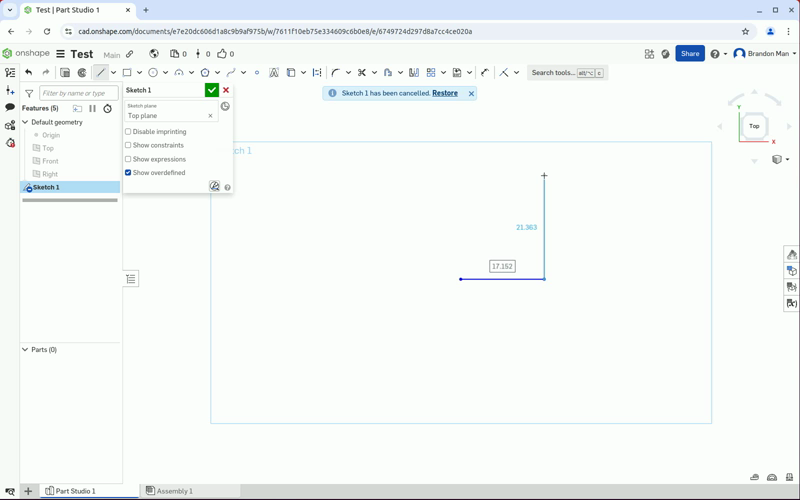
key_down(shift)
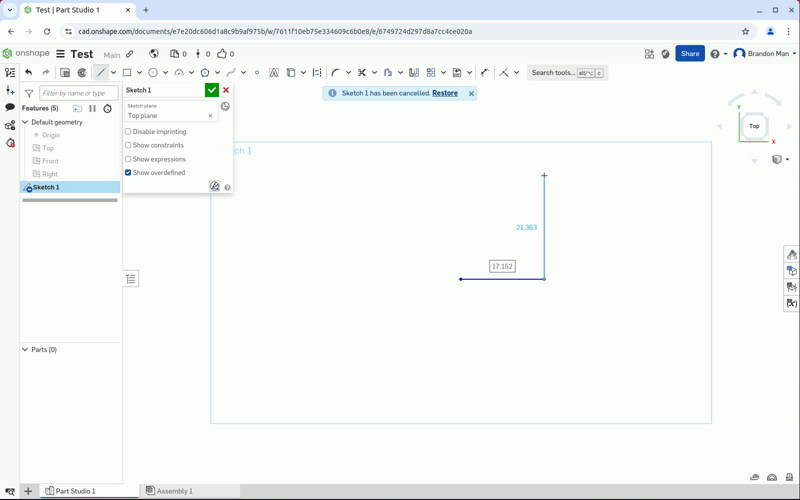
mouse_move(460, 175)
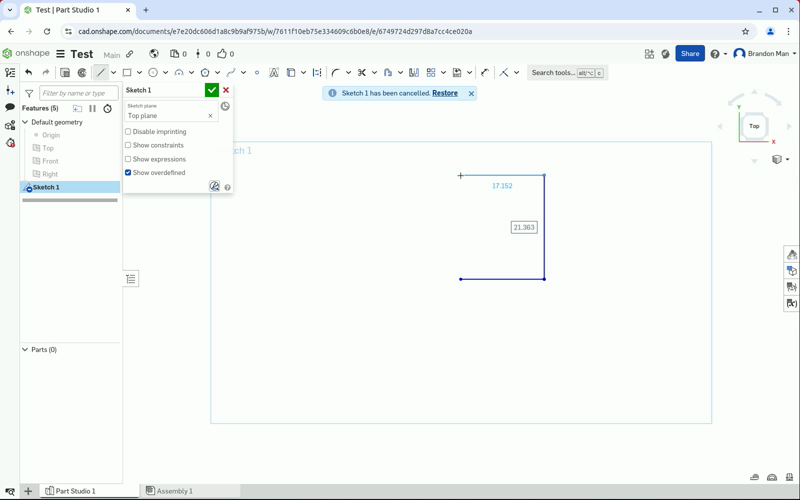
click(460, 175)
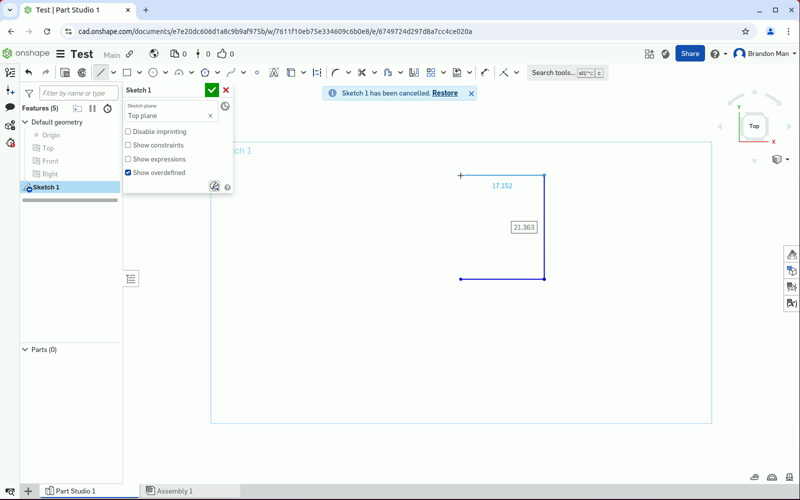
key_up(shift)
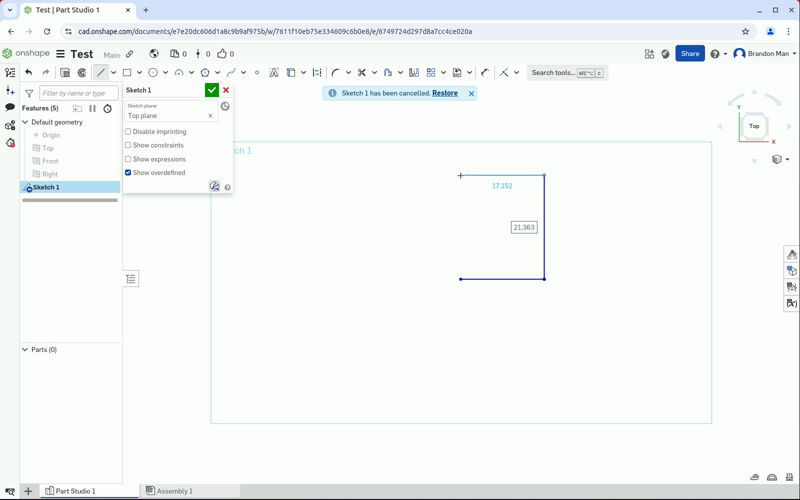
key_down(shift)
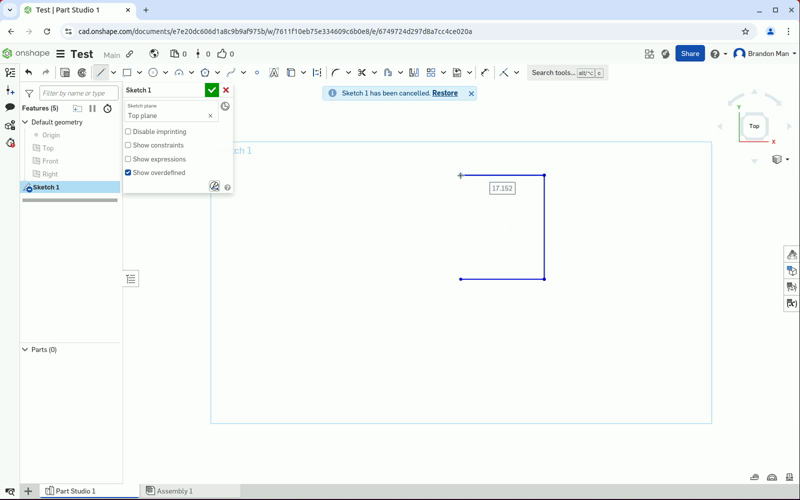
mouse_move(460, 279)
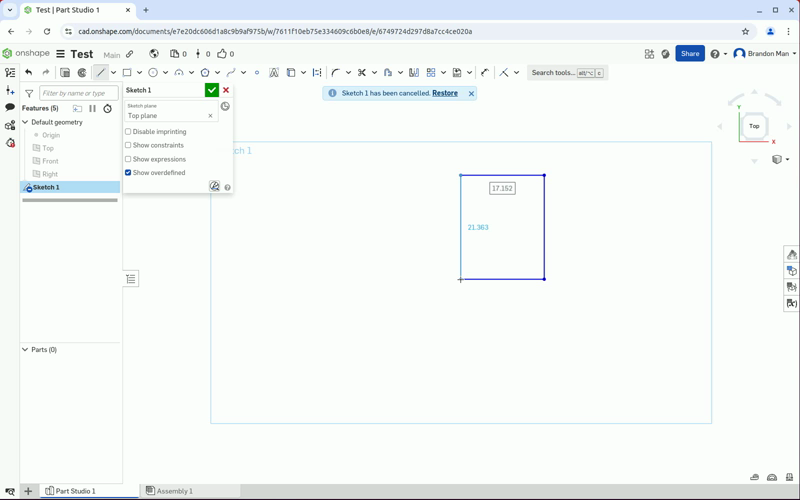
key_up(shift)
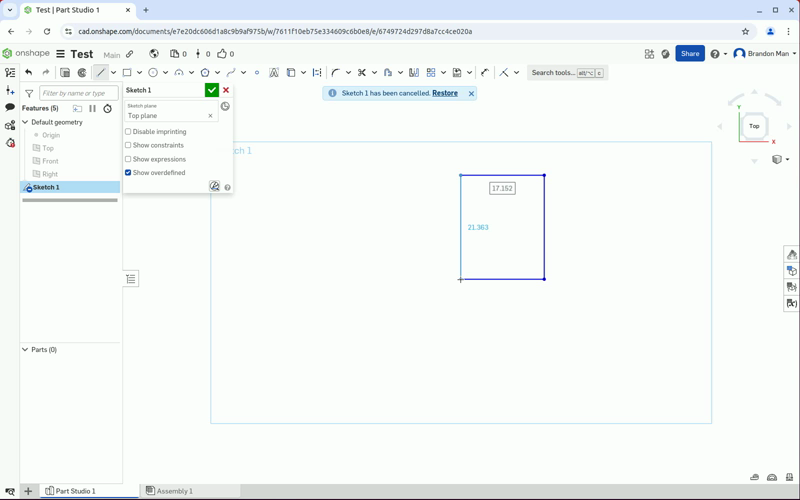
click(460, 279)
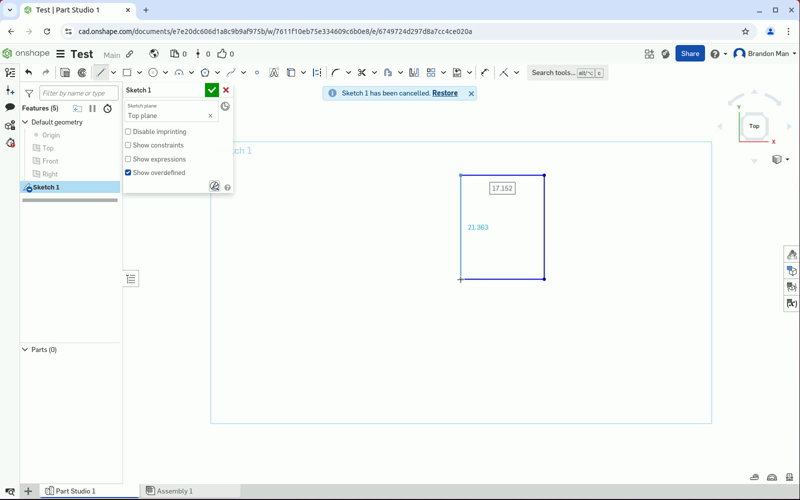
key(esc)
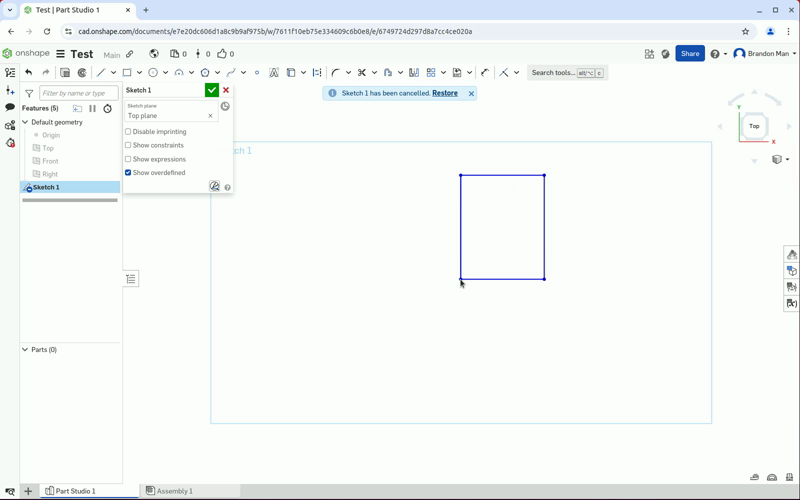
mouse_move(511, 214)
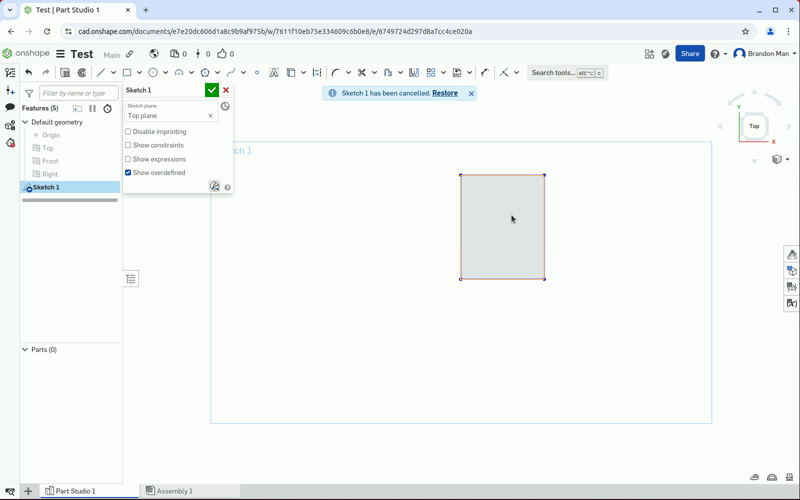
click(511, 214)
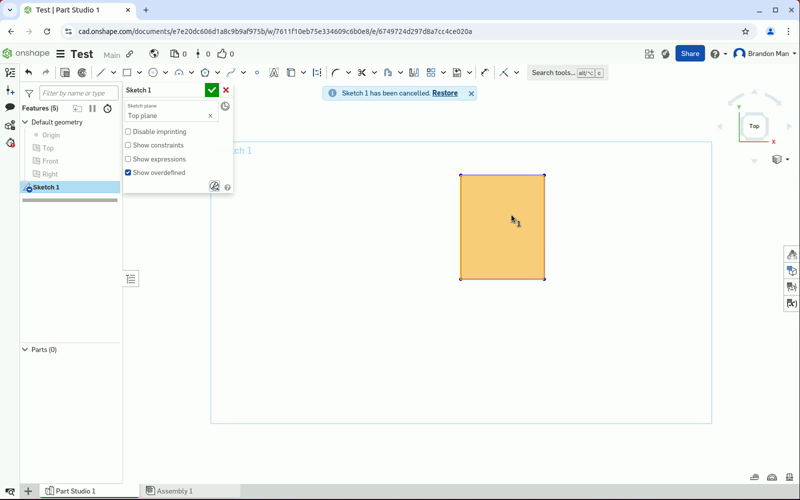
mouse_move(73, 352)
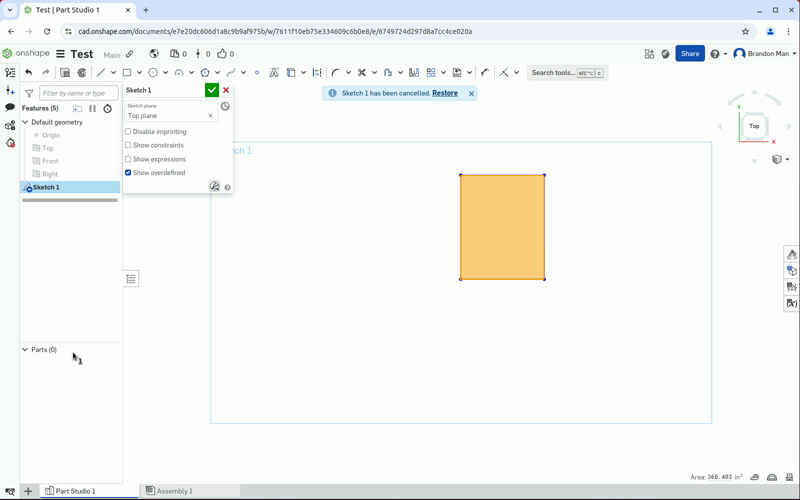
key(shift+y)
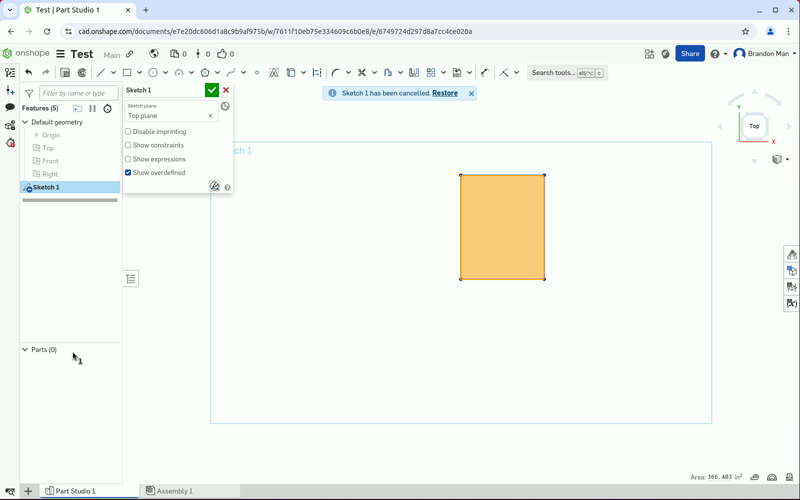
key(shift+e)
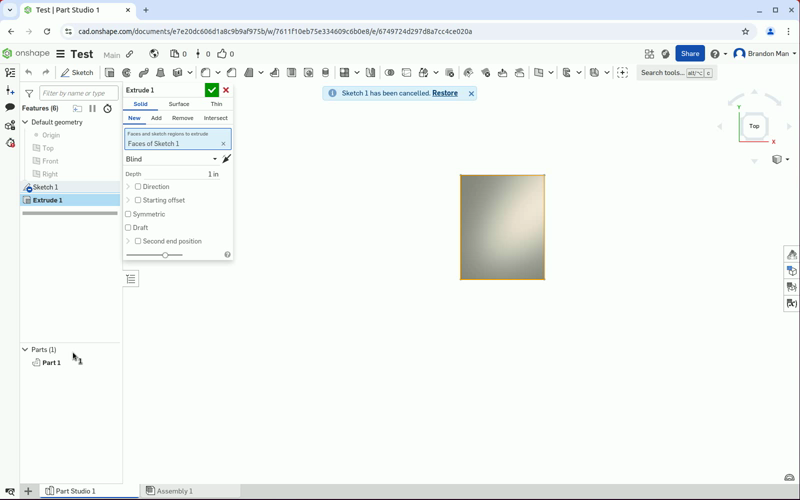
mouse_move(143, 106)
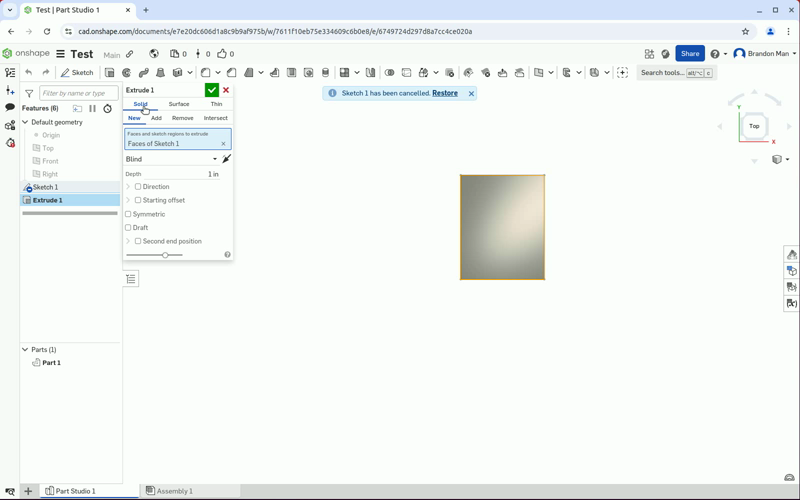
click(143, 106)
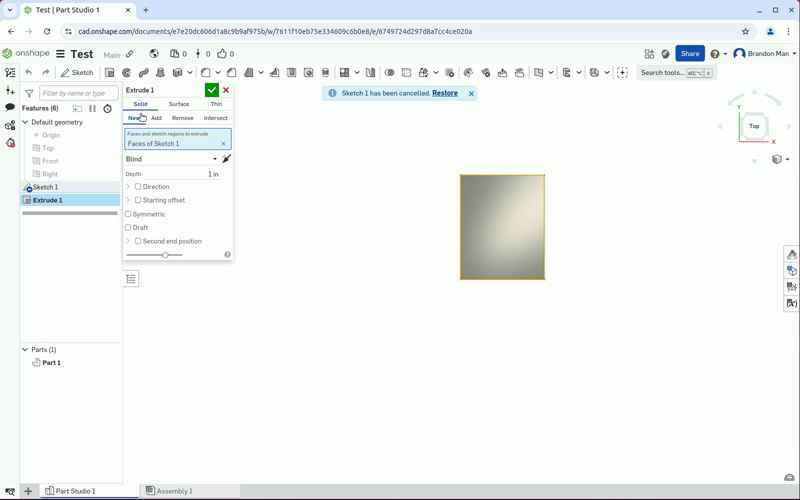
mouse_move(137, 120)
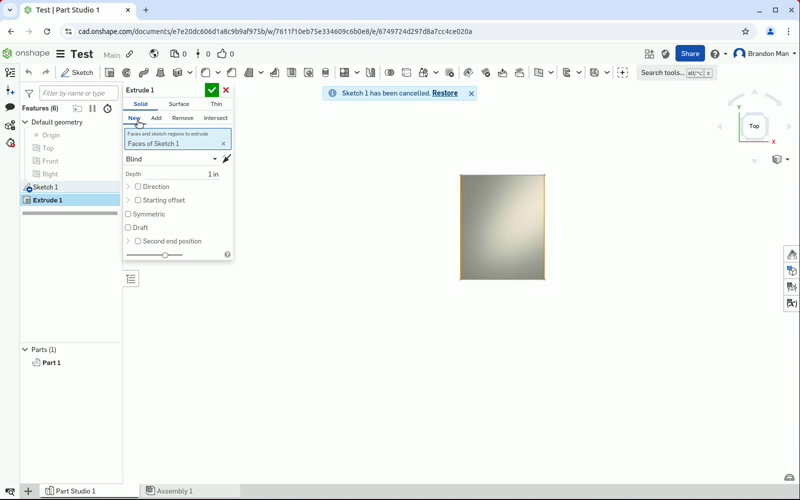
click(137, 120)
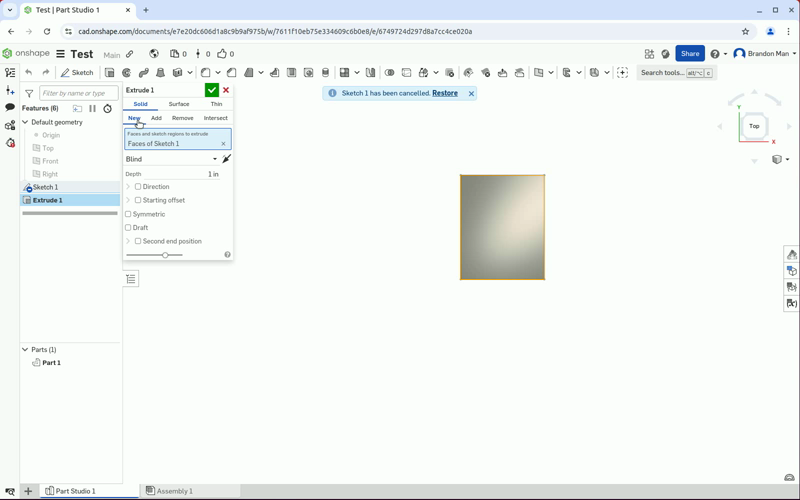
key(tab, 4)
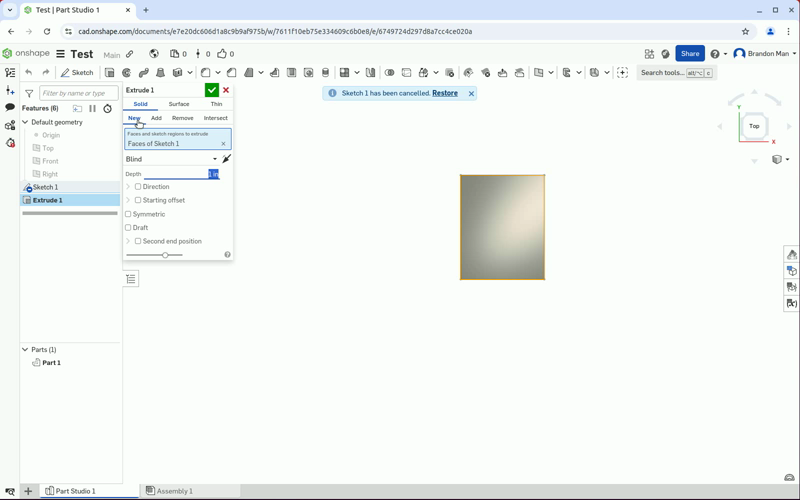
text(6.981)
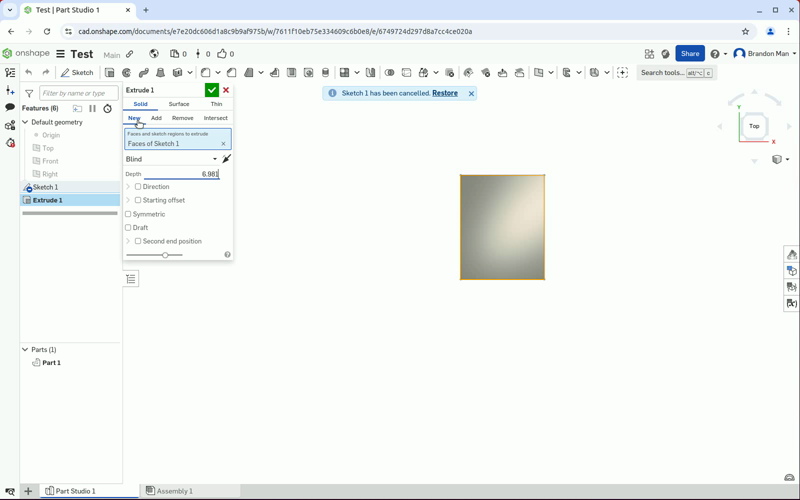
key(enter)
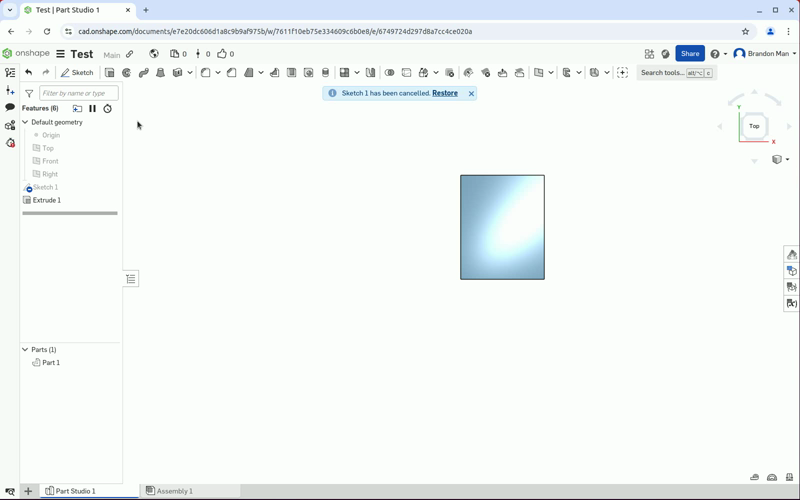
key(shift+h)
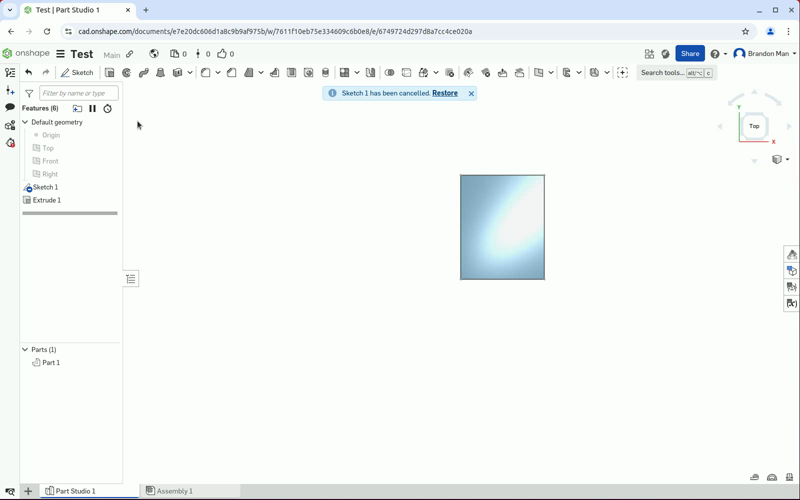
key(shift+h)
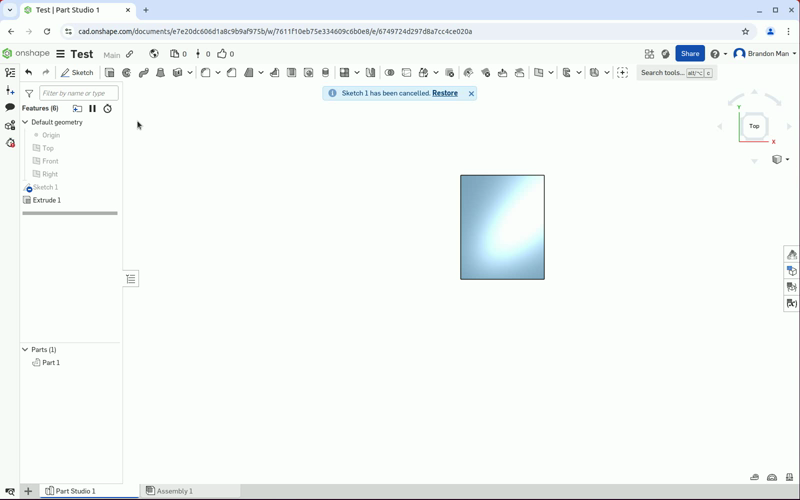
mouse_move(73, 189)
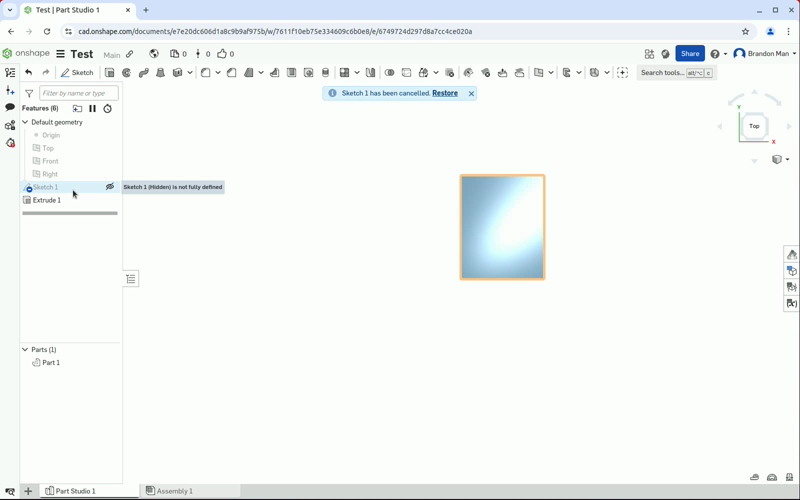
click(73, 189)
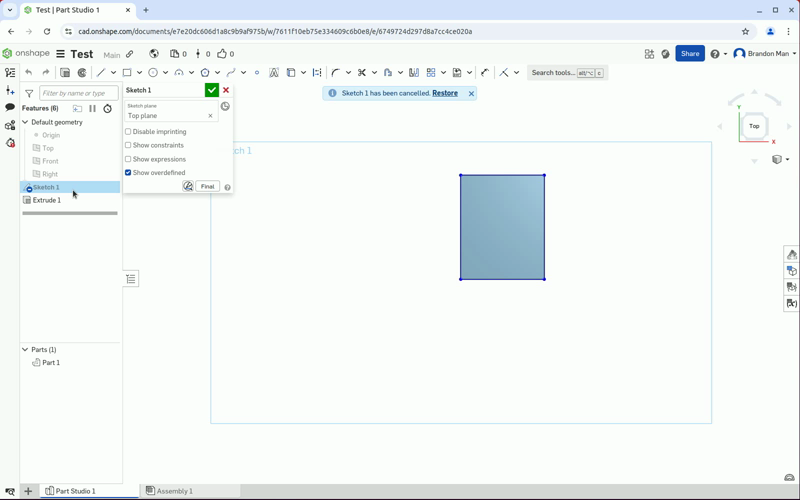
mouse_move(229, 92)
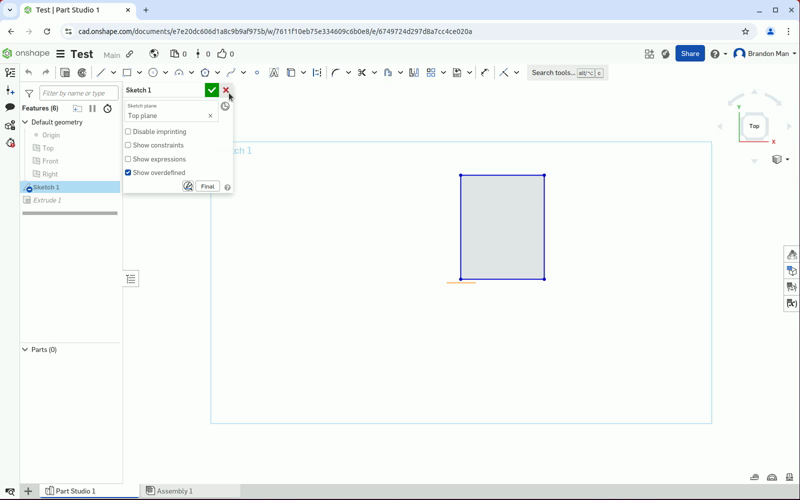
click(229, 92)
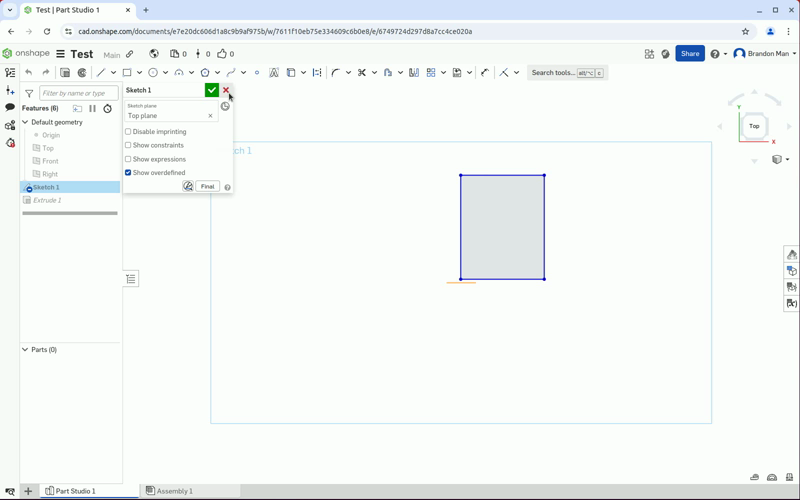
key(shift+s)
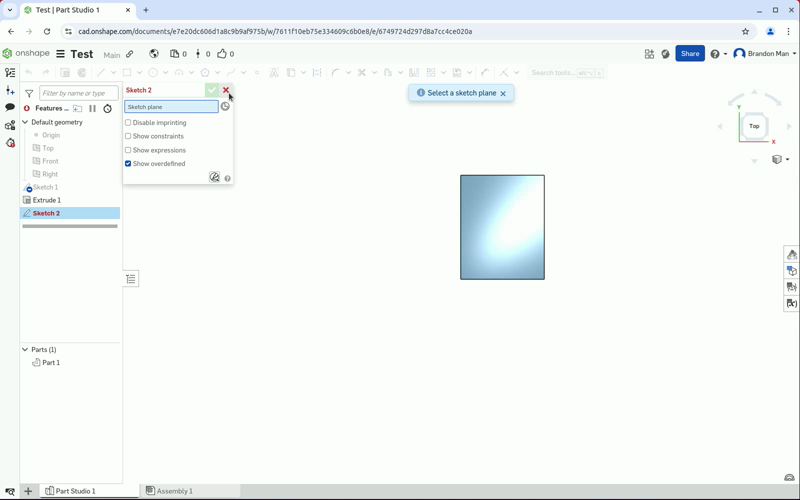
mouse_move(73, 150)
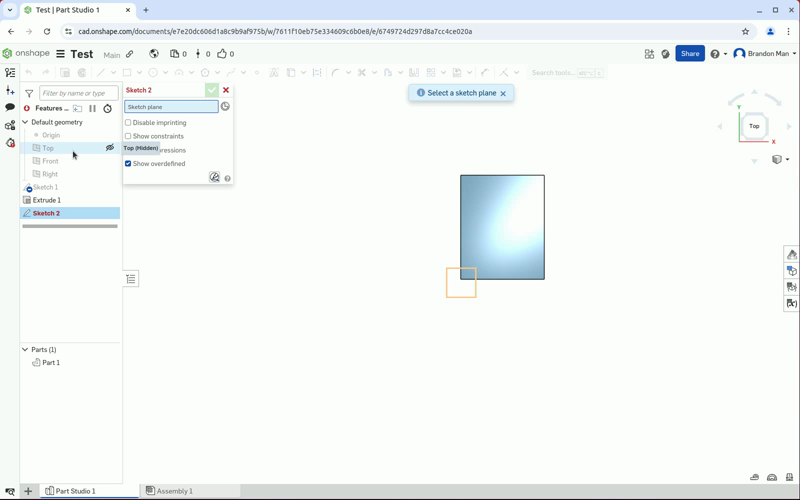
click(73, 150)
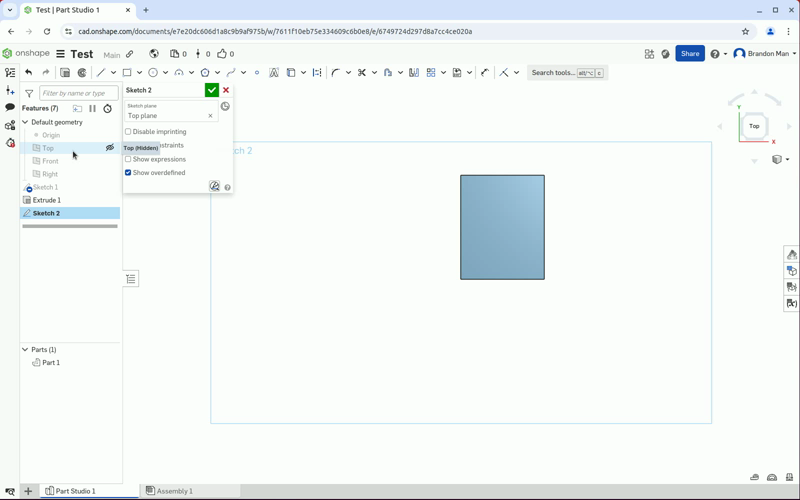
mouse_move(73, 352)
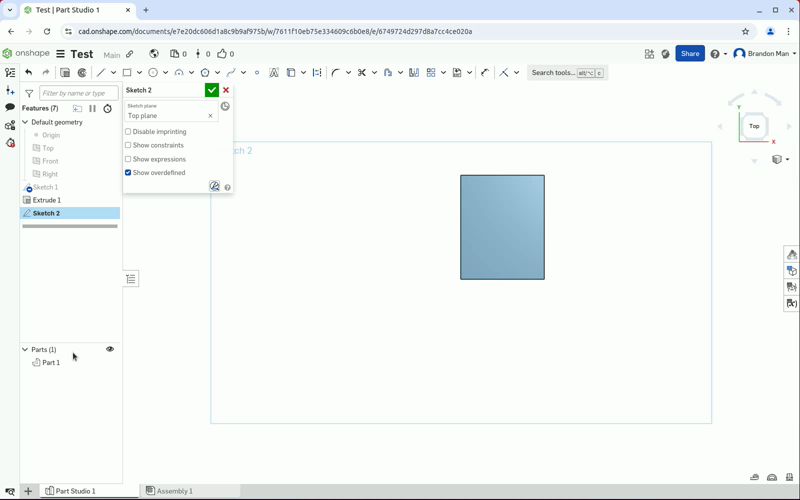
key(y)
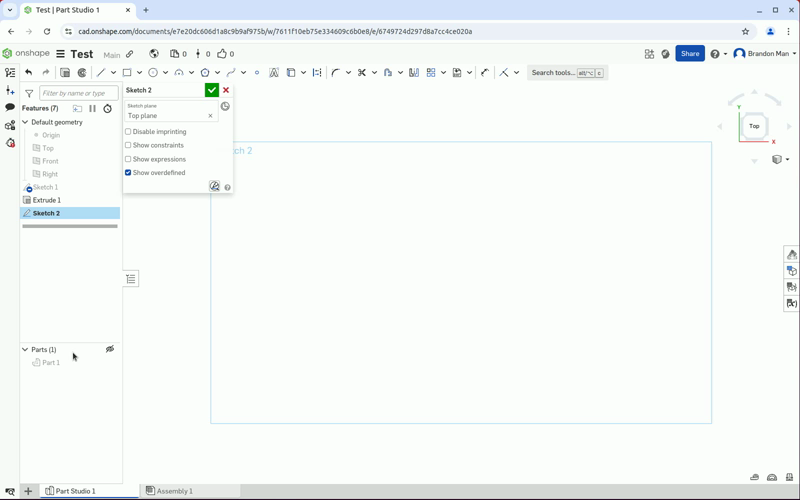
key(l)
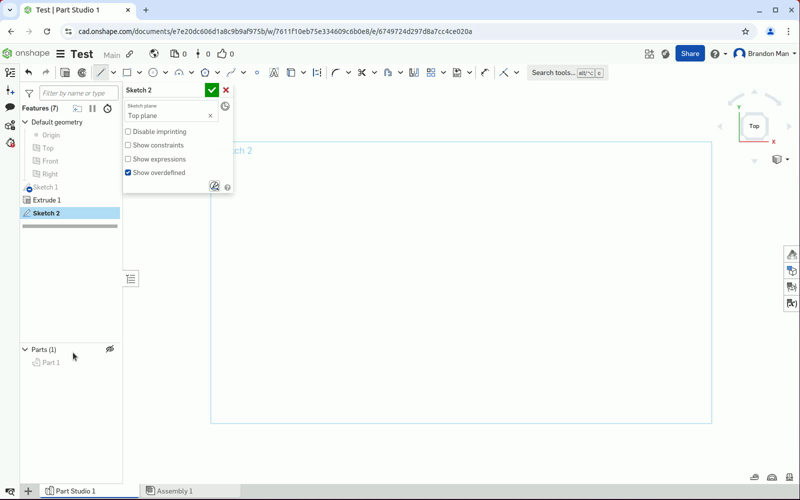
key_down(shift)
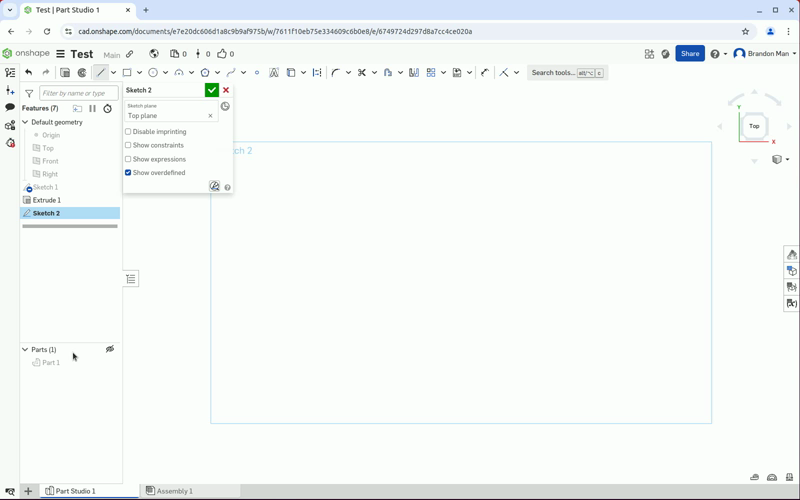
mouse_move(460, 174)
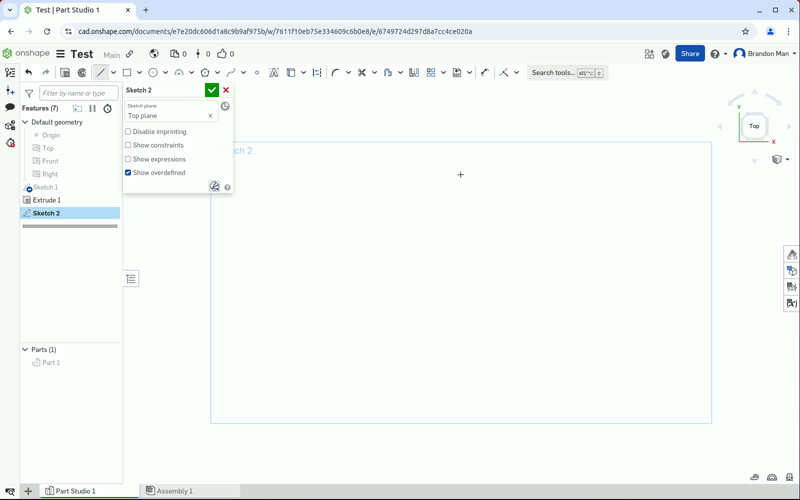
click(460, 174)
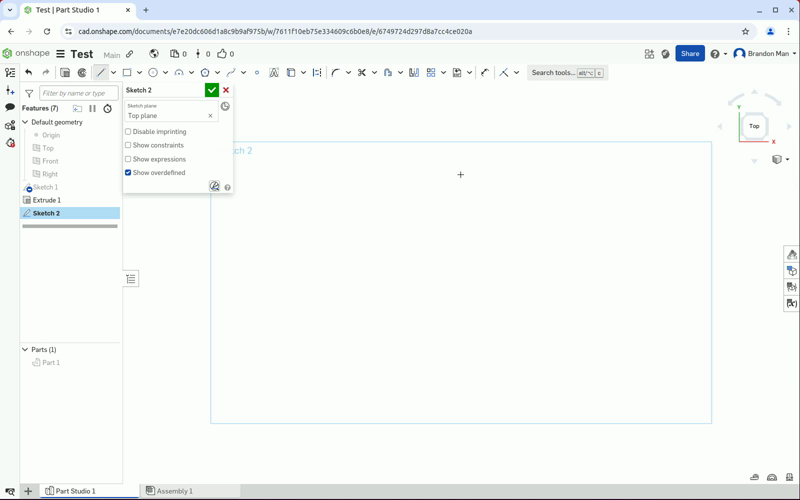
key_up(shift)
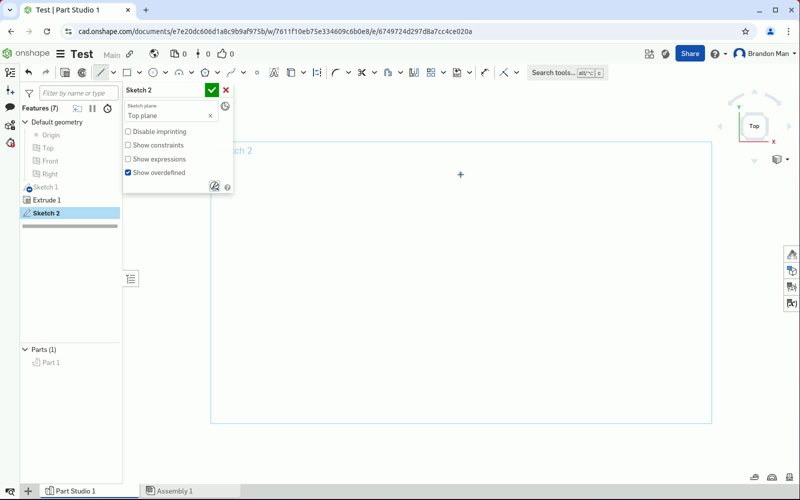
key_down(shift)
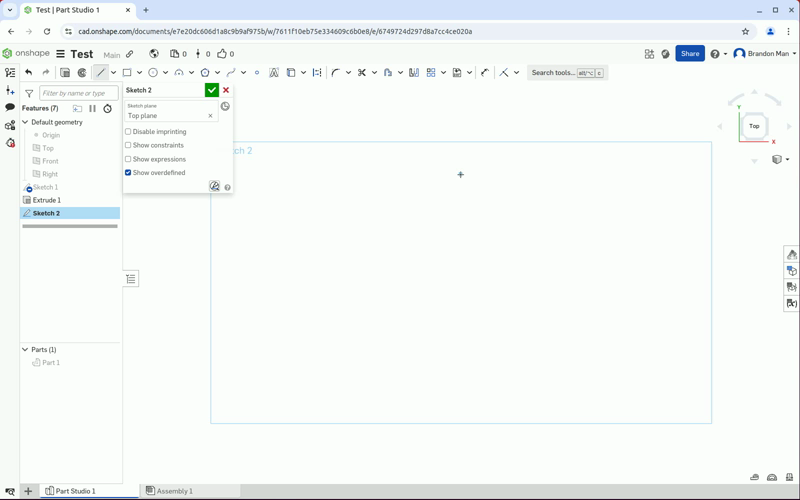
mouse_move(544, 174)
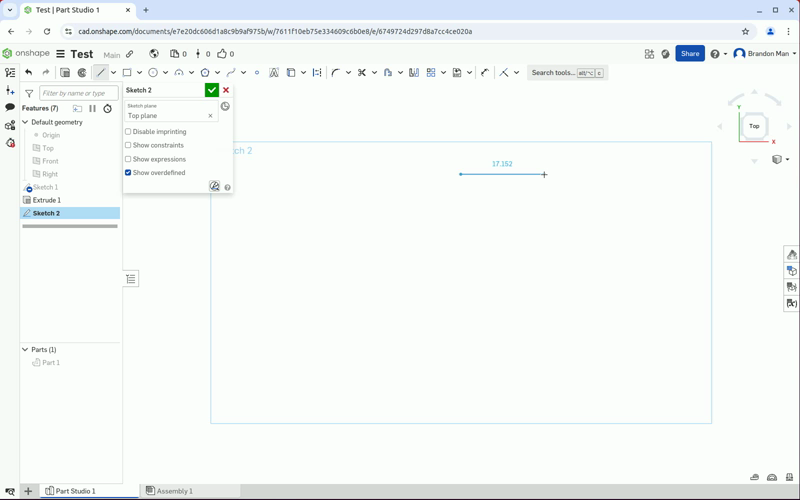
click(544, 174)
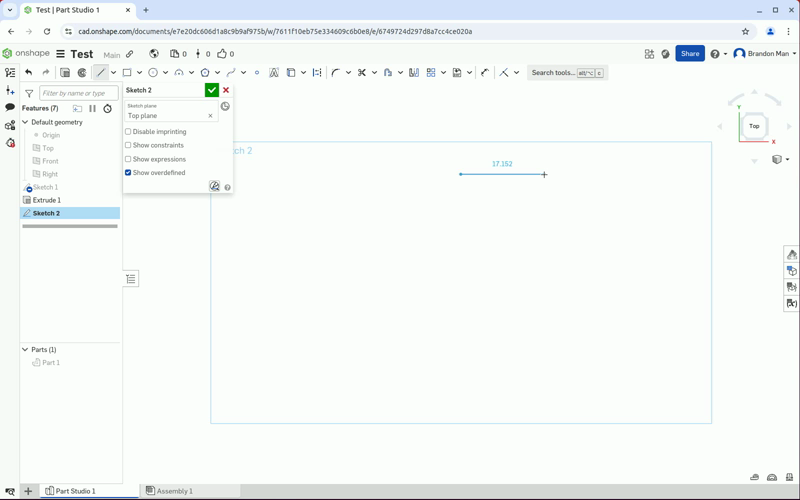
key_up(shift)
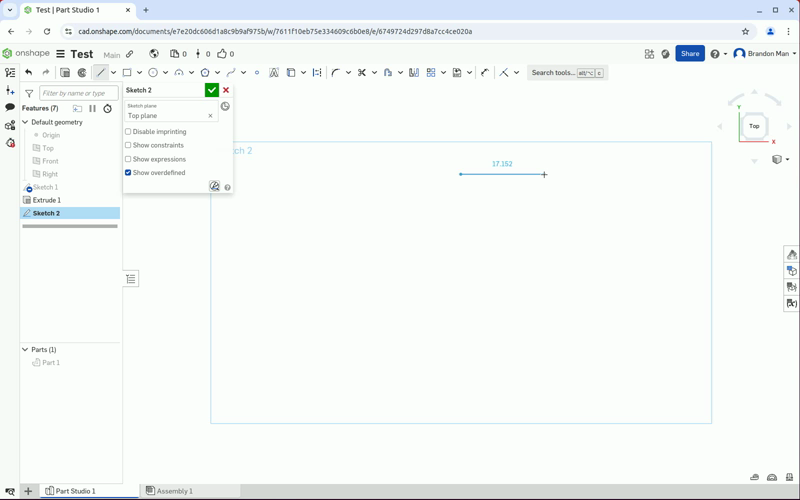
key_down(shift)
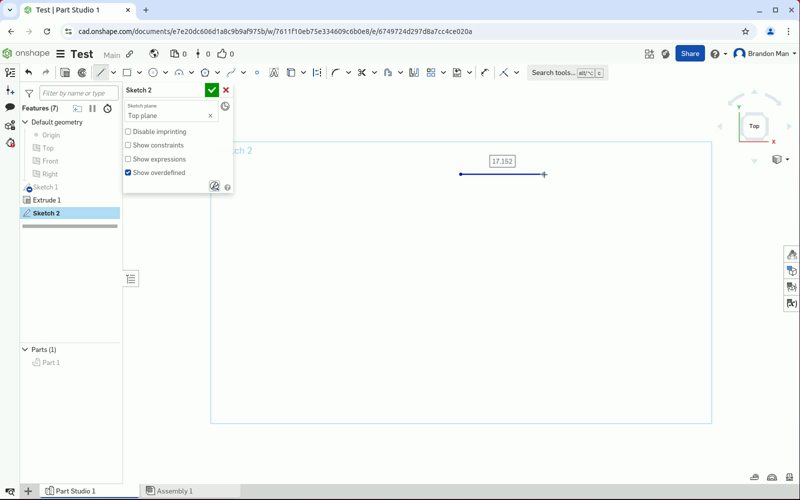
mouse_move(574, 174)
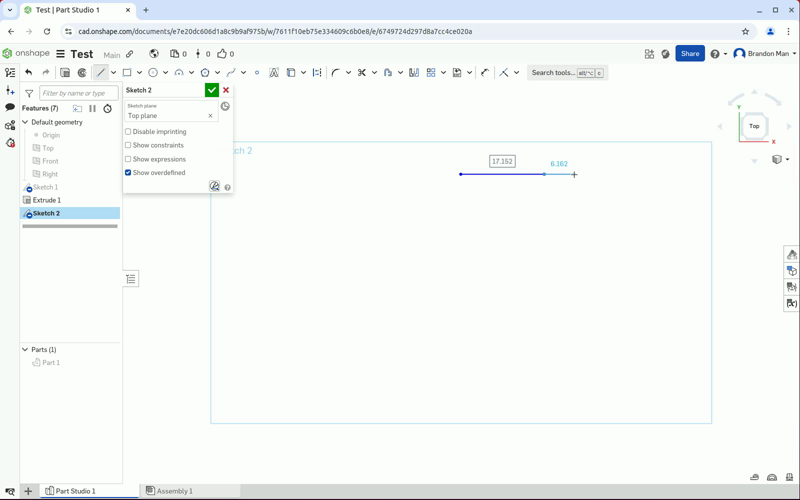
mouse_move(544, 169)
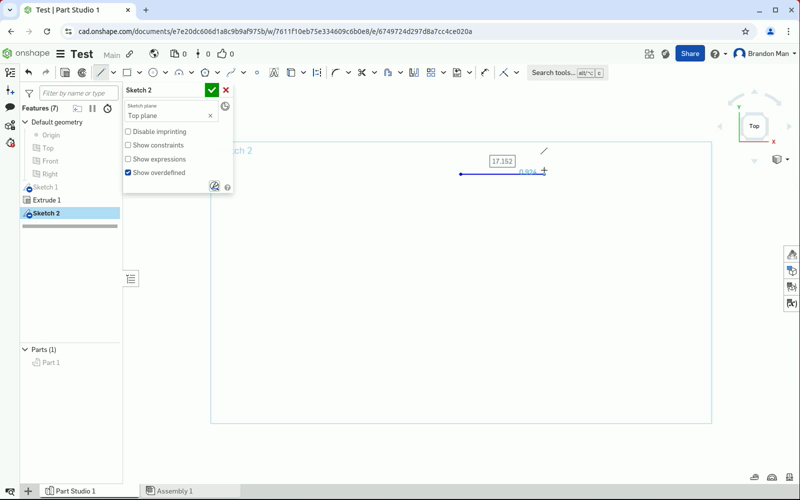
scroll(6)
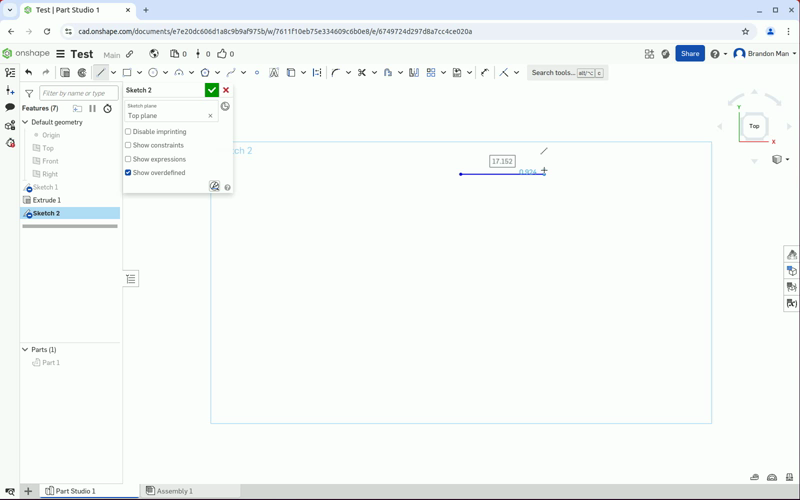
scroll(6)
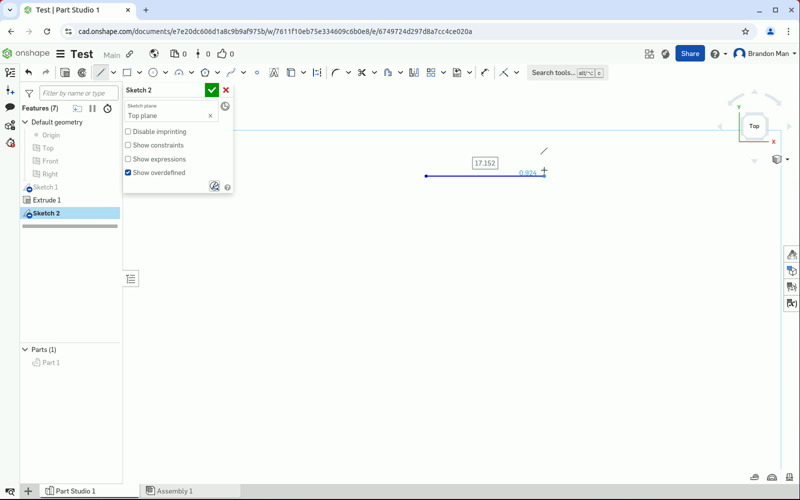
scroll(6)
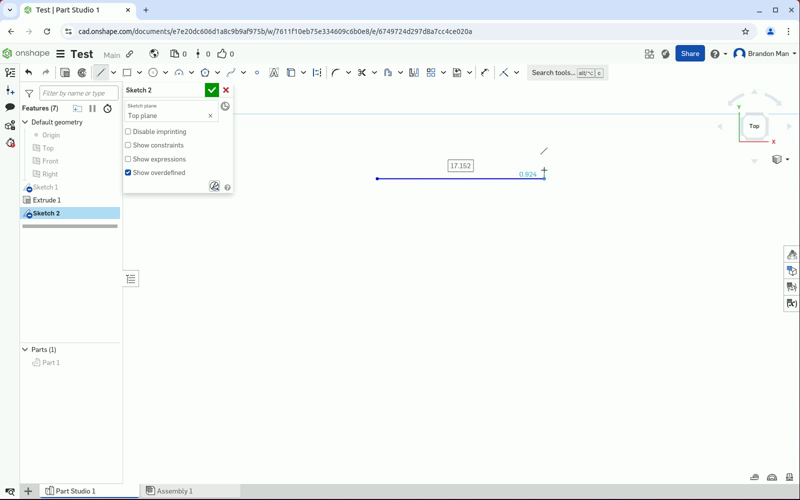
scroll(6)
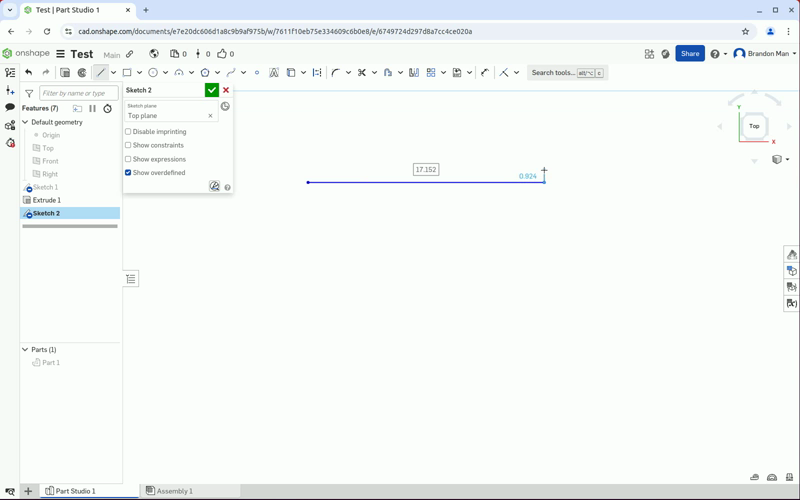
scroll(6)
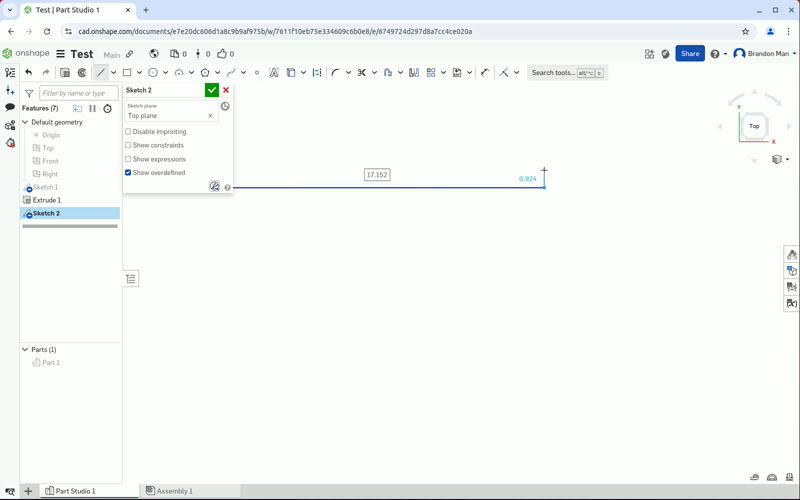
scroll(6)
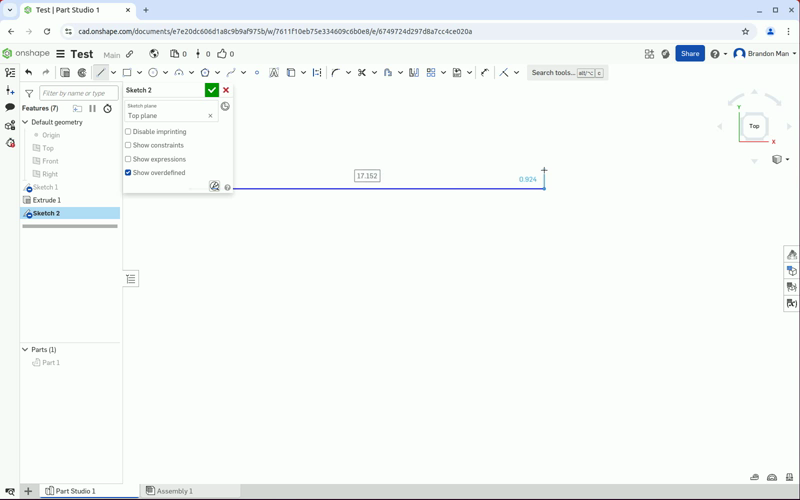
scroll(6)
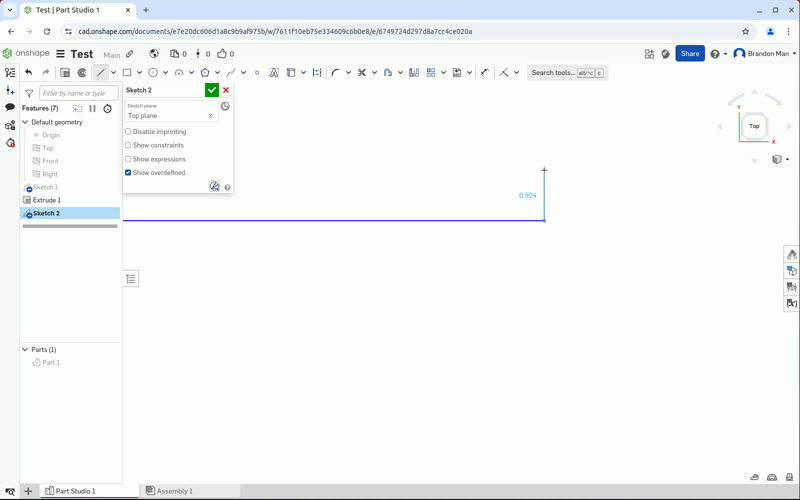
click(544, 169)
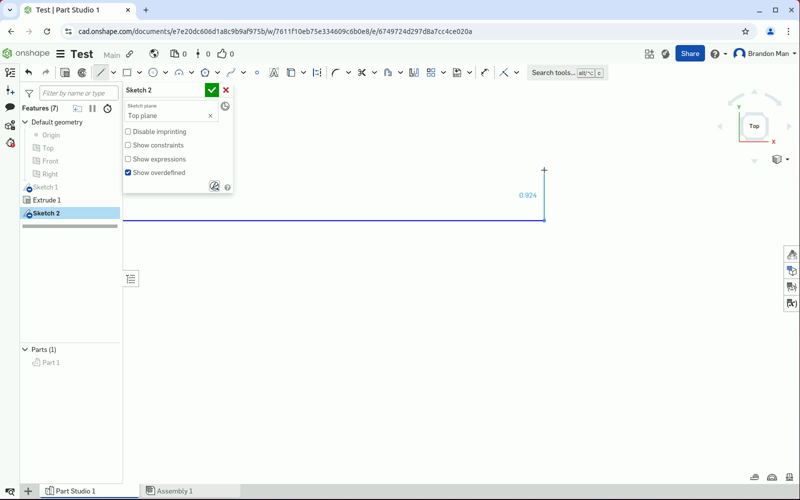
scroll(-6)
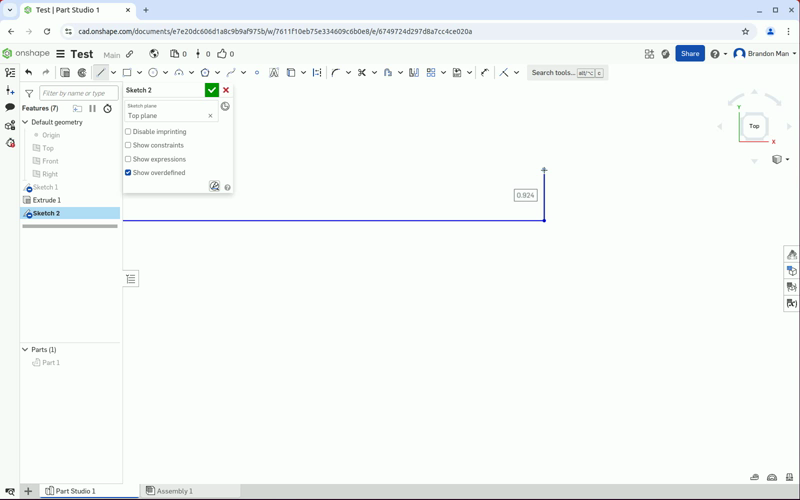
scroll(-6)
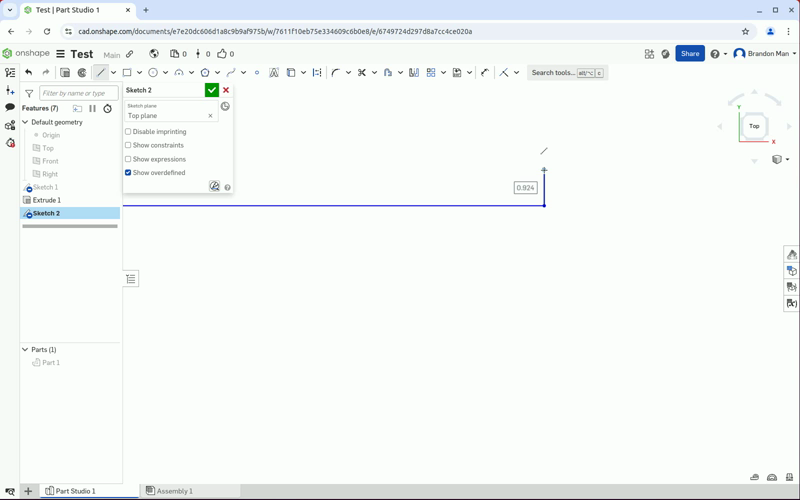
scroll(-6)
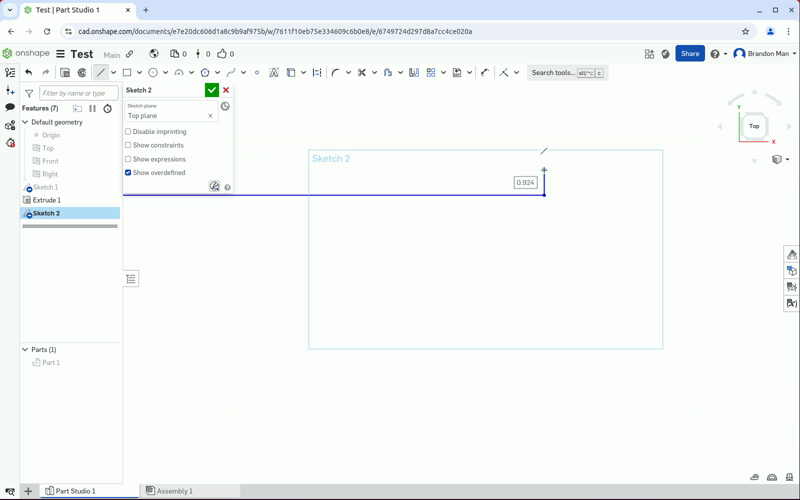
scroll(-6)
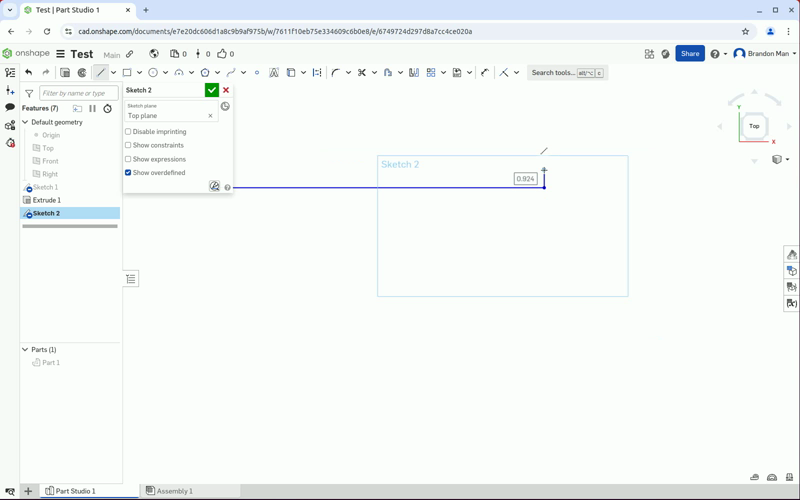
scroll(-6)
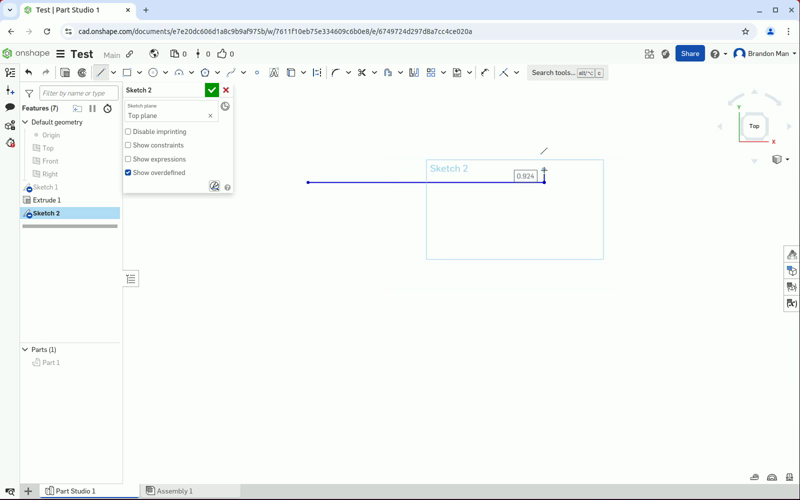
scroll(-6)
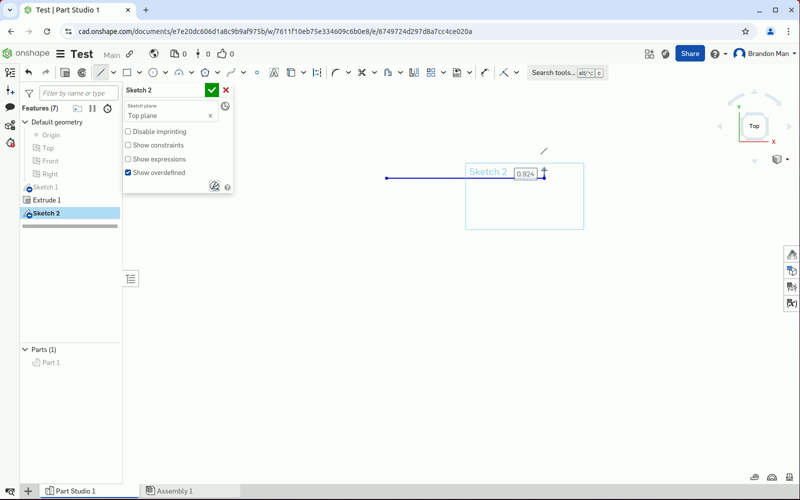
scroll(-6)
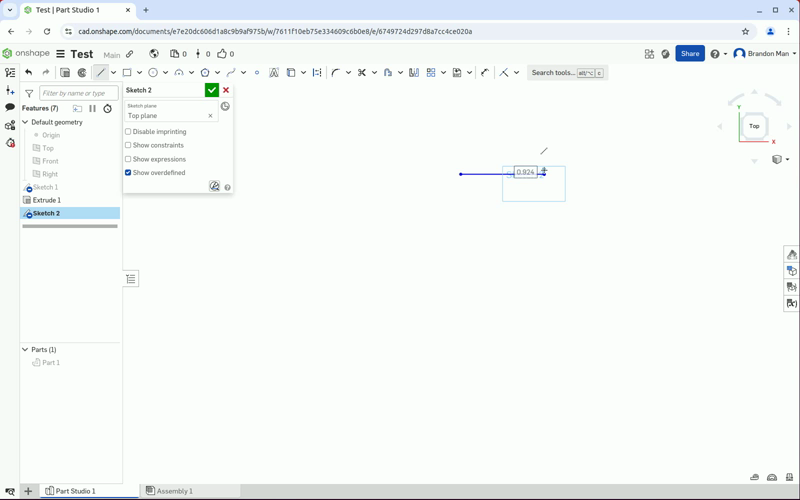
key_up(shift)
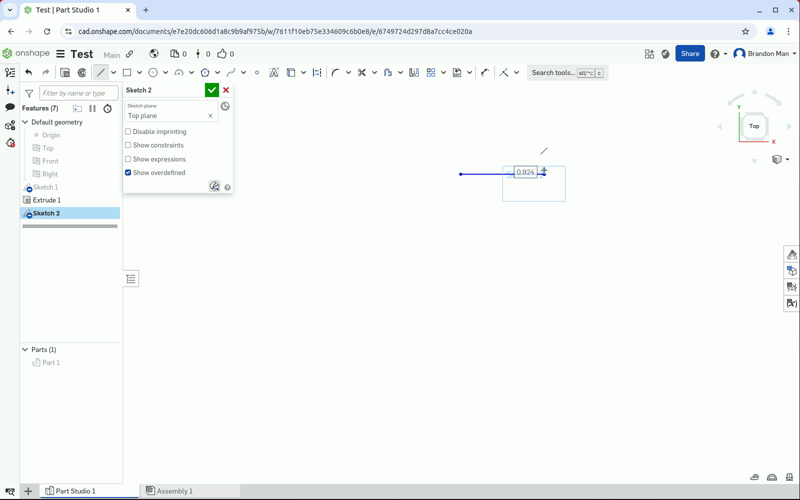
key_down(shift)
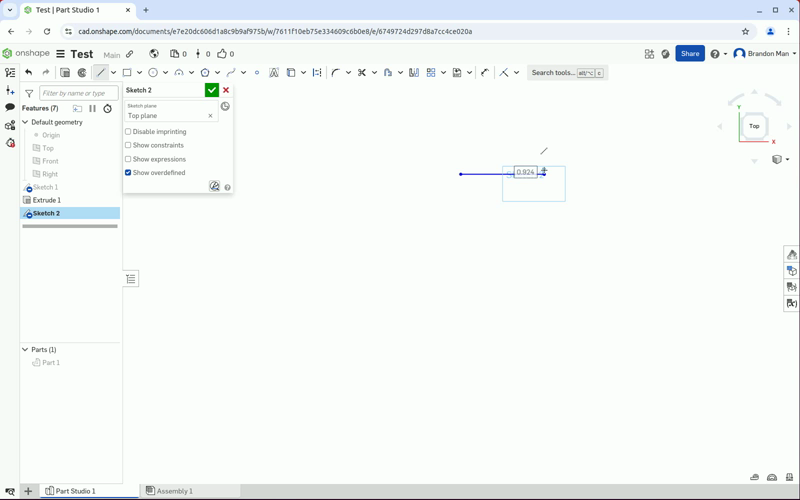
mouse_move(460, 169)
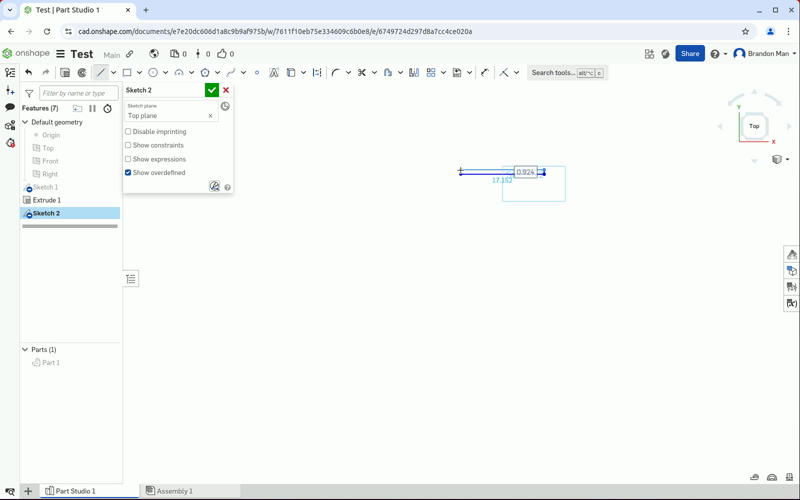
scroll(6)
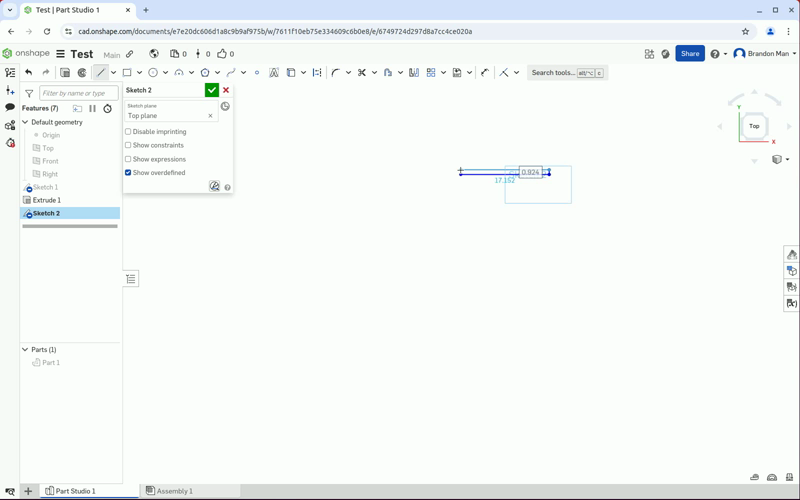
scroll(6)
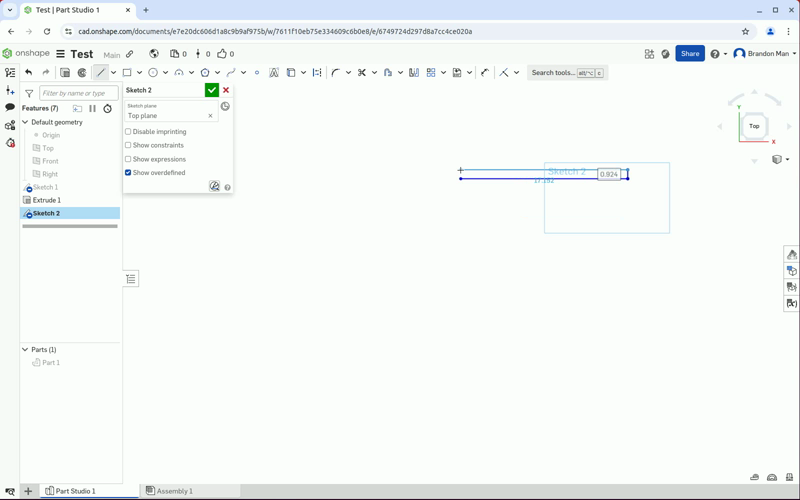
scroll(6)
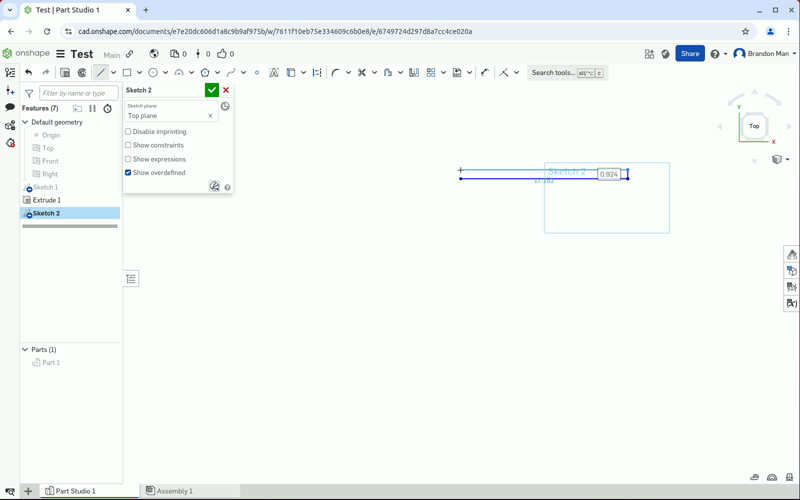
scroll(6)
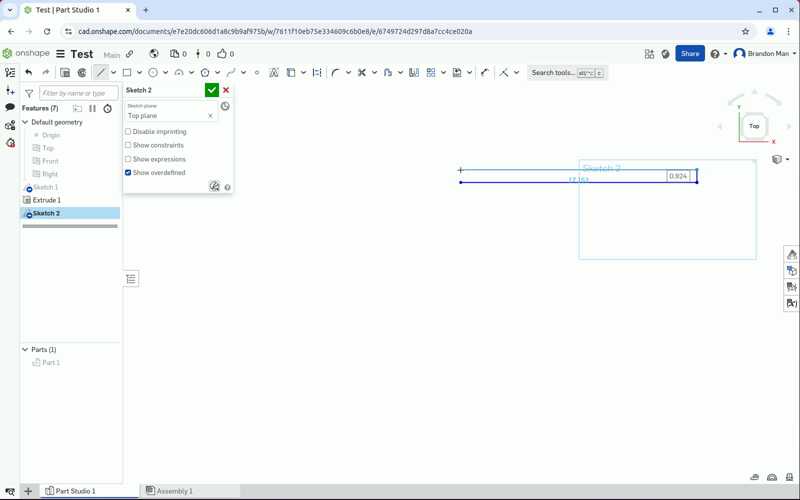
scroll(6)
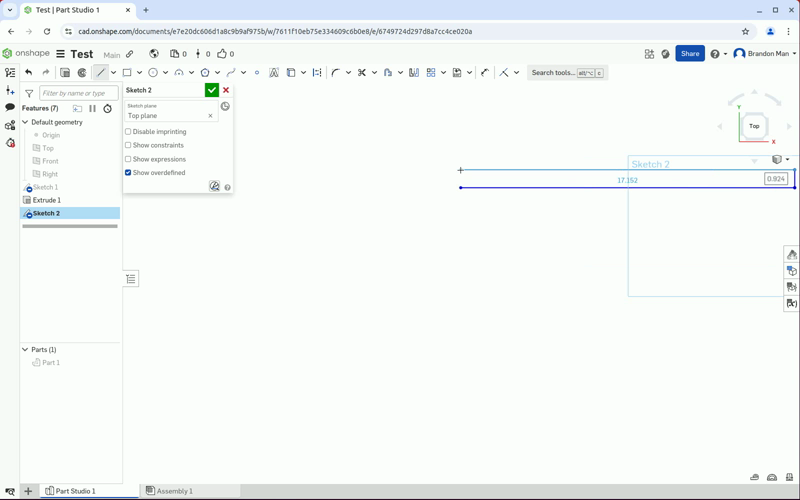
scroll(6)
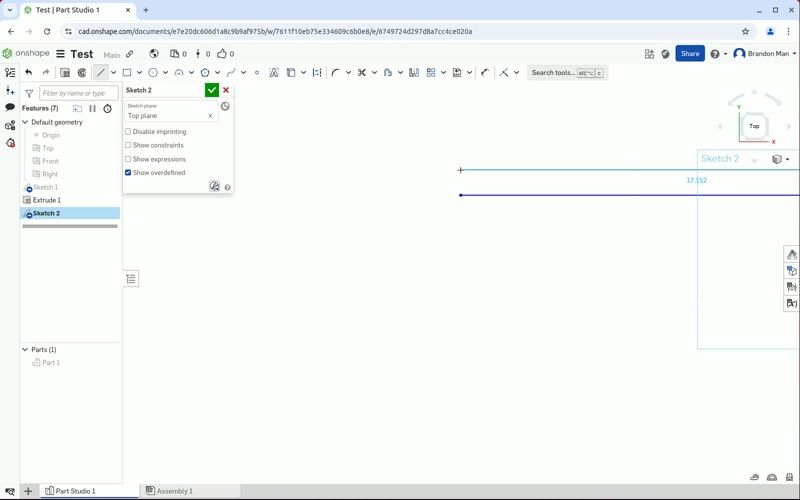
scroll(6)
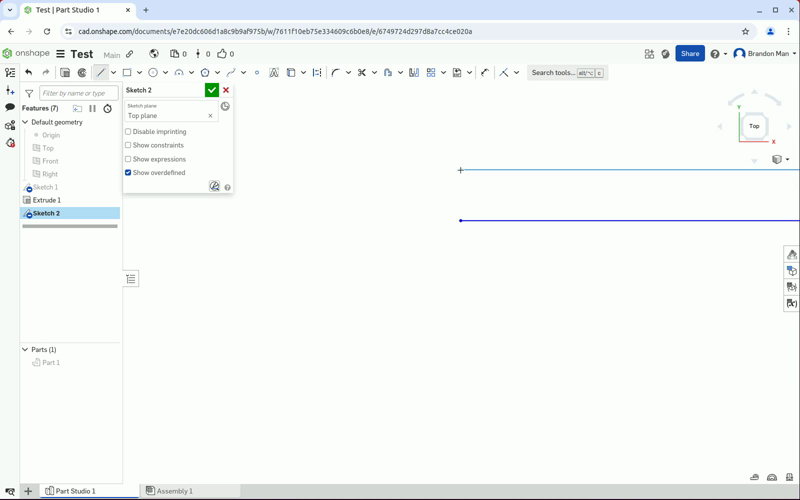
click(460, 169)
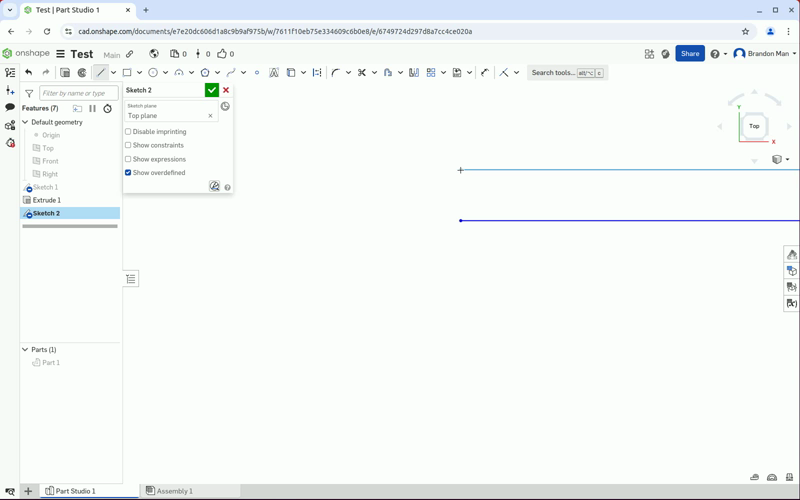
scroll(-6)
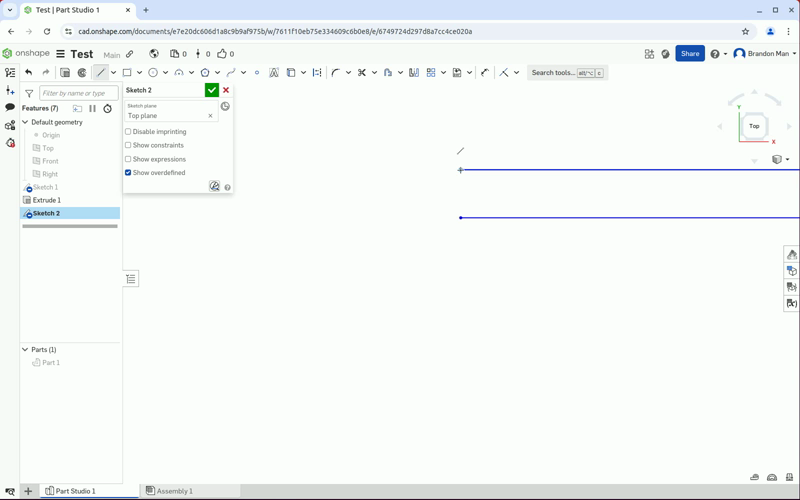
scroll(-6)
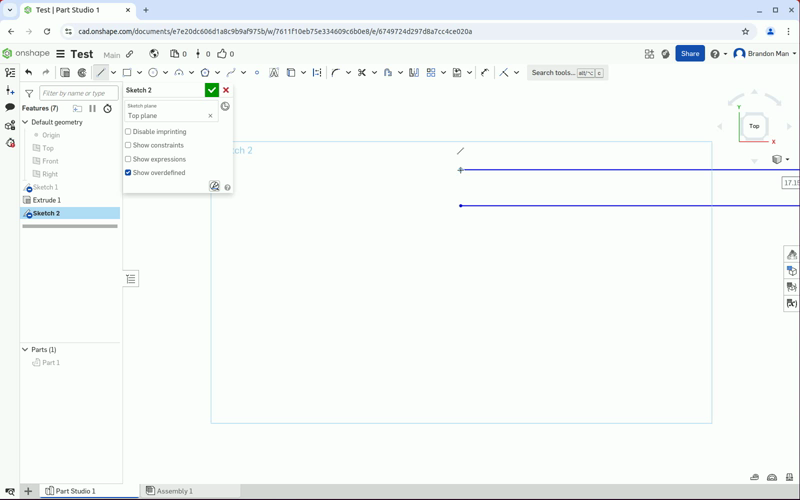
scroll(-6)
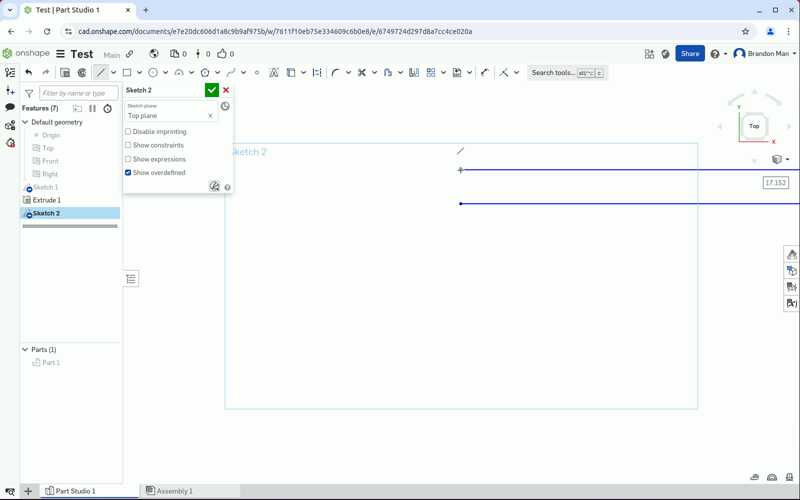
scroll(-6)
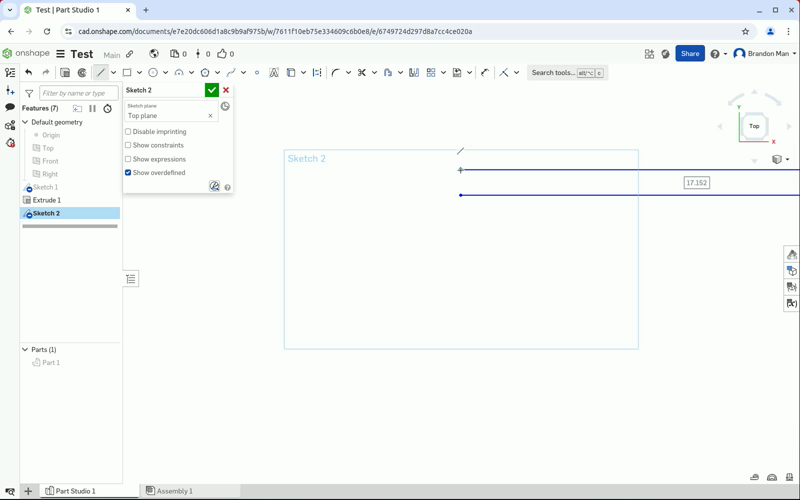
scroll(-6)
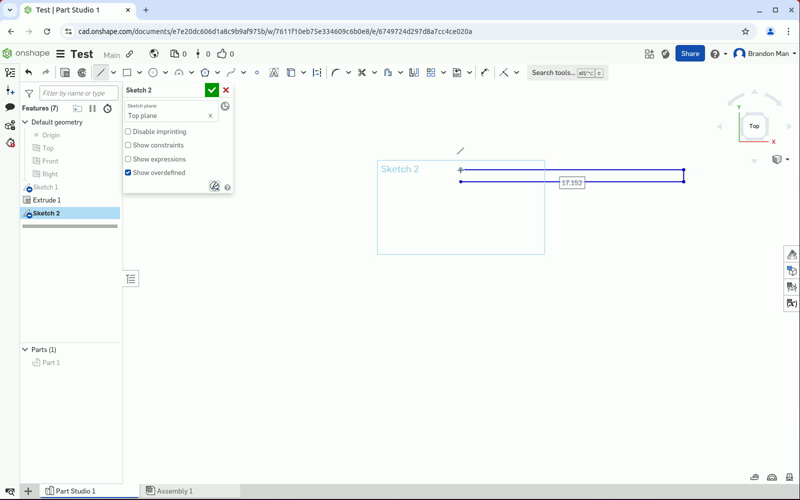
scroll(-6)
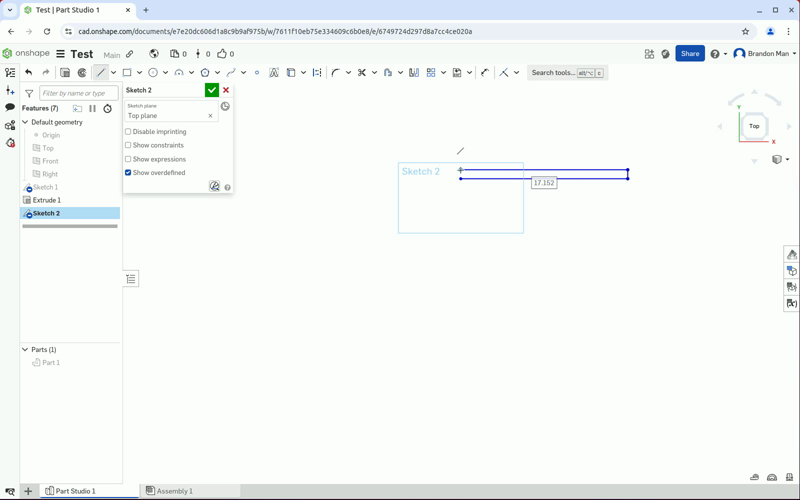
scroll(-6)
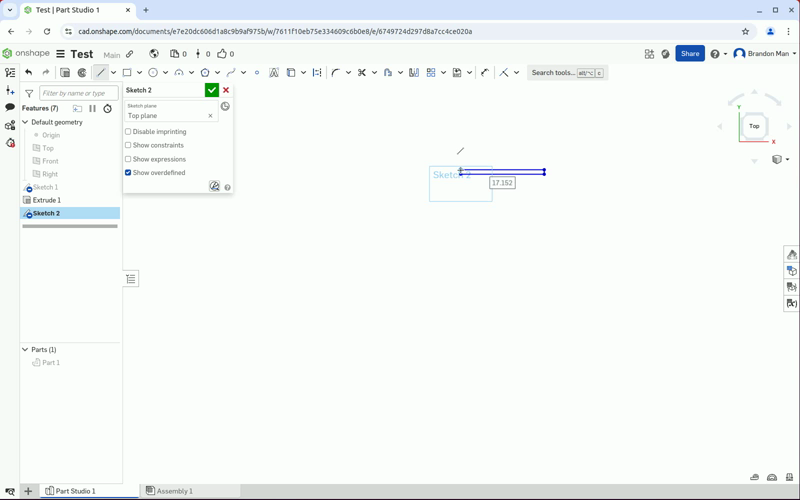
key_up(shift)
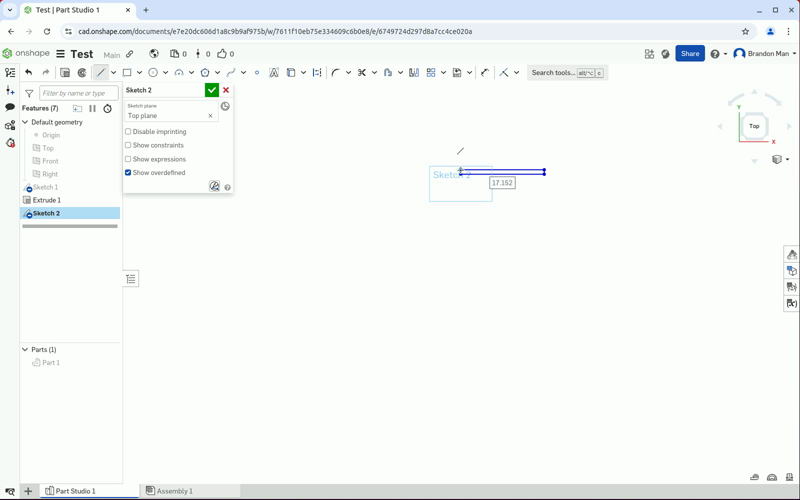
mouse_move(490, 169)
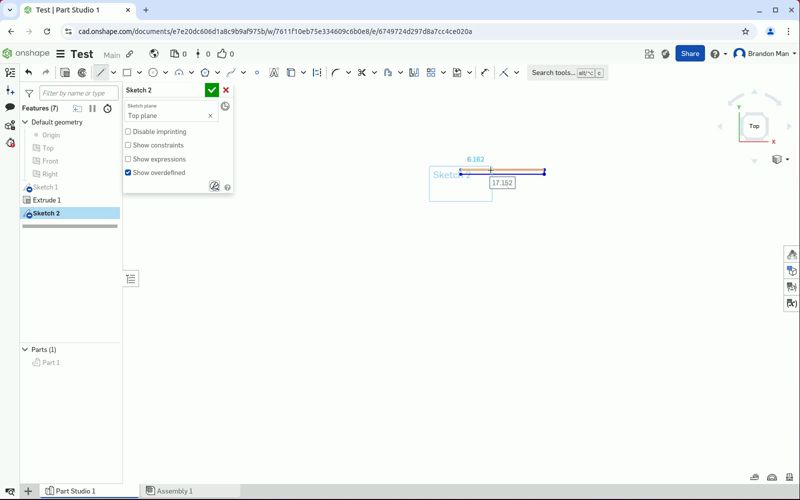
key_down(shift)
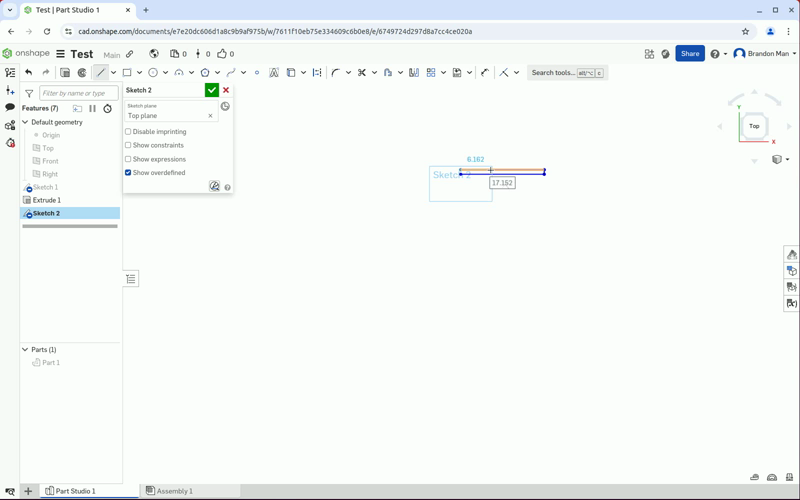
mouse_move(460, 174)
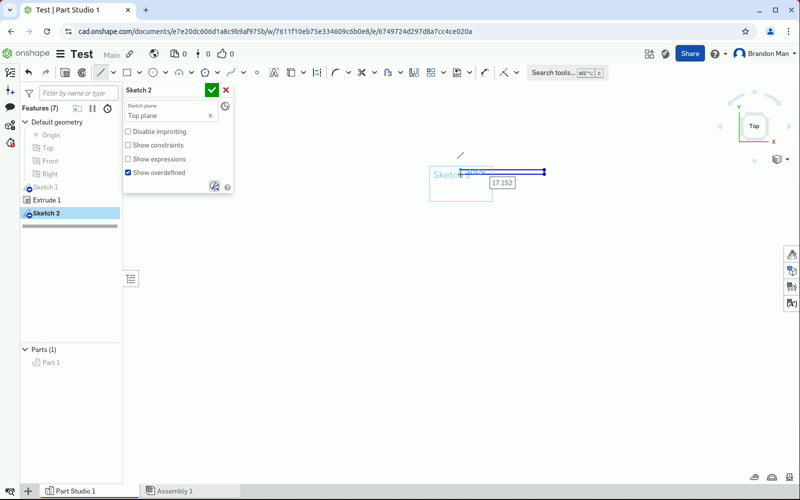
scroll(6)
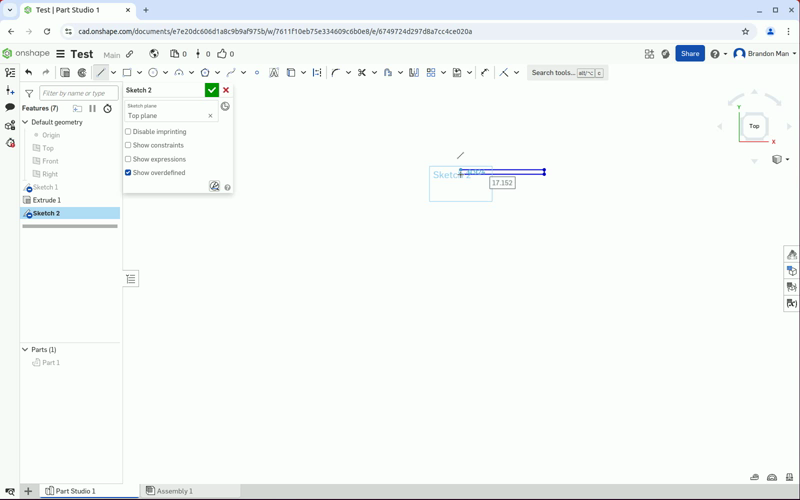
scroll(6)
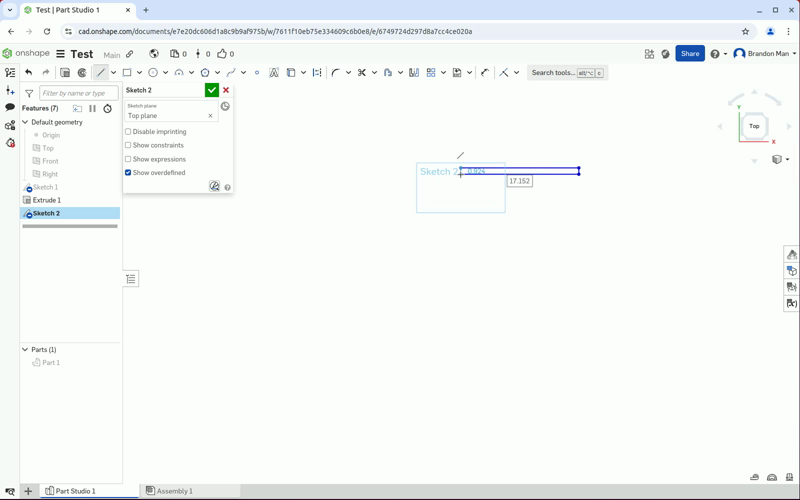
scroll(6)
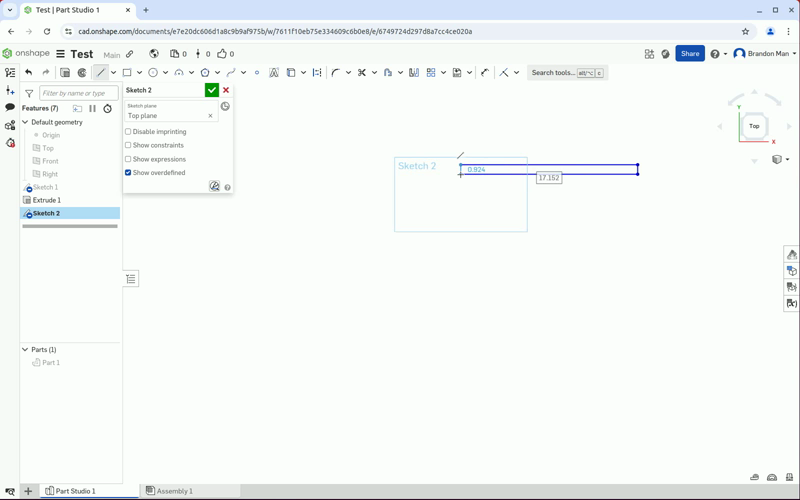
scroll(6)
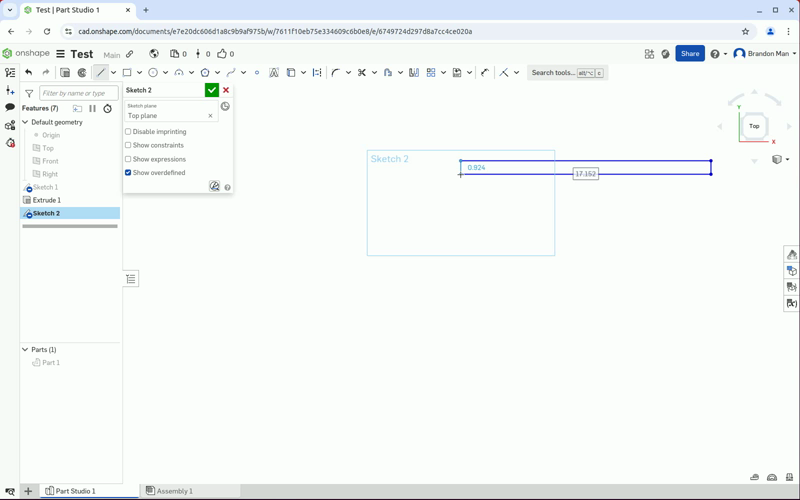
scroll(6)
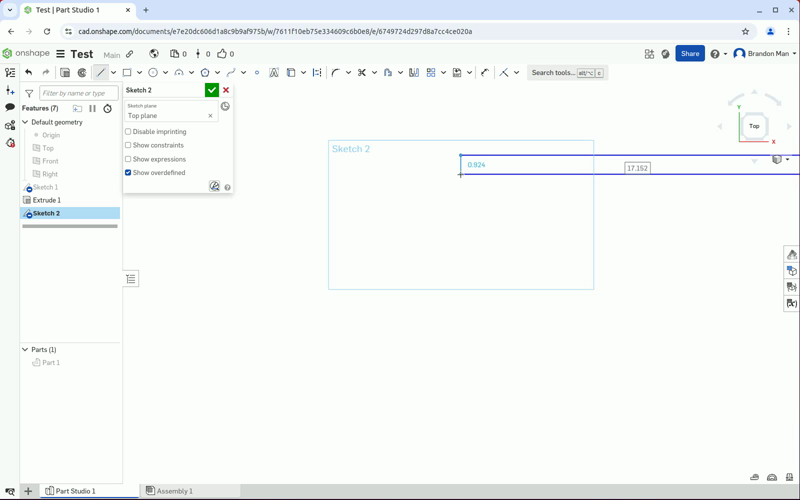
scroll(6)
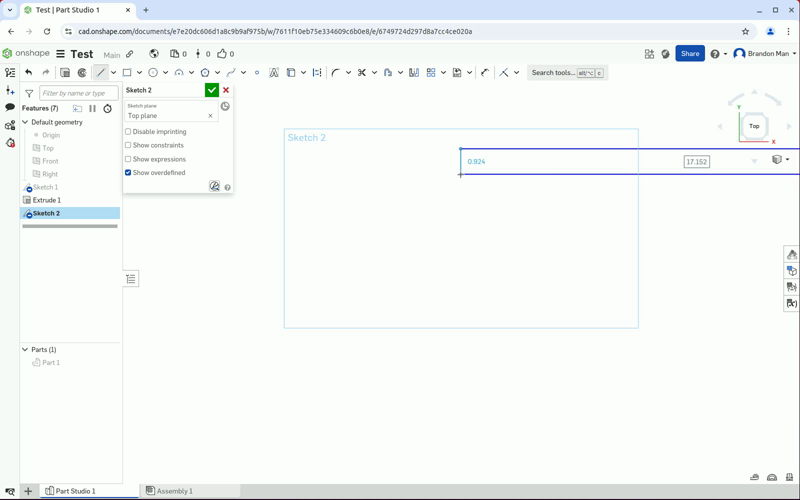
scroll(6)
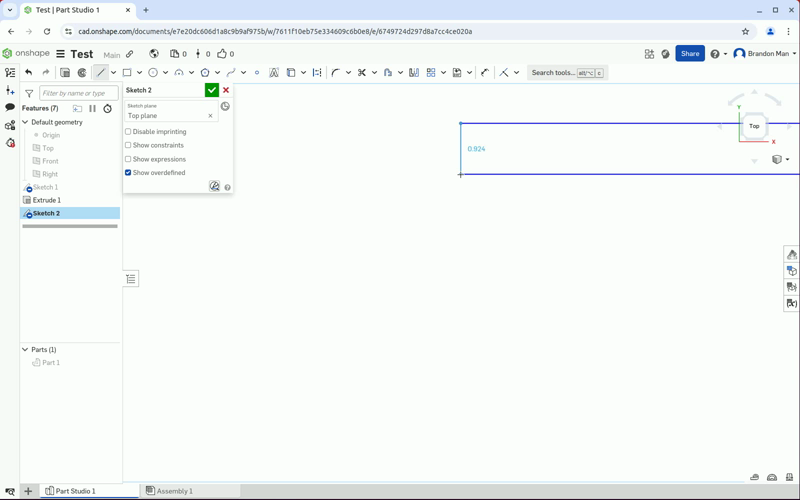
key_up(shift)
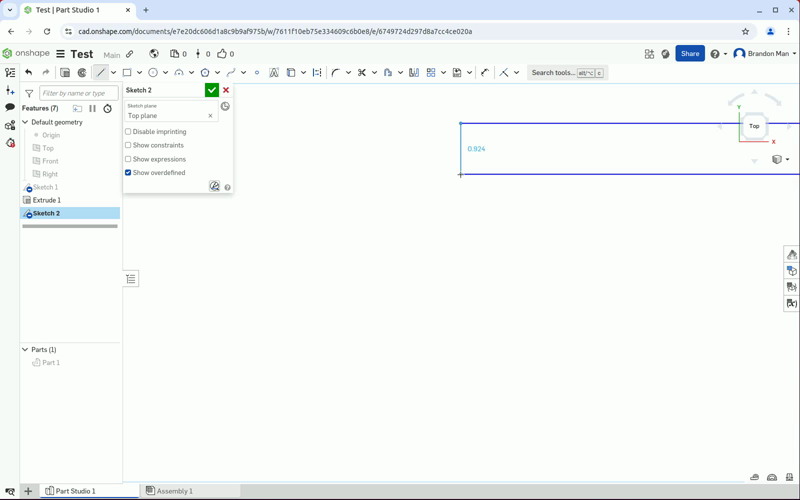
click(460, 174)
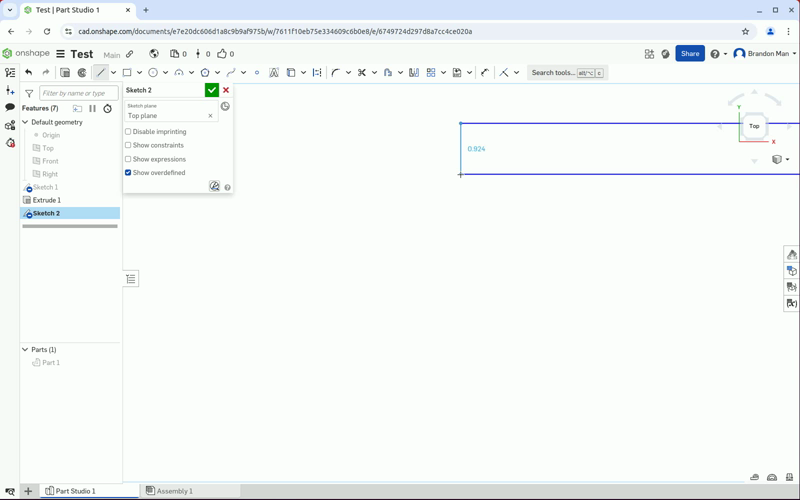
scroll(-6)
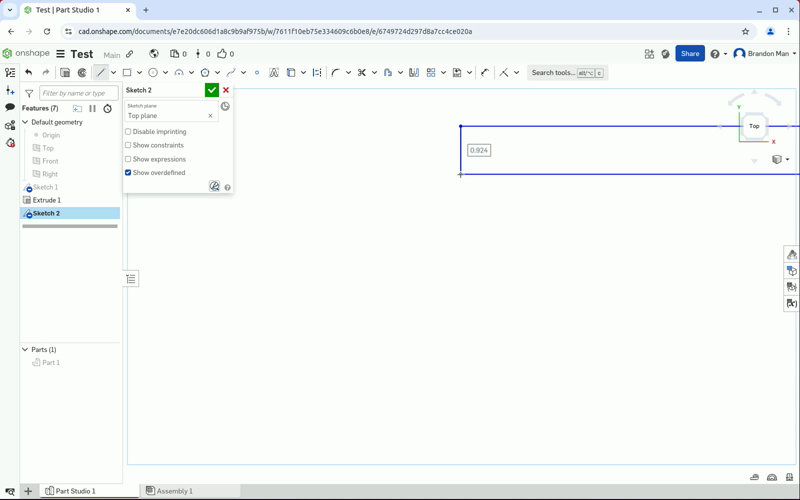
scroll(-6)
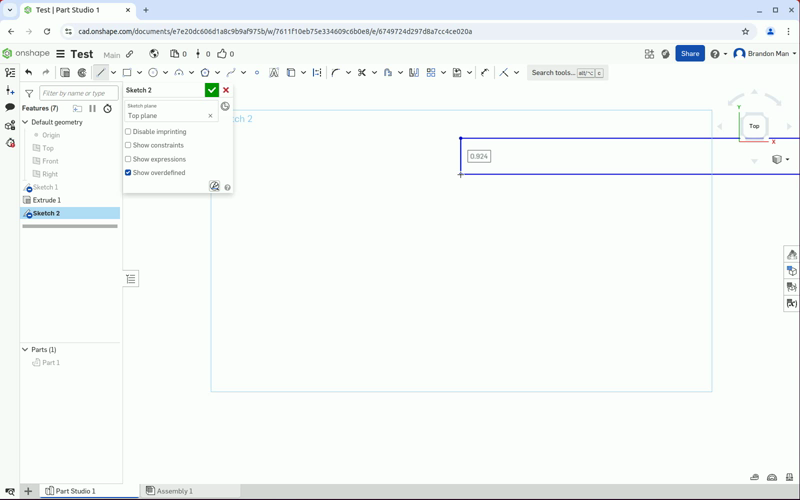
scroll(-6)
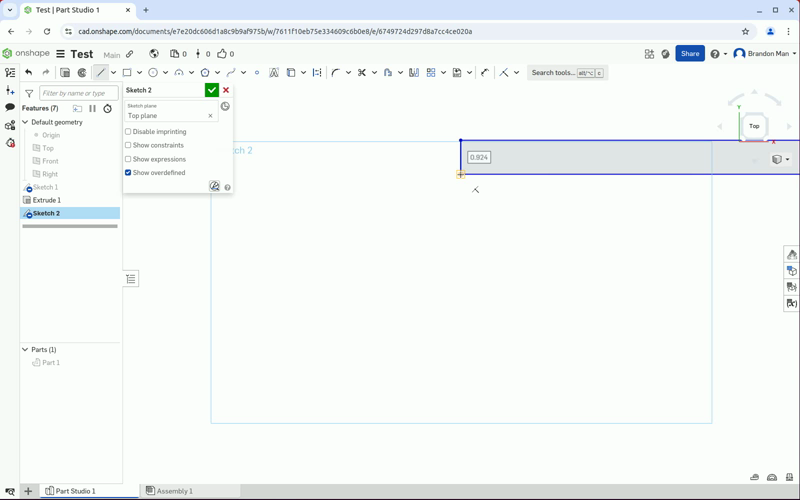
scroll(-6)
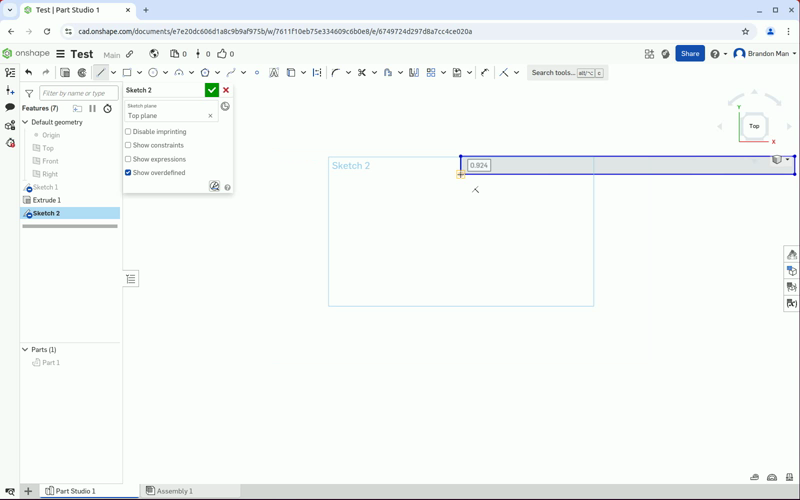
scroll(-6)
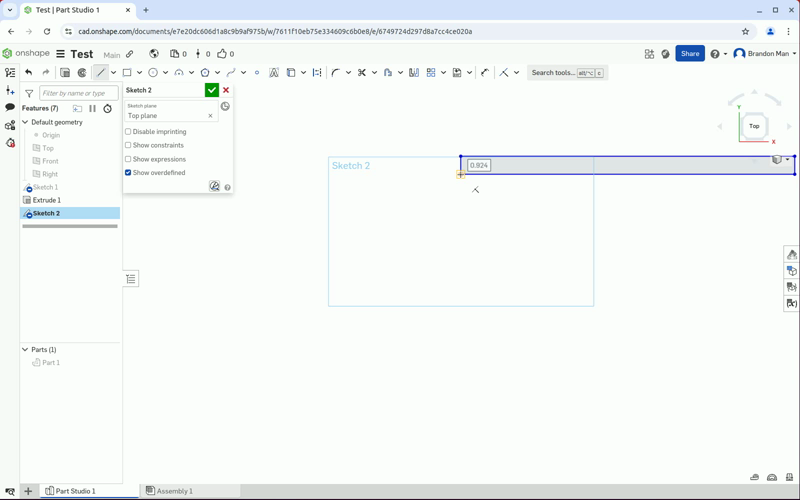
scroll(-6)
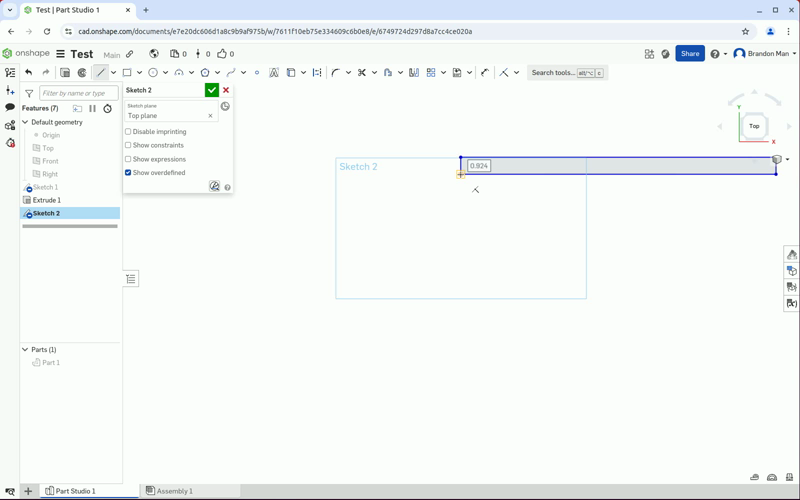
scroll(-6)
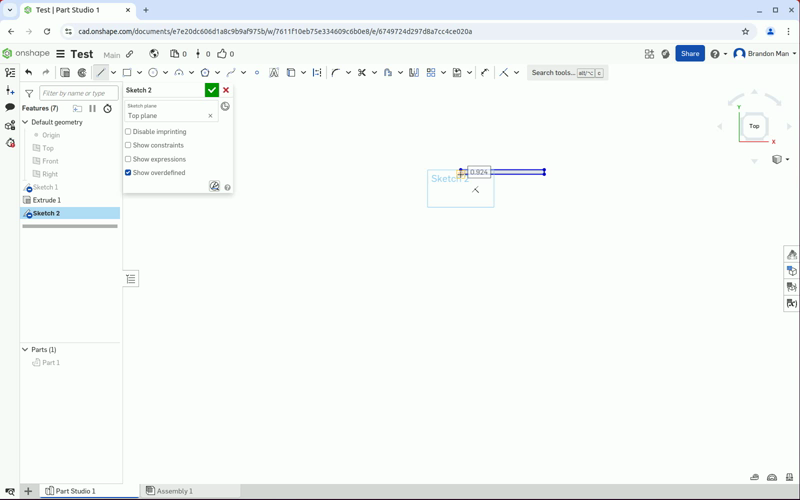
key(esc)
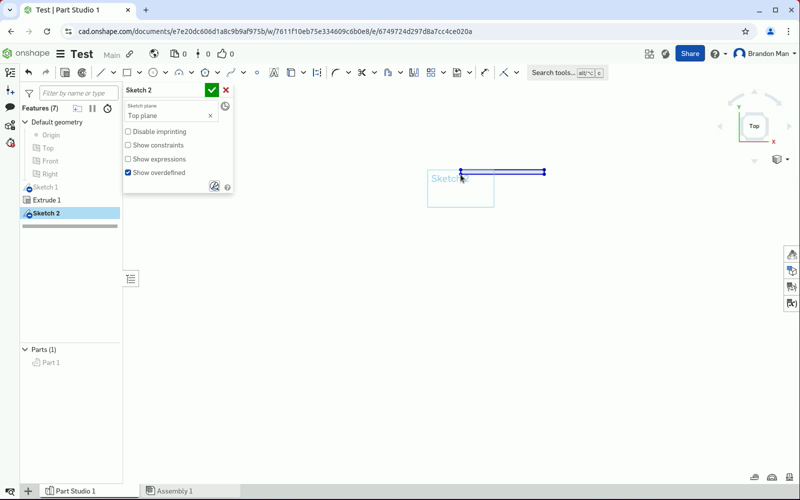
mouse_move(472, 173)
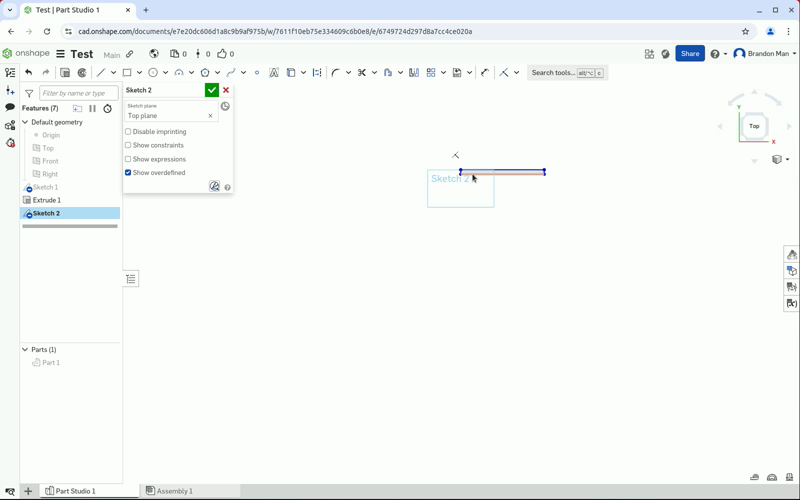
scroll(6)
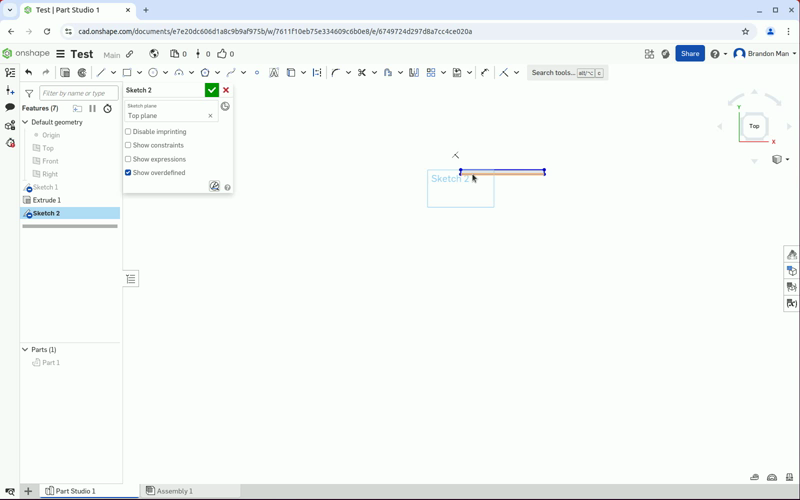
scroll(6)
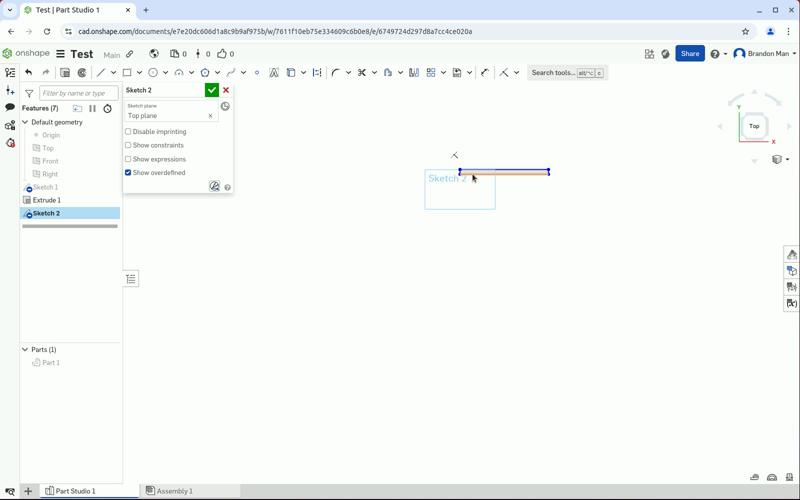
scroll(6)
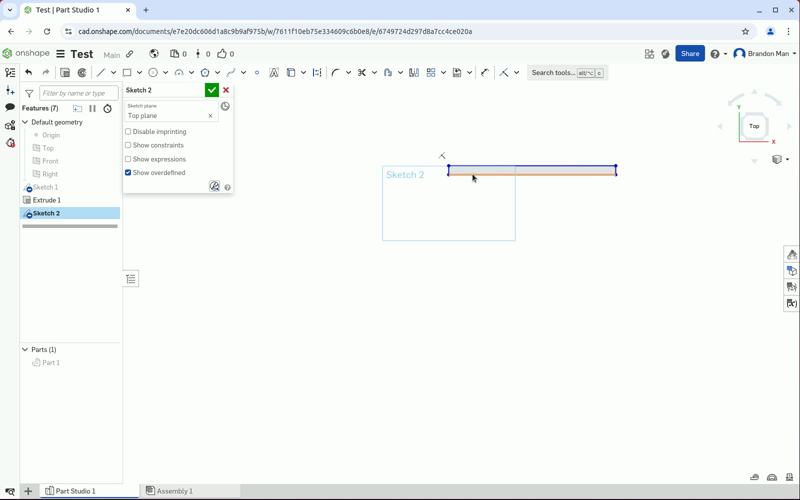
scroll(6)
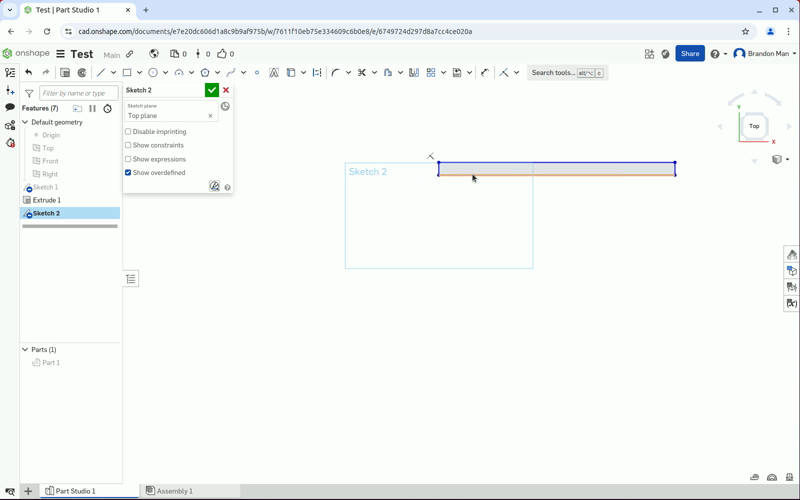
scroll(6)
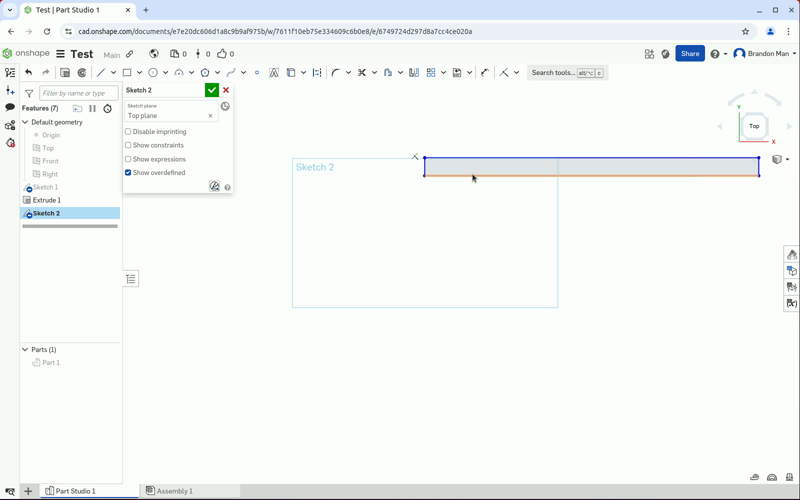
scroll(6)
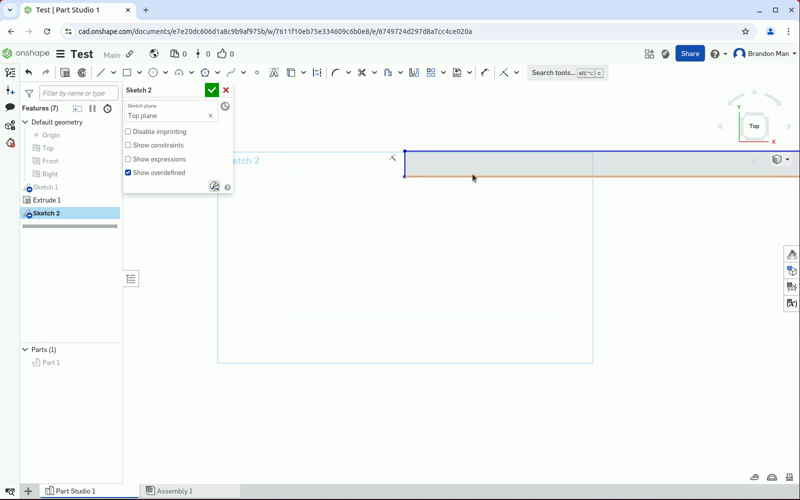
scroll(6)
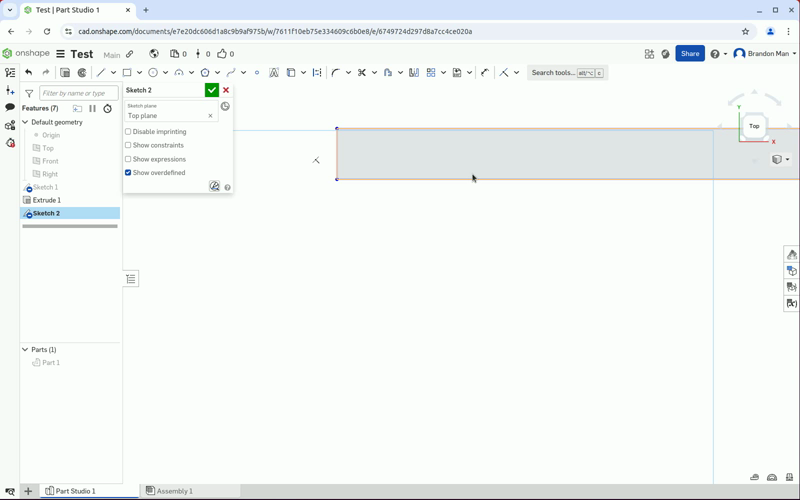
click(472, 173)
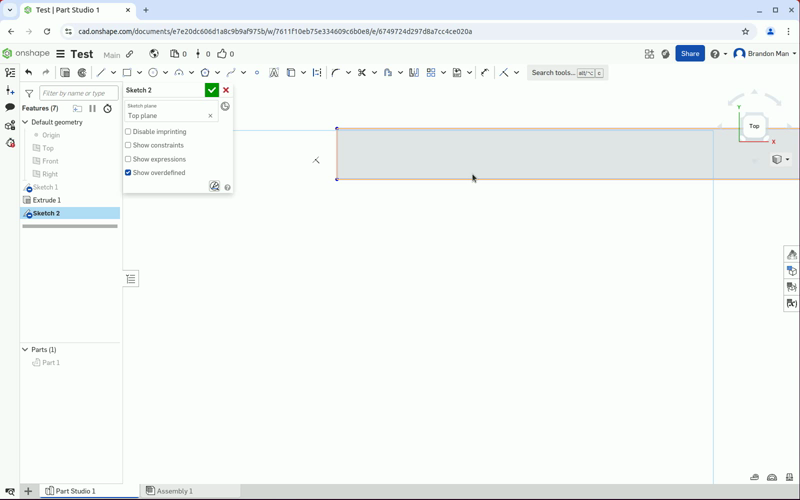
scroll(-6)
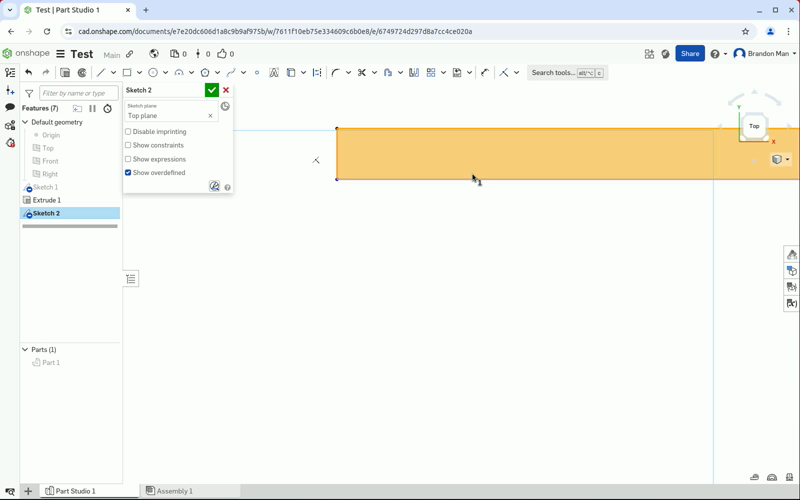
scroll(-6)
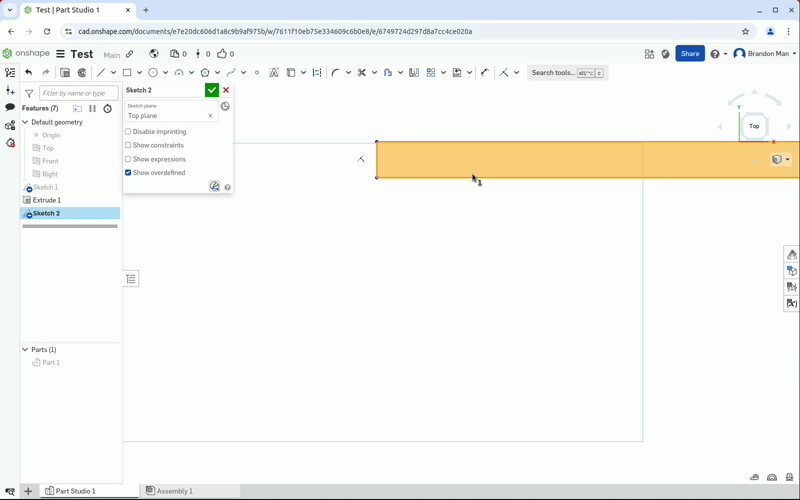
scroll(-6)
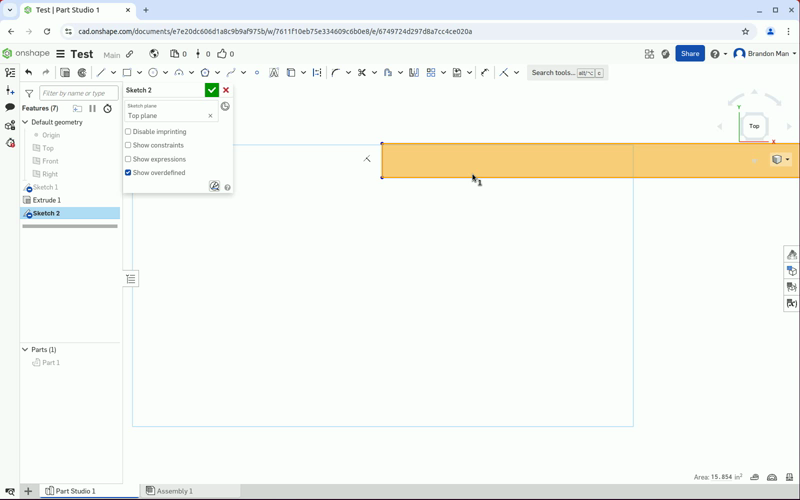
scroll(-6)
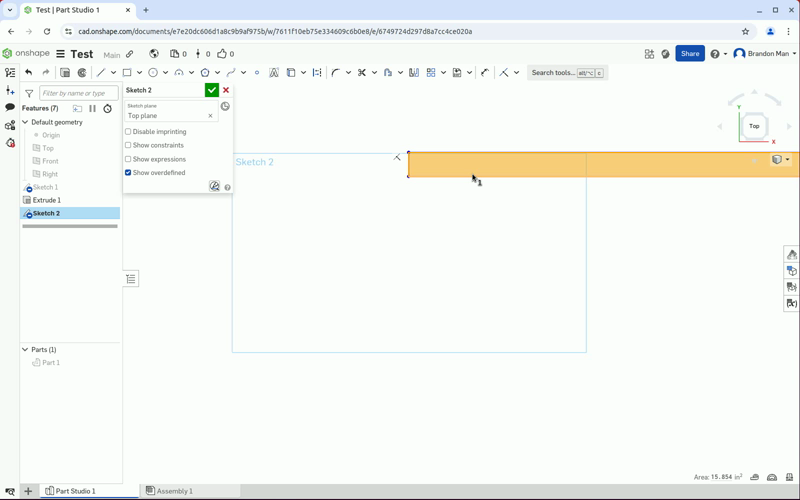
scroll(-6)
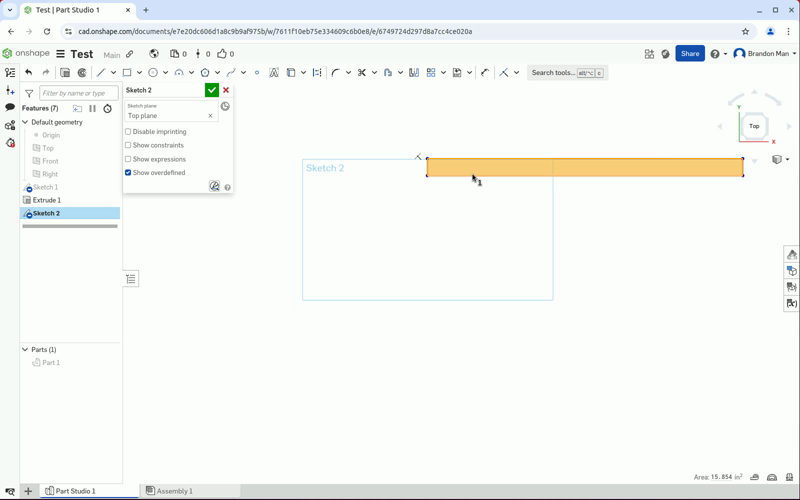
scroll(-6)
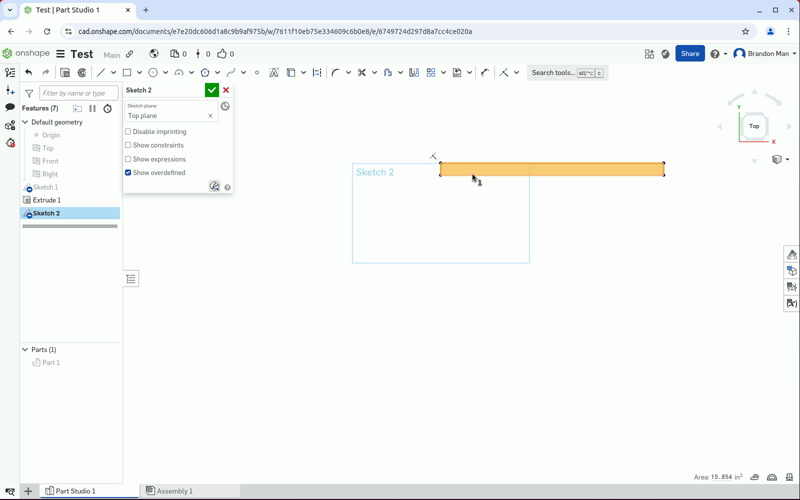
scroll(-6)
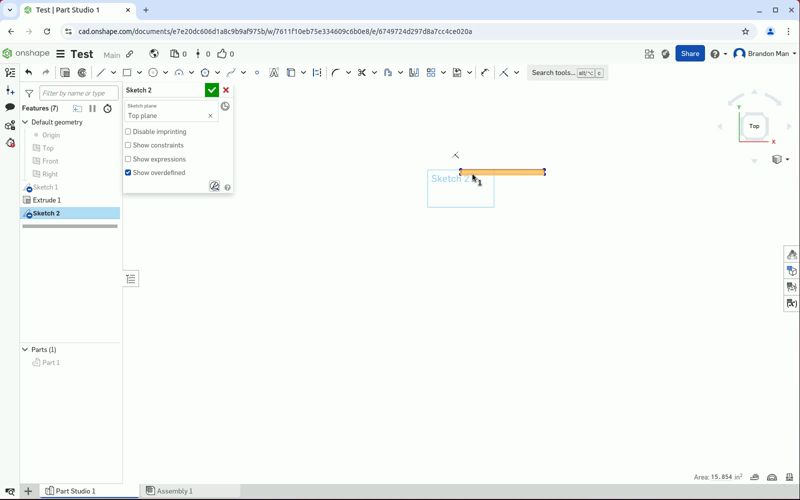
mouse_move(73, 352)
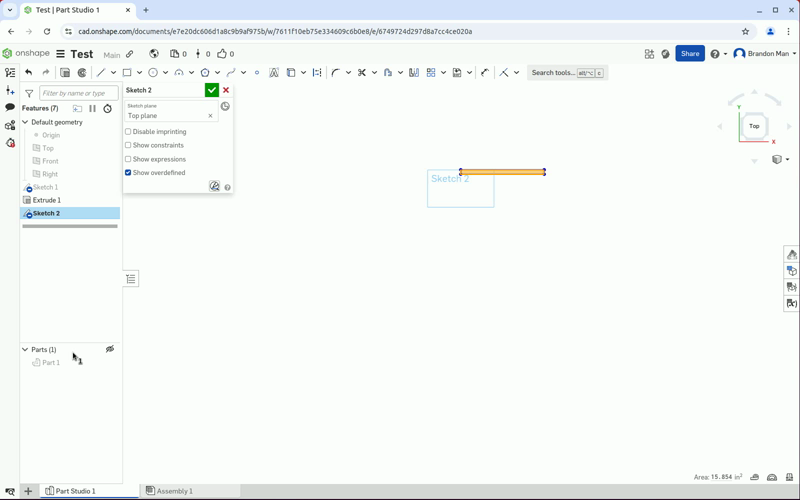
key(shift+y)
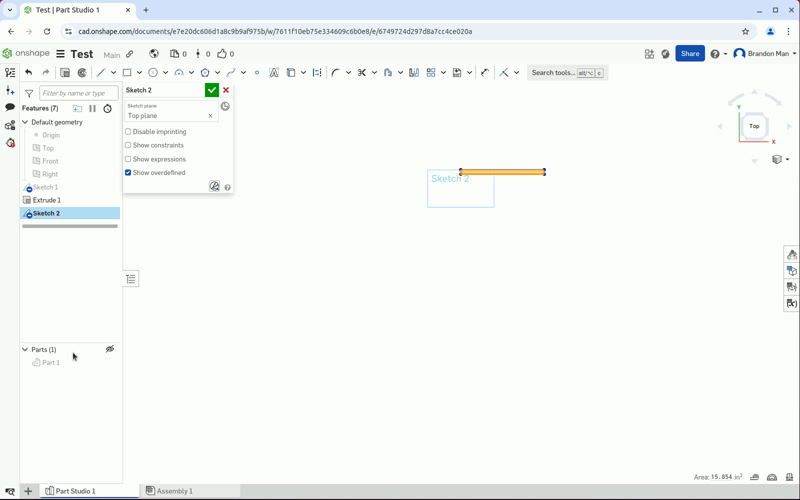
key(shift+e)
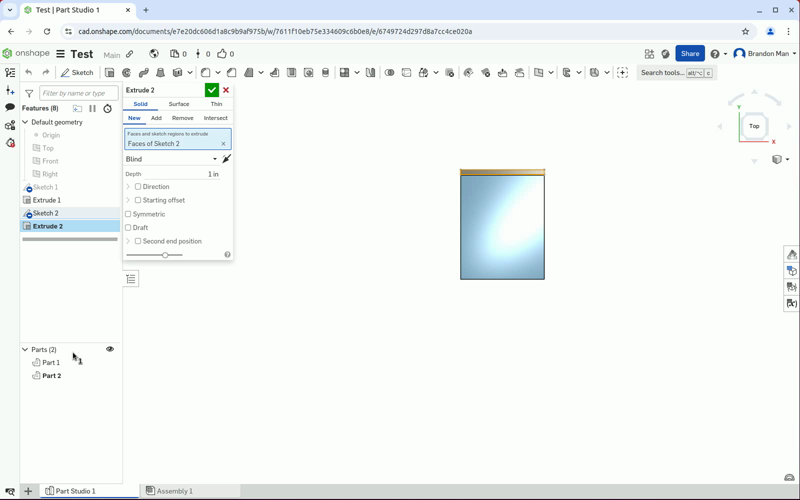
mouse_move(143, 106)
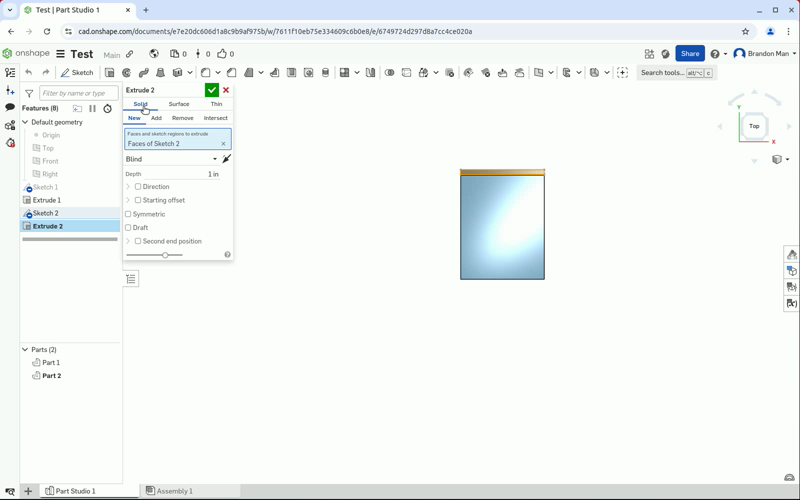
click(143, 106)
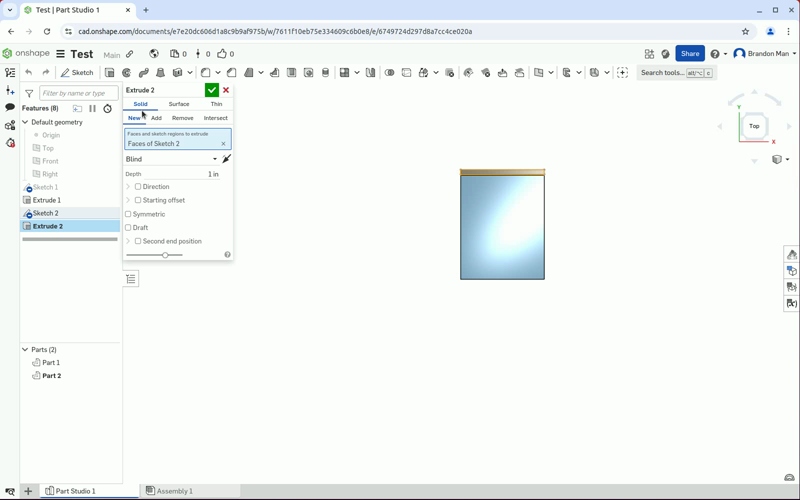
mouse_move(137, 120)
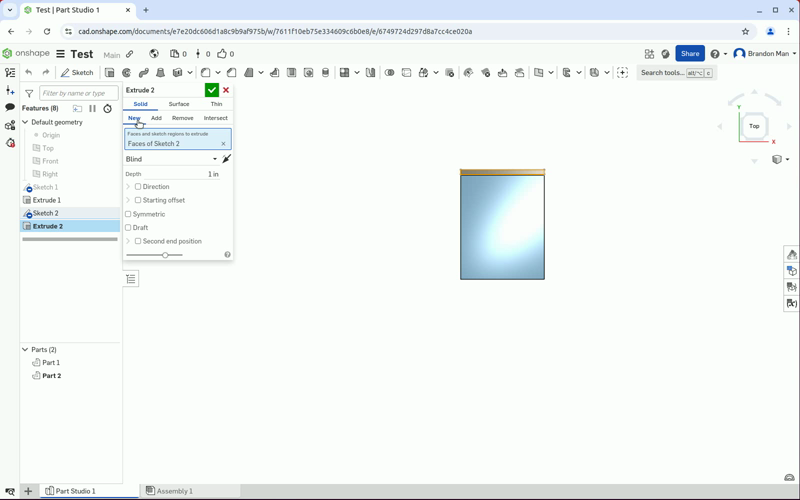
click(137, 120)
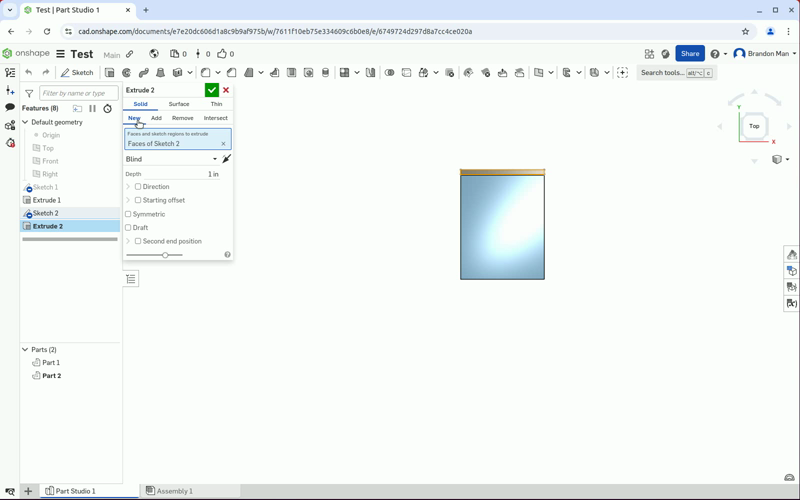
key(tab, 4)
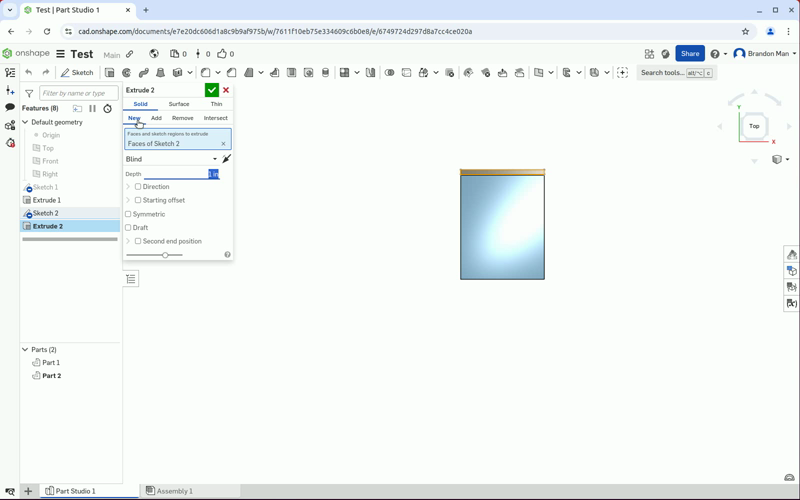
text(12.998)
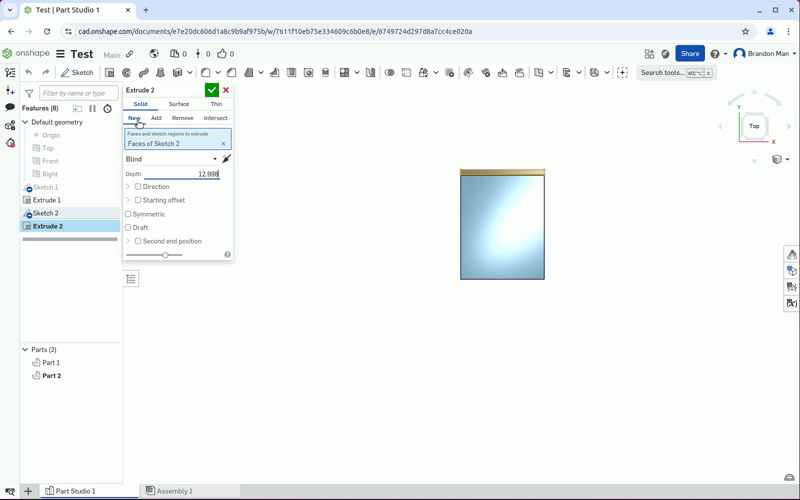
key(enter)
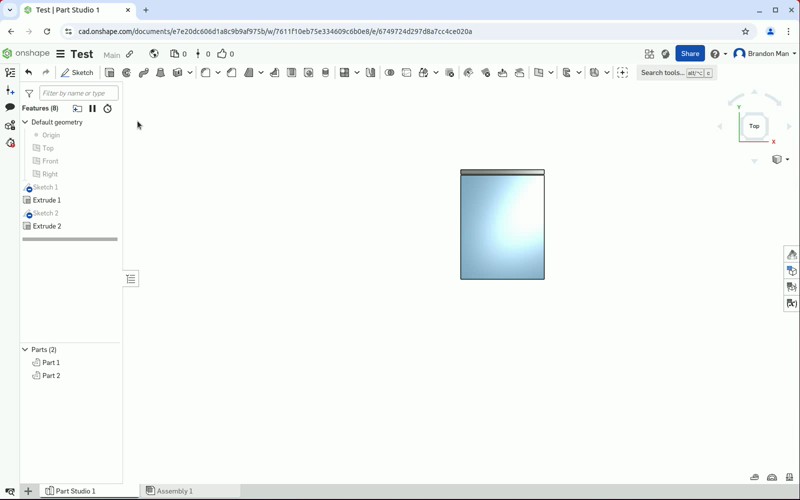
key(shift+h)
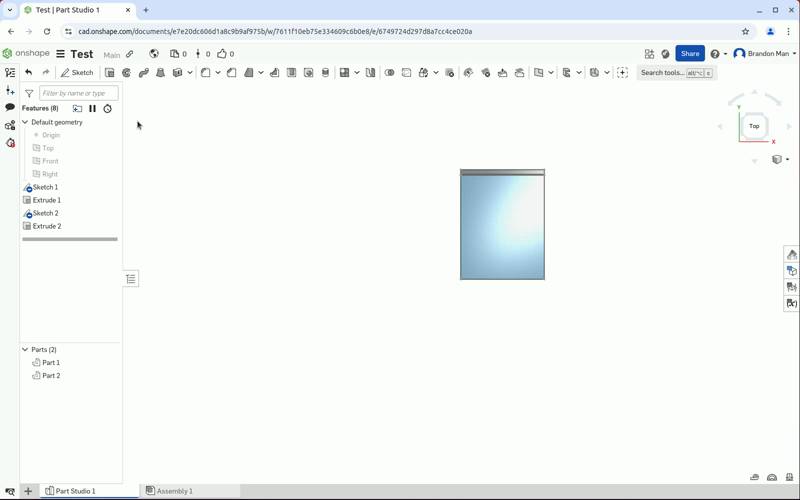
key(shift+h)
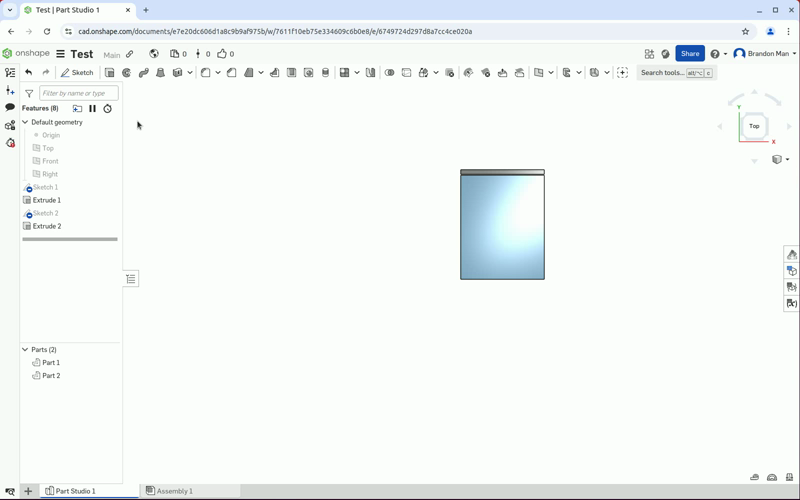
mouse_move(73, 189)
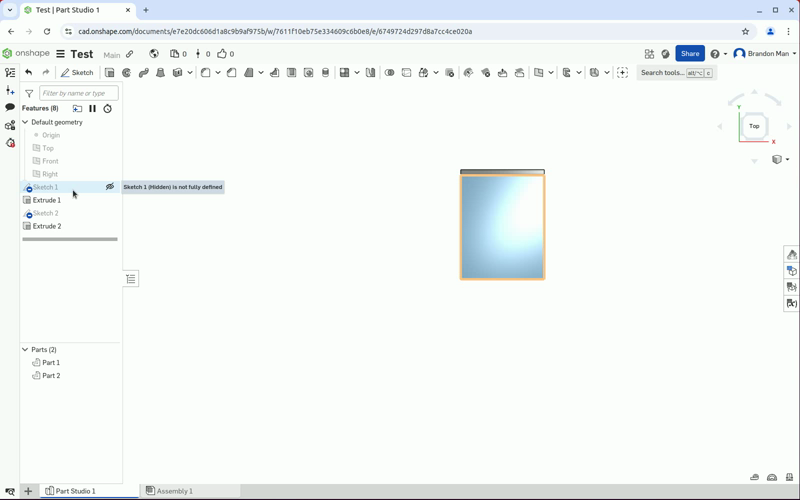
click(73, 189)
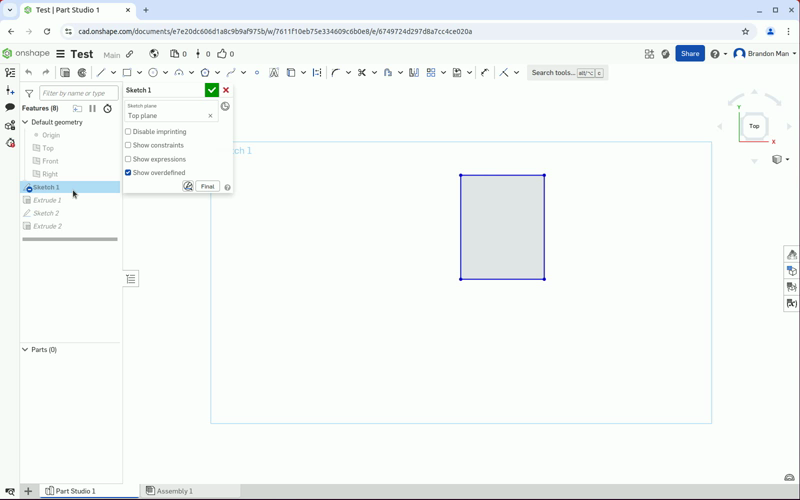
mouse_move(229, 92)
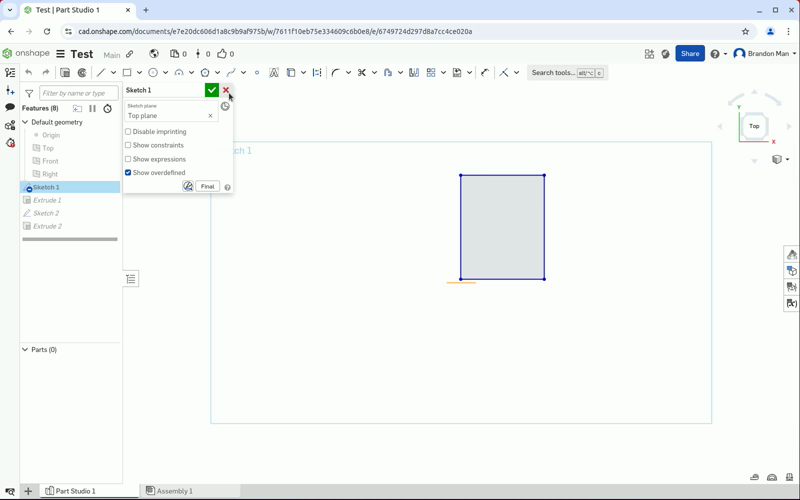
click(229, 92)
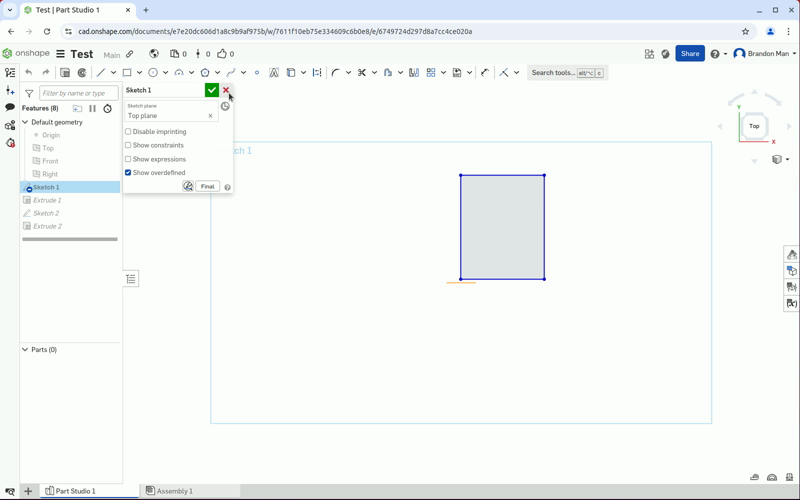
key(shift+s)
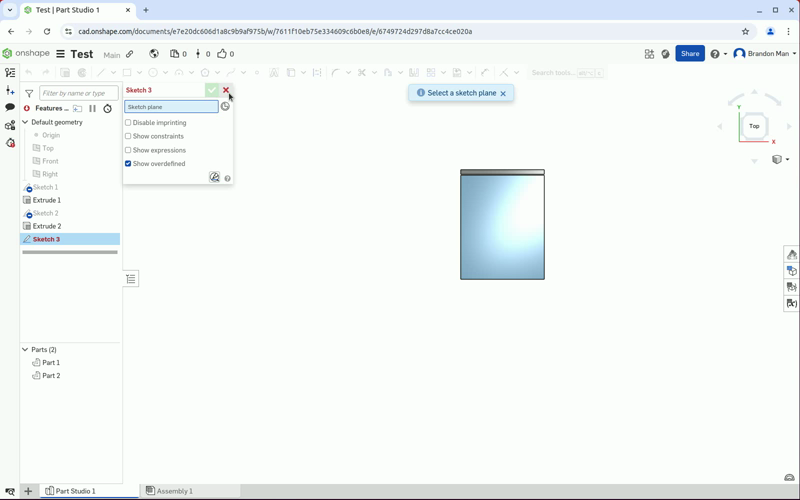
mouse_move(73, 150)
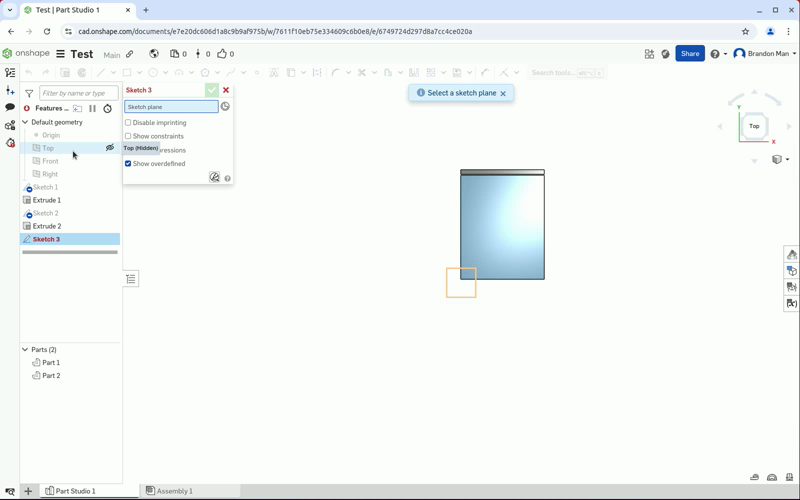
click(73, 150)
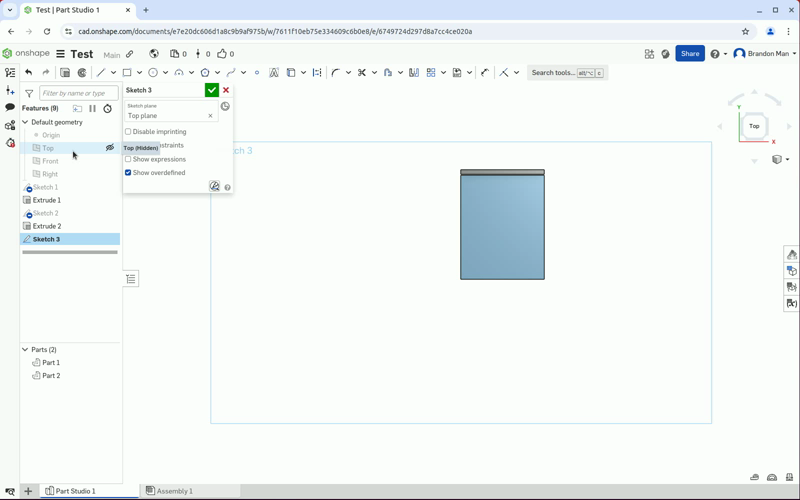
mouse_move(73, 352)
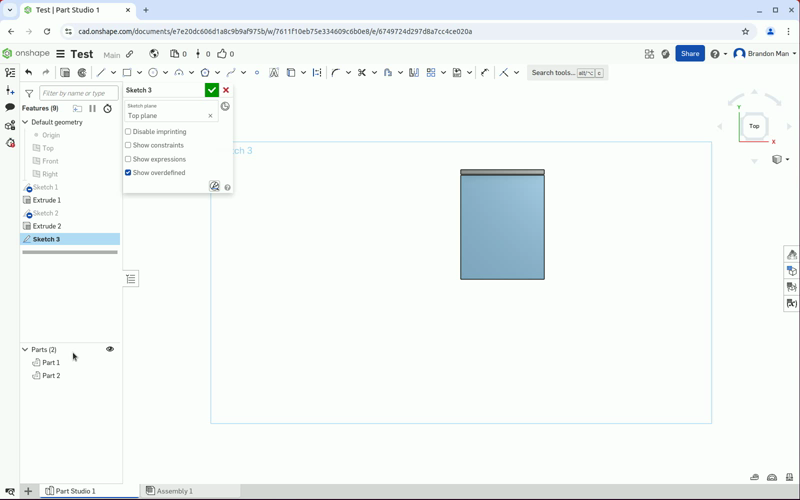
key(y)
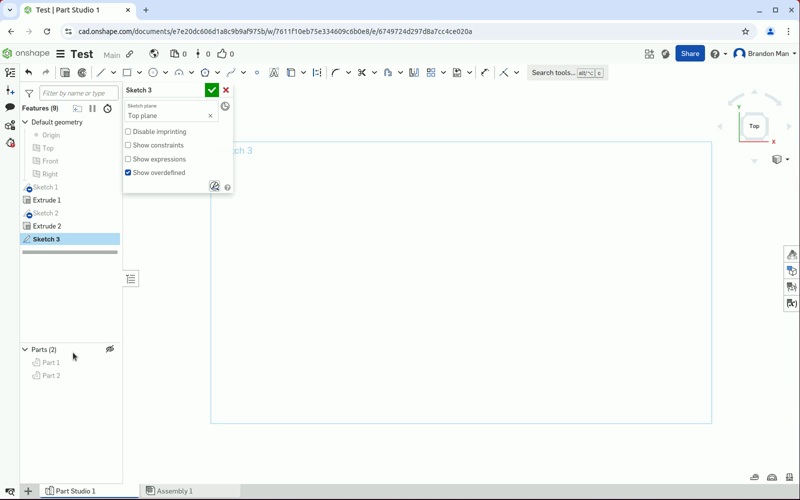
key(l)
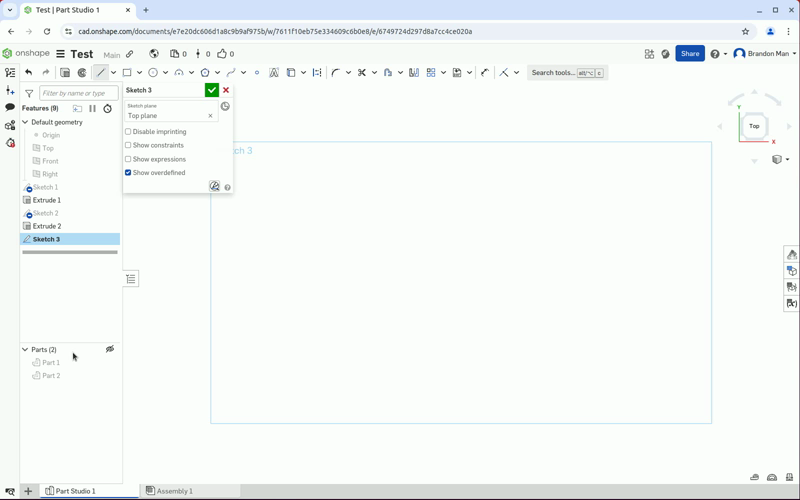
key_down(shift)
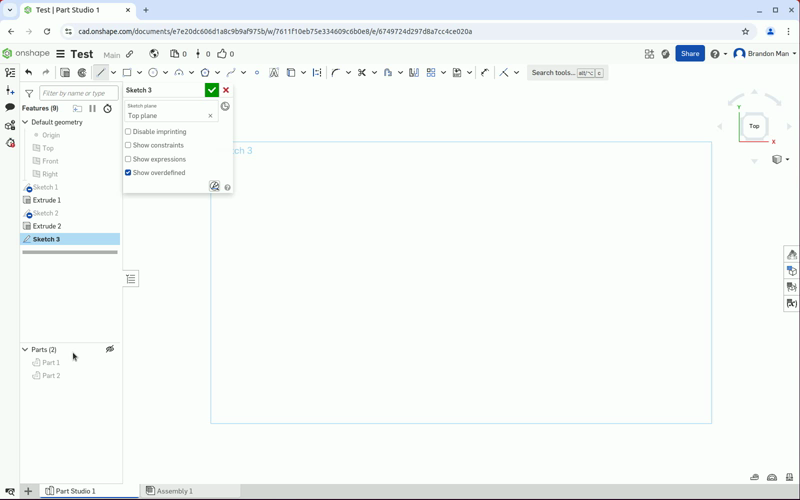
mouse_move(460, 282)
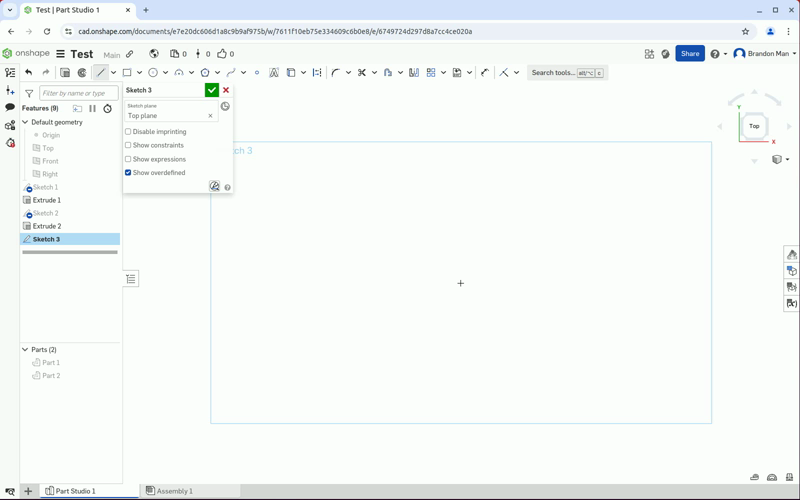
click(460, 282)
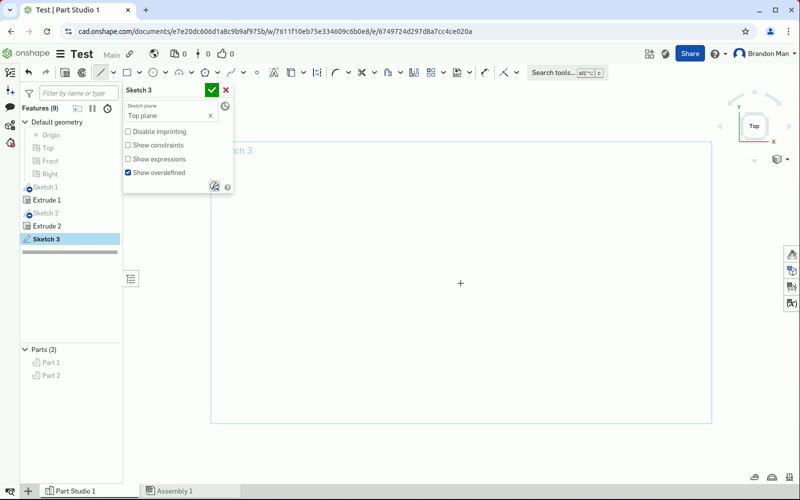
key_up(shift)
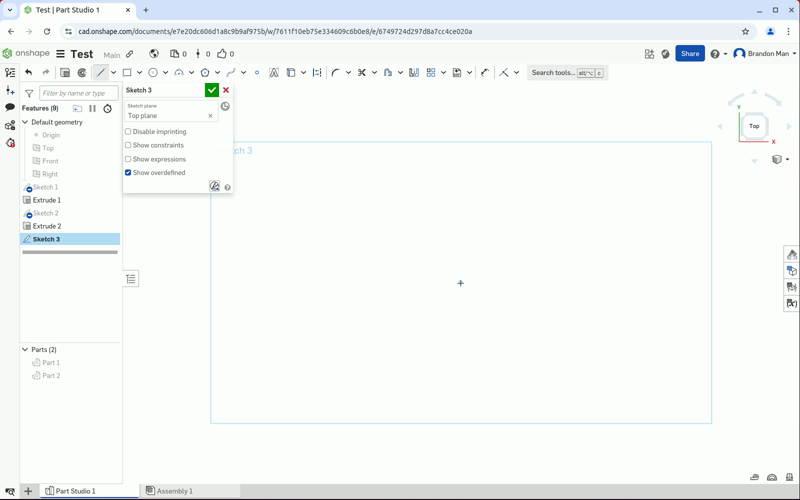
key_down(shift)
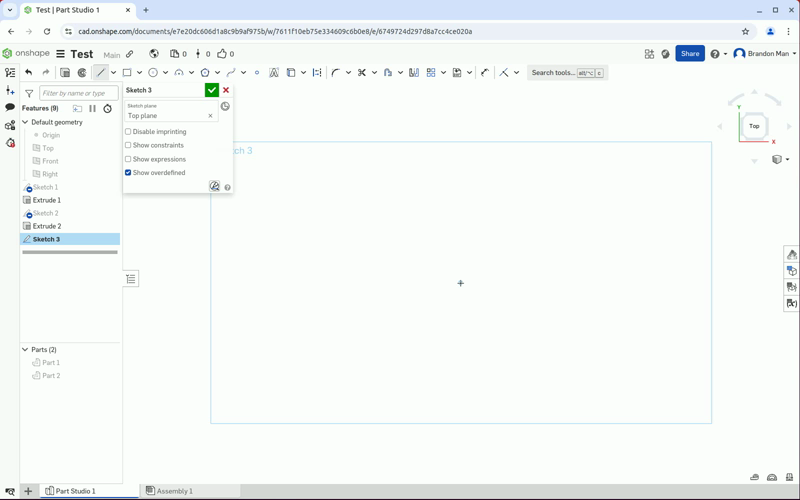
mouse_move(544, 282)
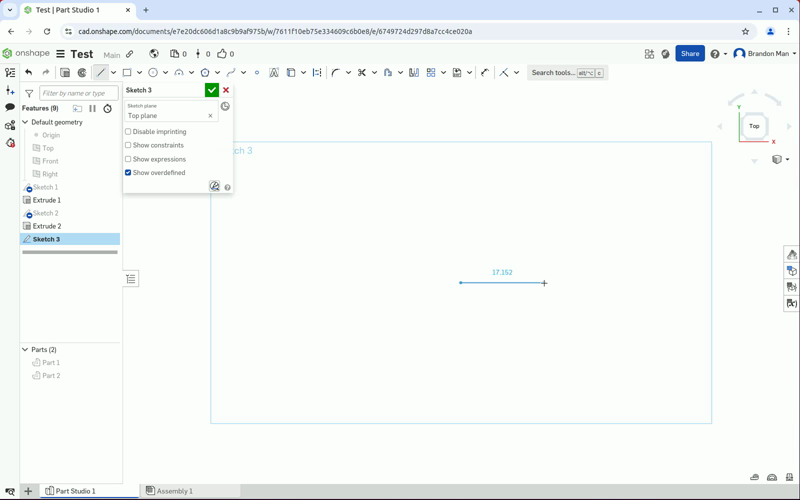
click(544, 282)
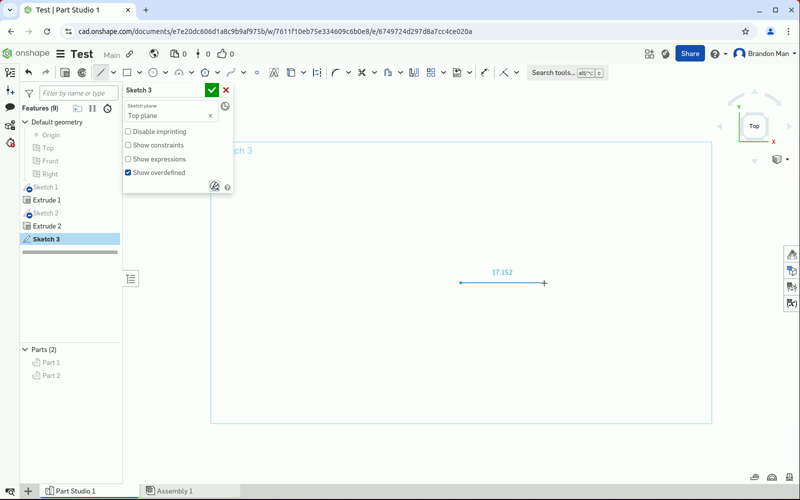
key_up(shift)
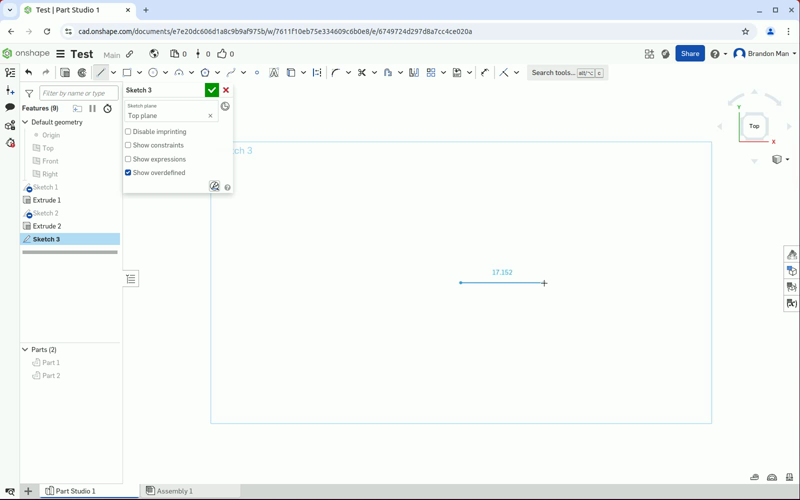
key_down(shift)
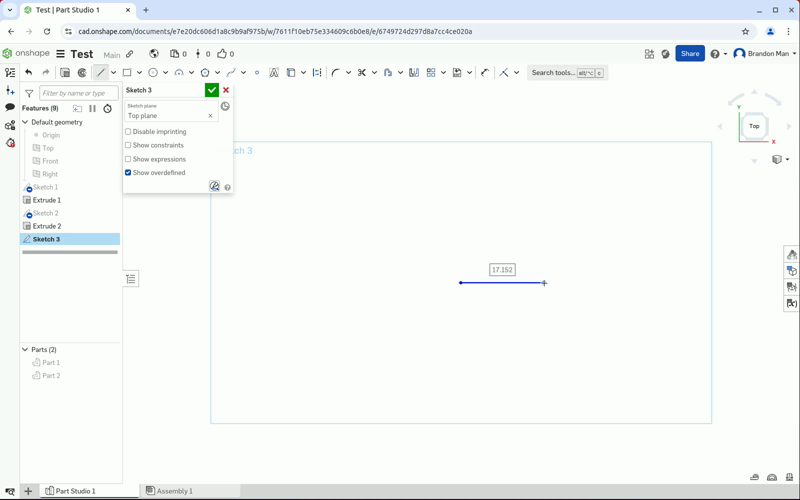
mouse_move(574, 282)
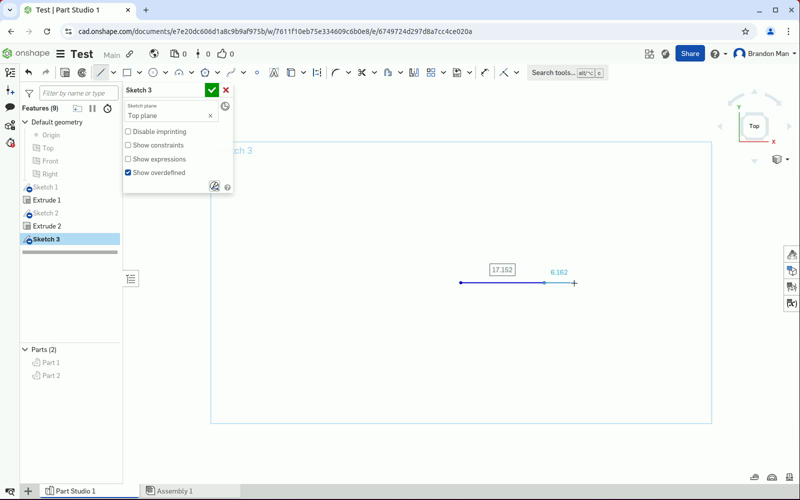
mouse_move(544, 278)
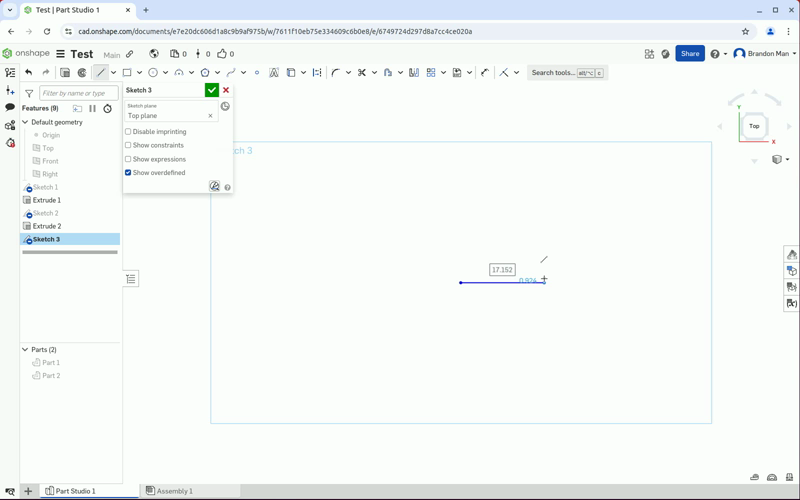
scroll(6)
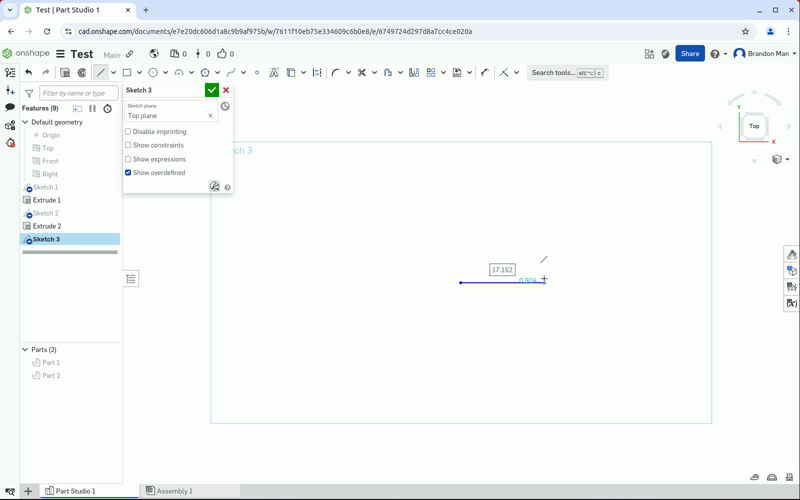
scroll(6)
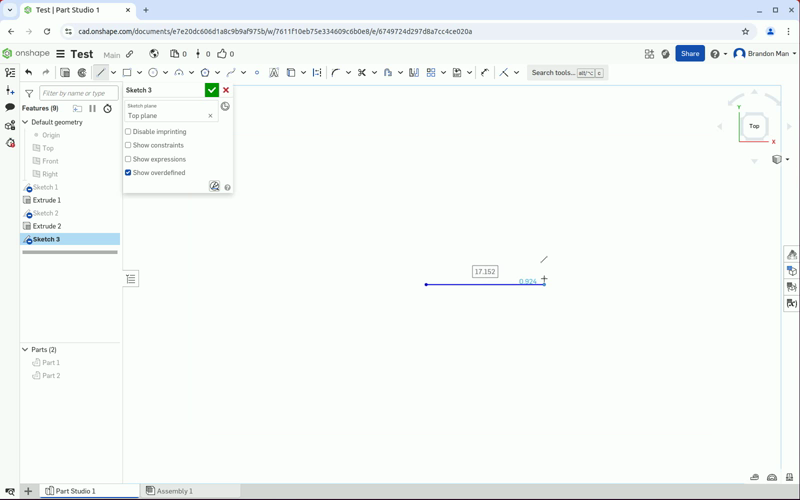
scroll(6)
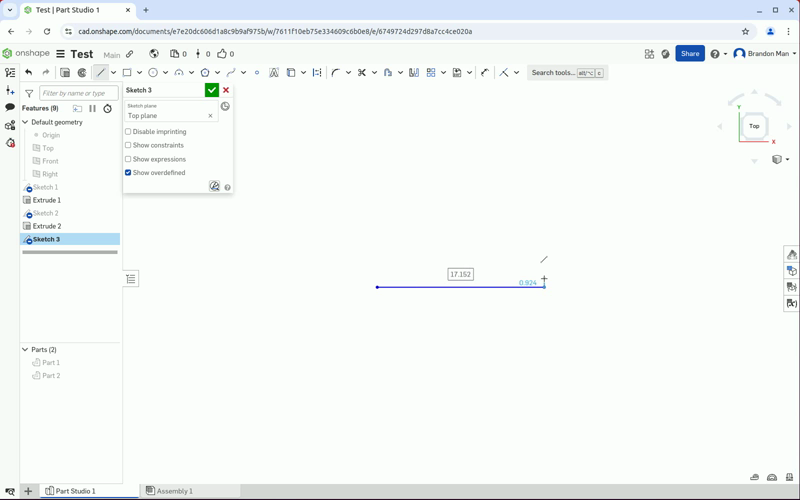
scroll(6)
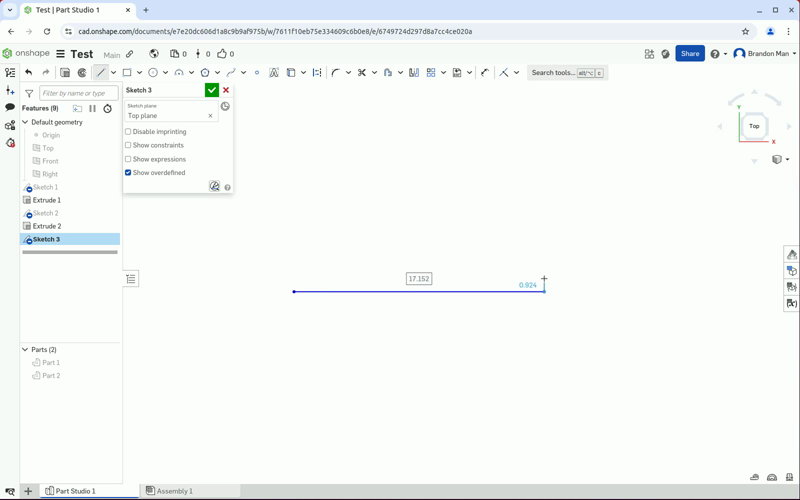
scroll(6)
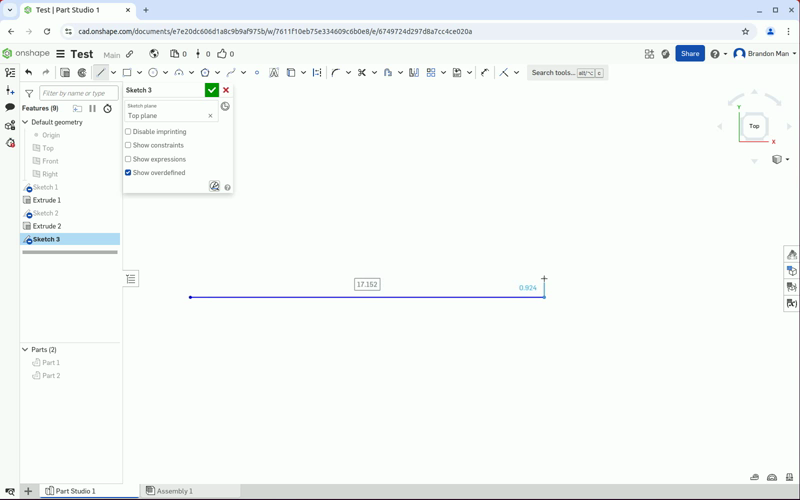
scroll(6)
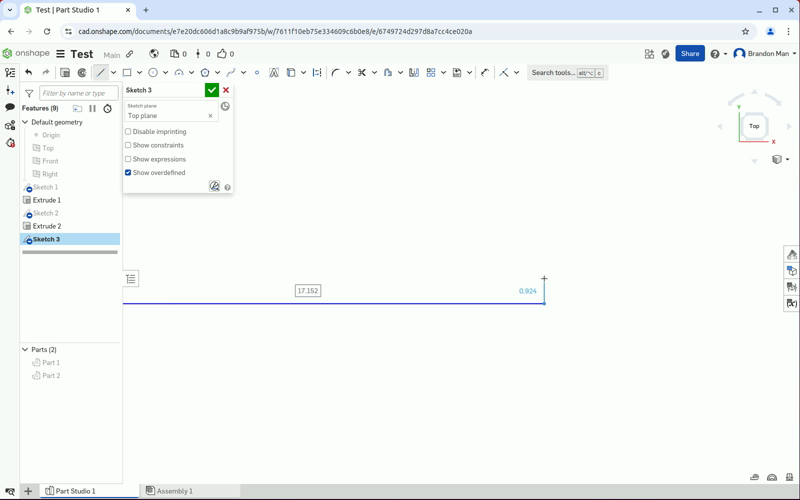
scroll(6)
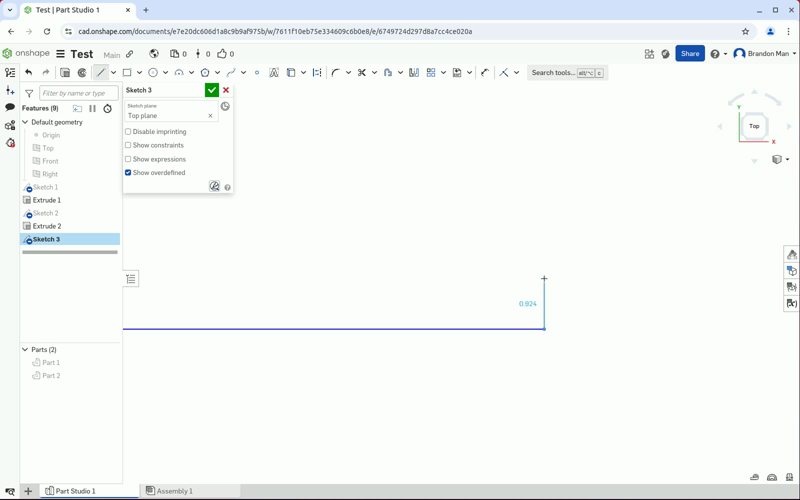
click(544, 278)
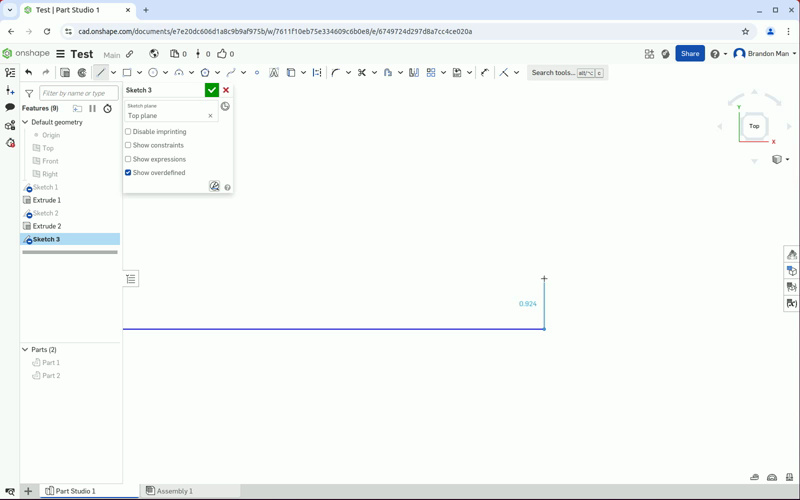
scroll(-6)
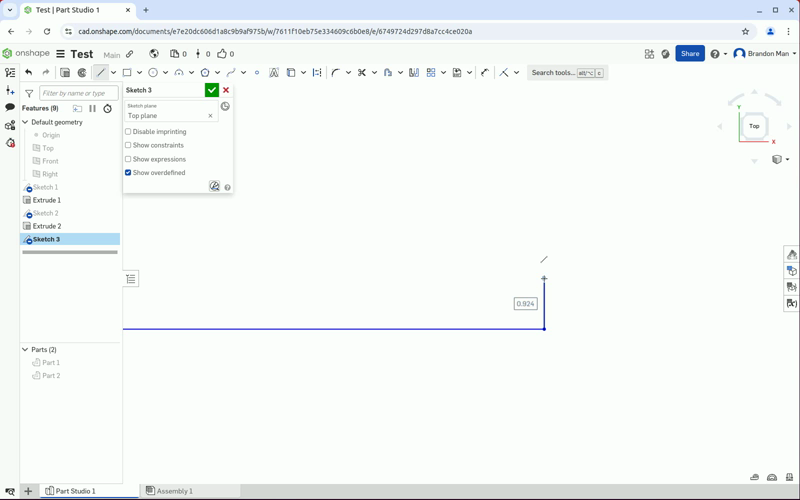
scroll(-6)
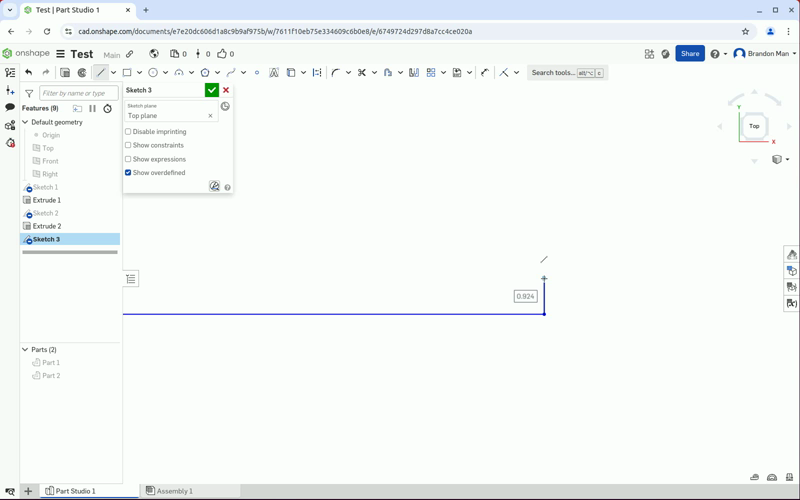
scroll(-6)
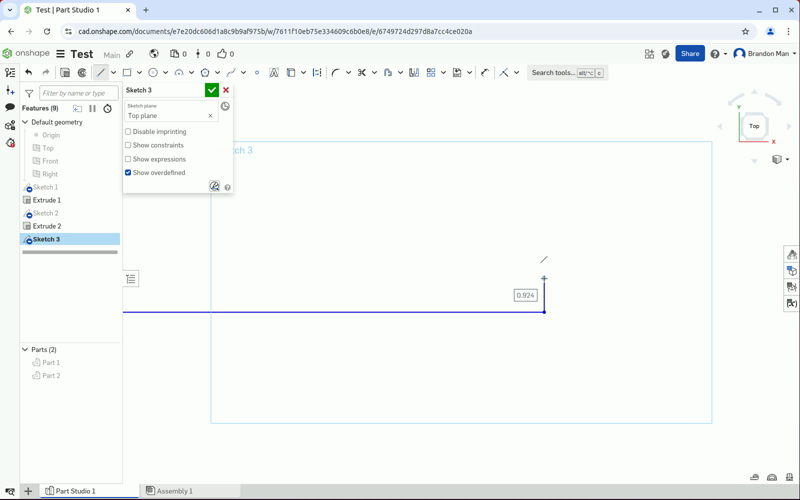
scroll(-6)
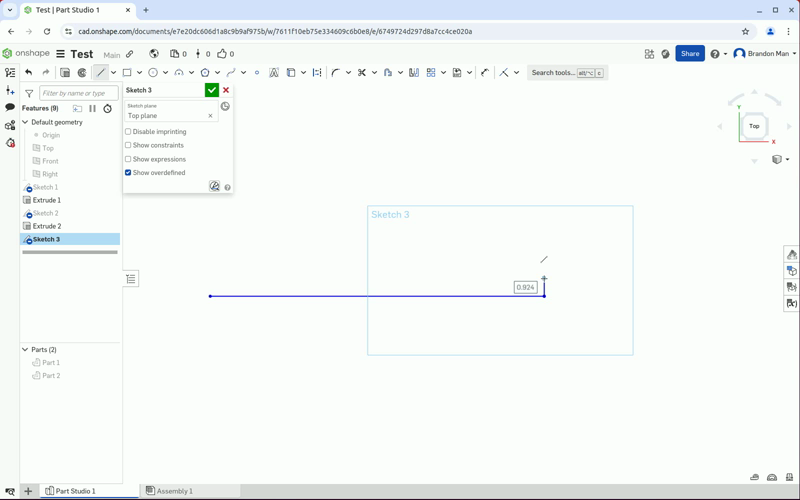
scroll(-6)
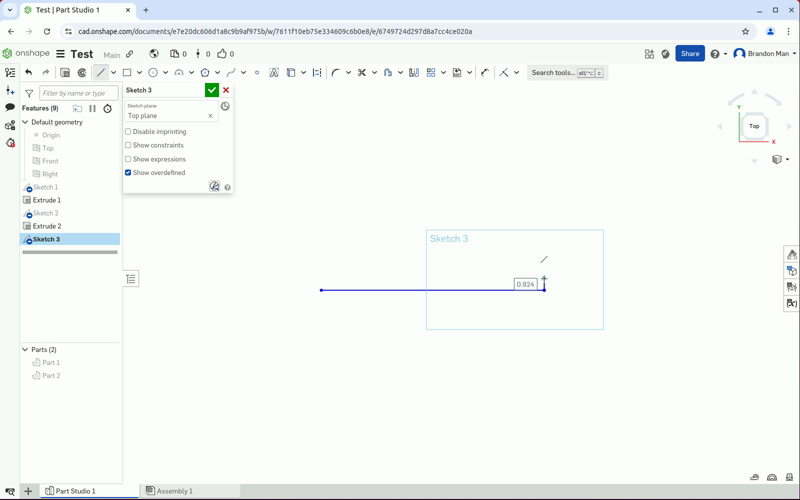
scroll(-6)
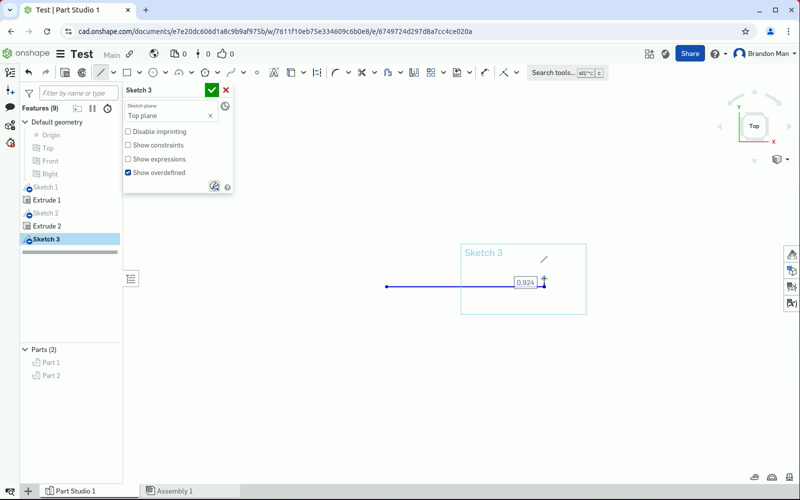
scroll(-6)
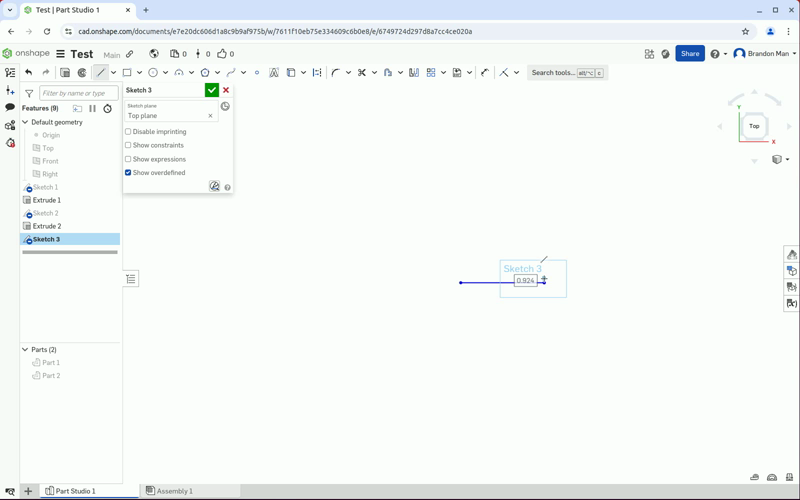
key_up(shift)
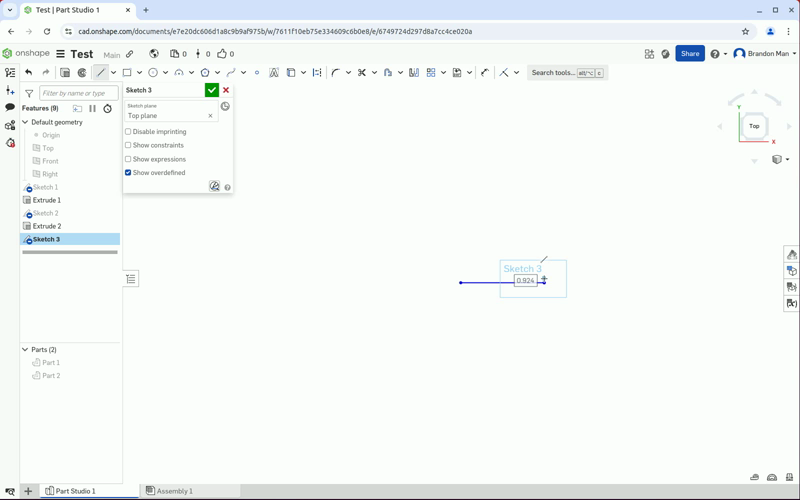
key_down(shift)
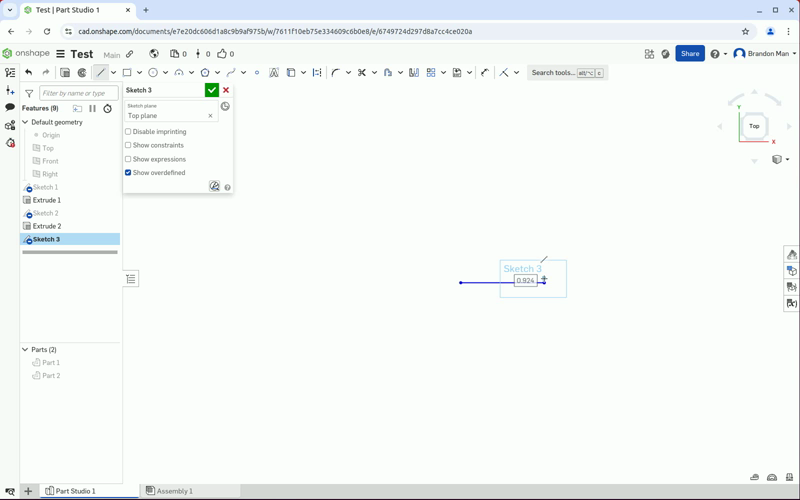
mouse_move(460, 278)
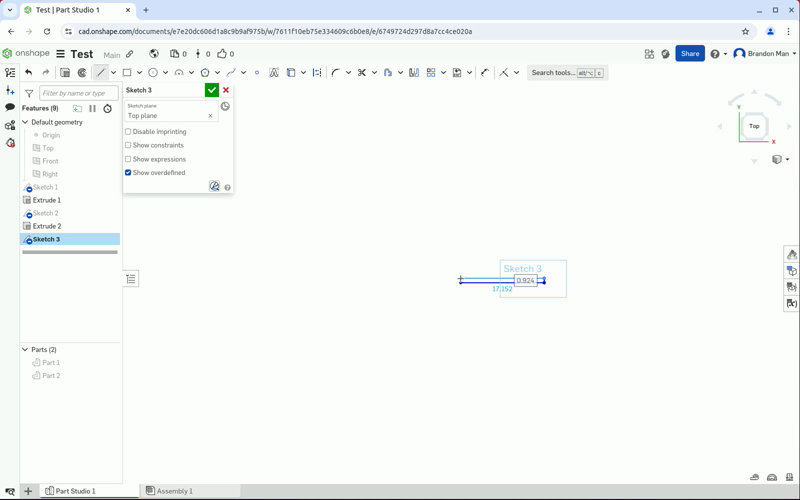
click(460, 278)
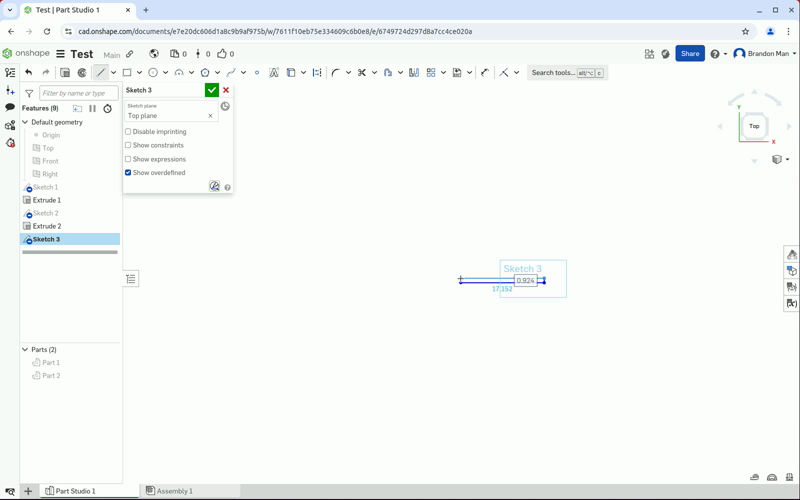
key_up(shift)
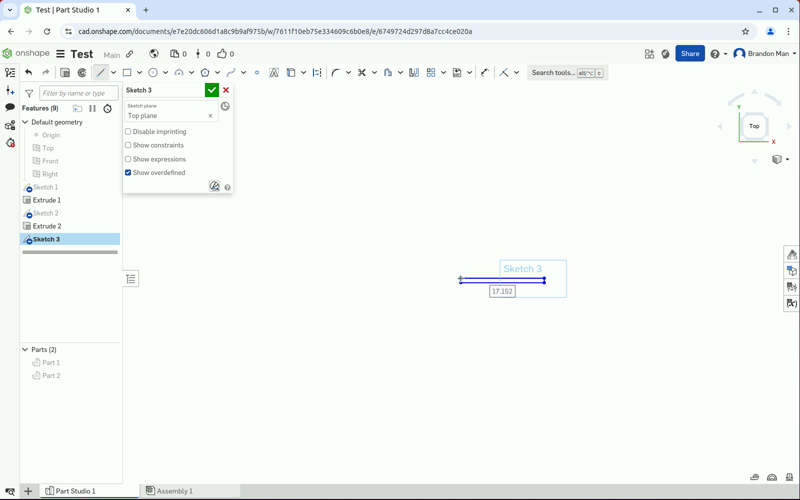
mouse_move(490, 278)
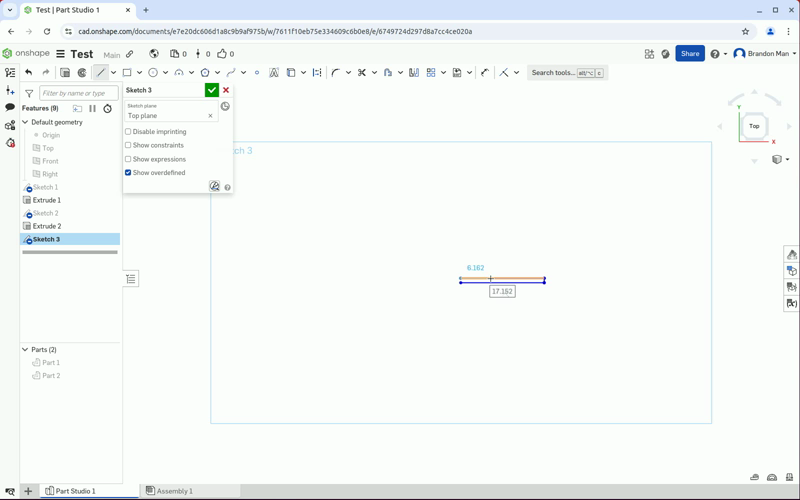
key_down(shift)
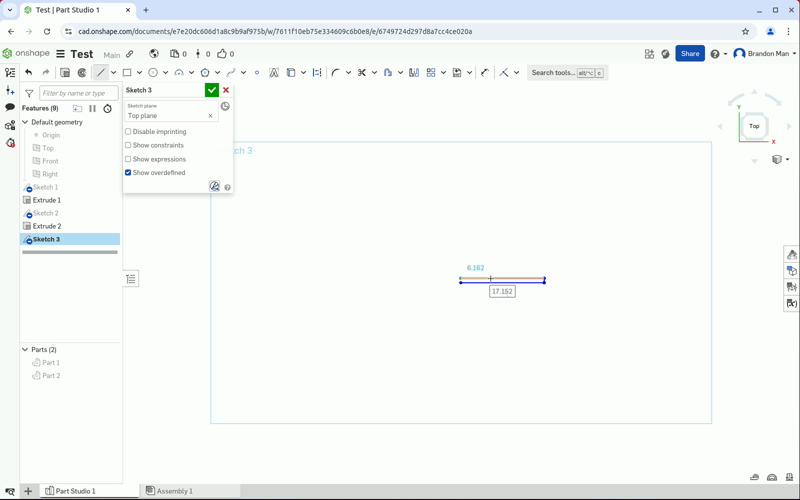
mouse_move(460, 282)
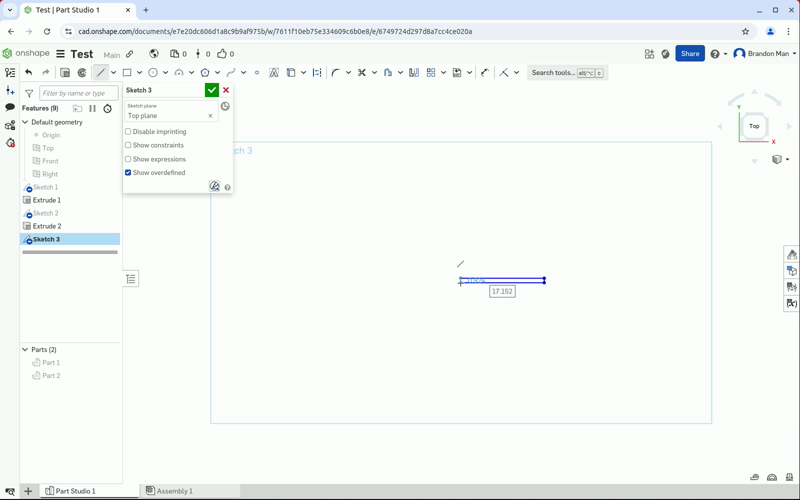
scroll(6)
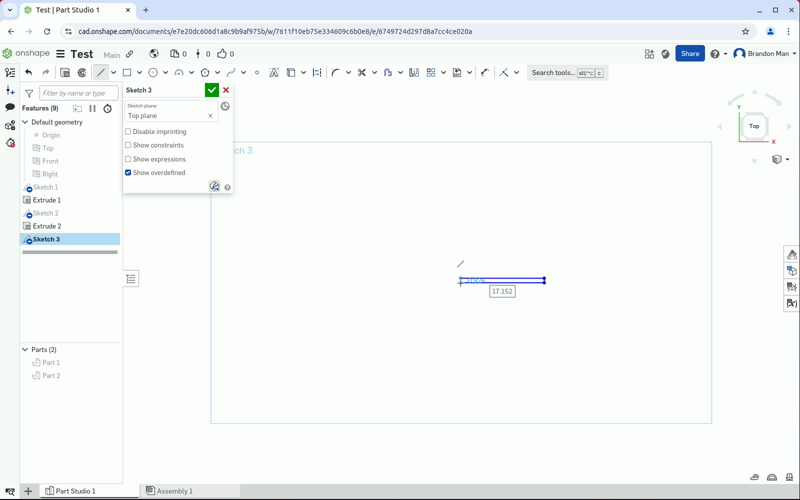
scroll(6)
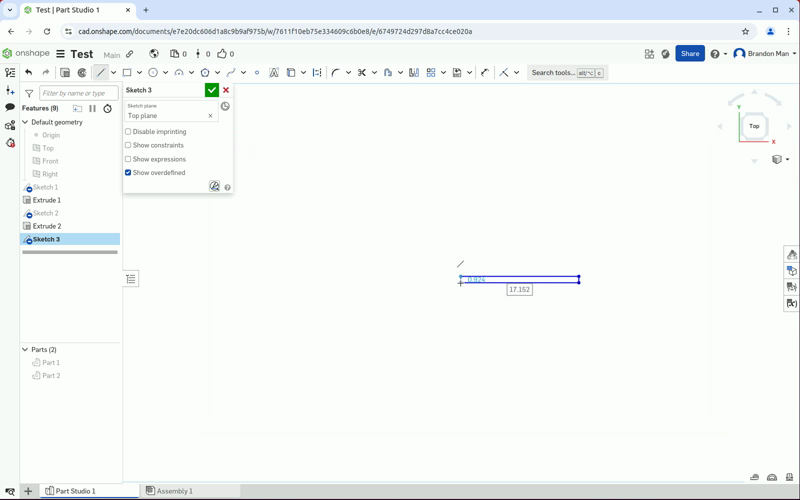
scroll(6)
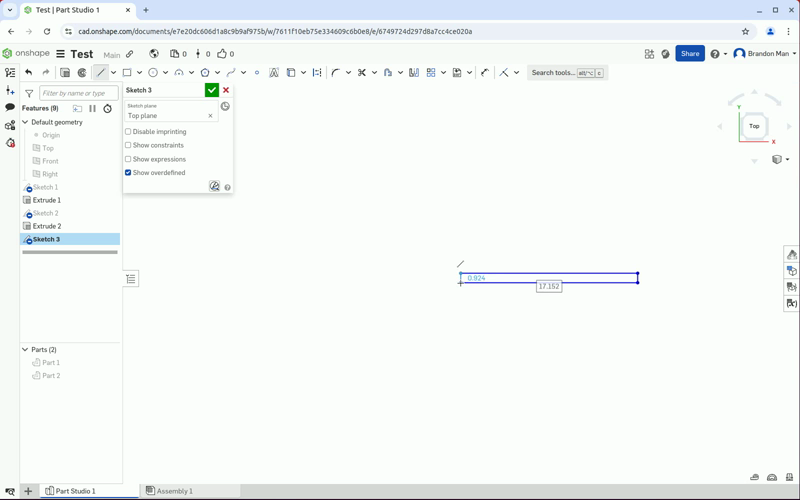
scroll(6)
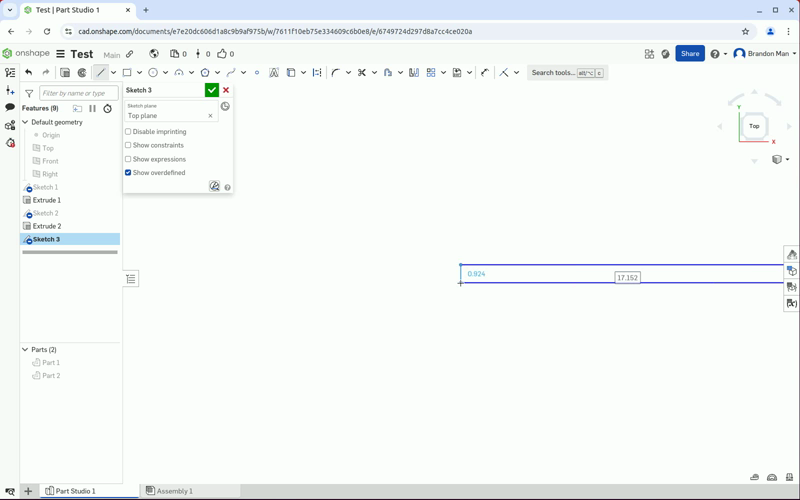
scroll(6)
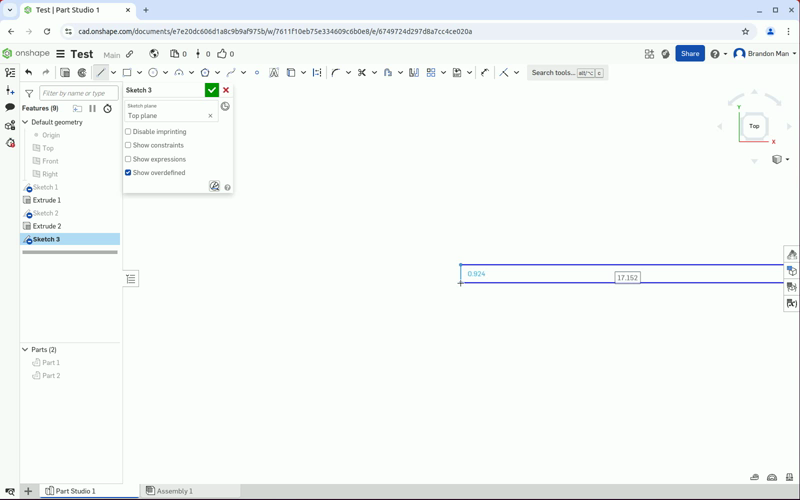
scroll(6)
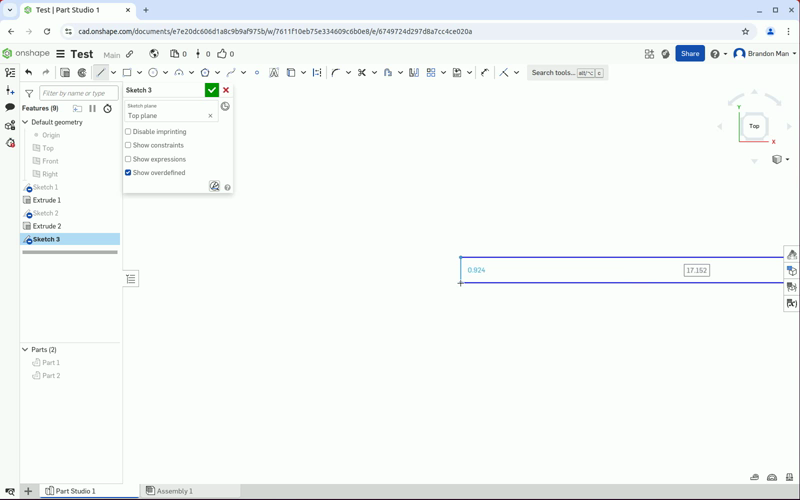
scroll(6)
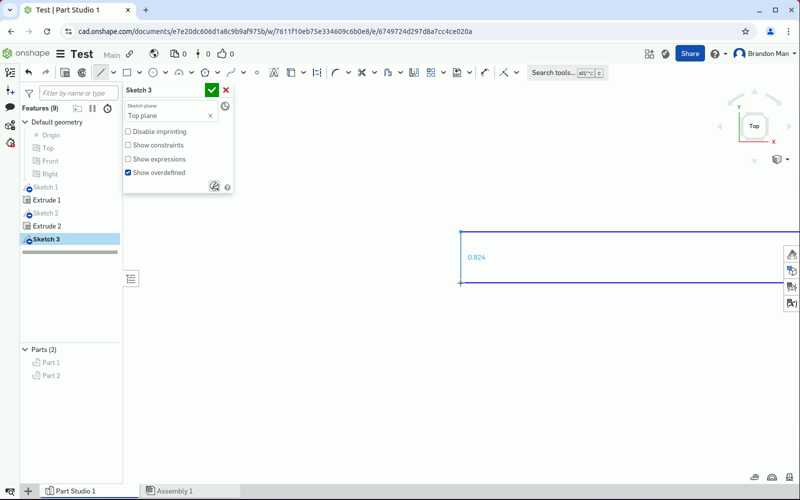
key_up(shift)
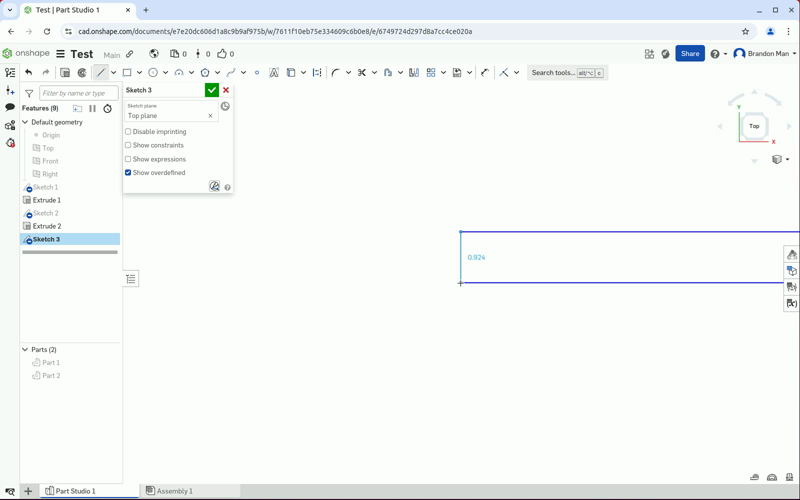
click(460, 282)
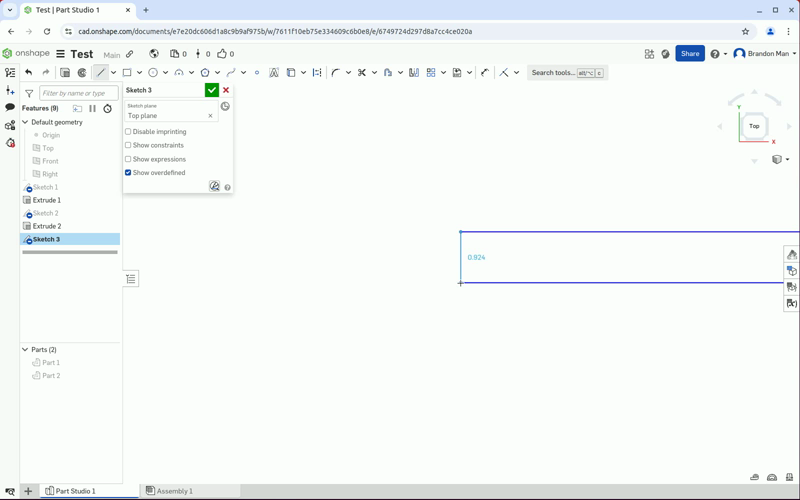
scroll(-6)
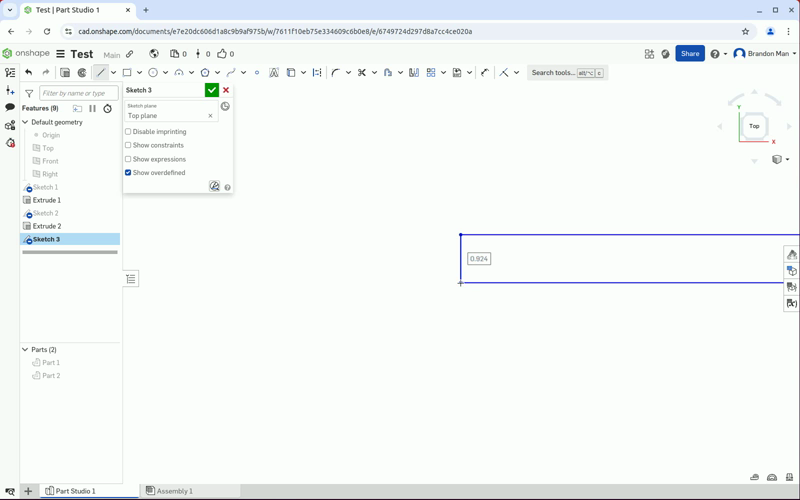
scroll(-6)
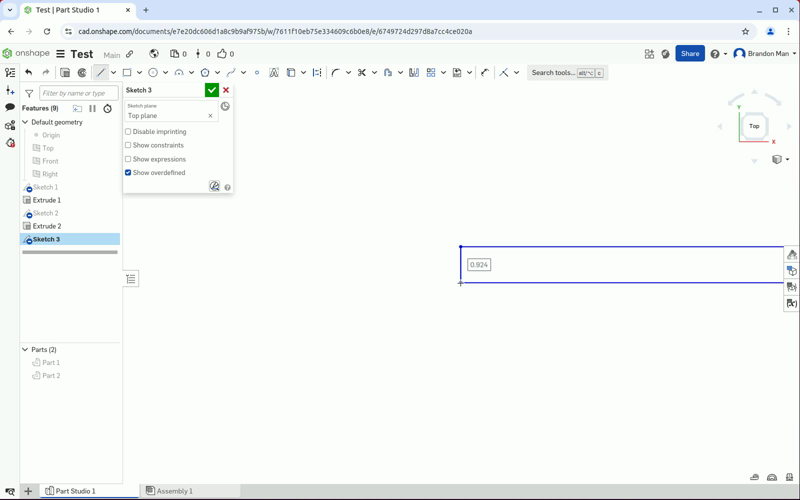
scroll(-6)
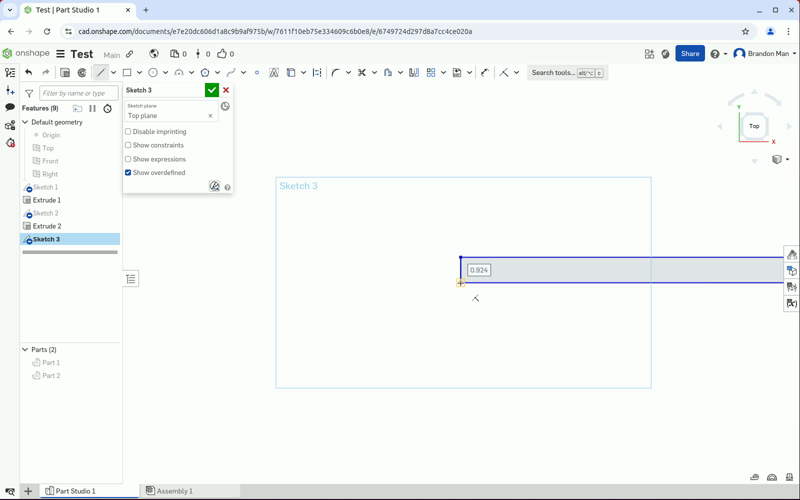
scroll(-6)
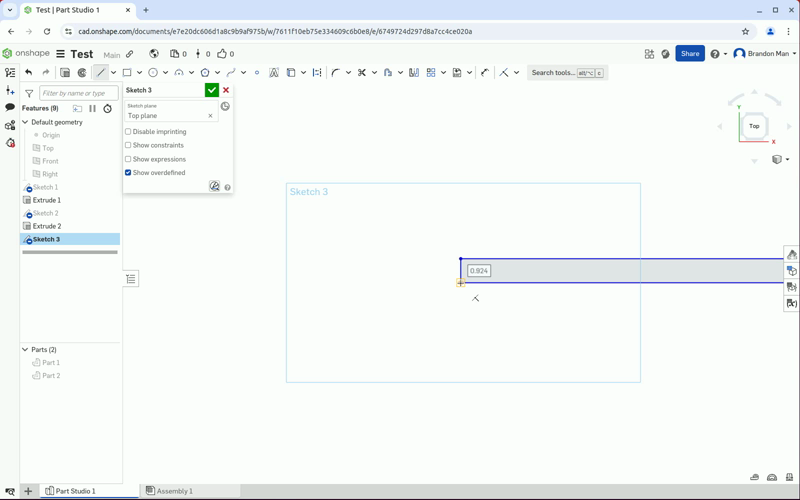
scroll(-6)
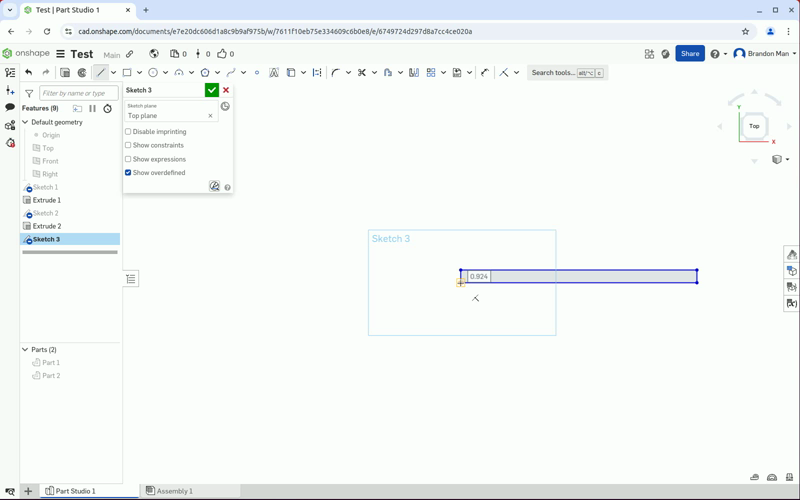
scroll(-6)
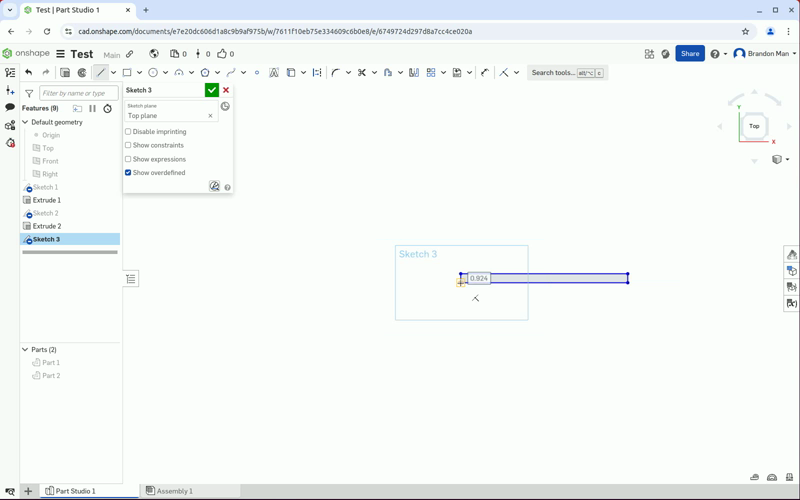
scroll(-6)
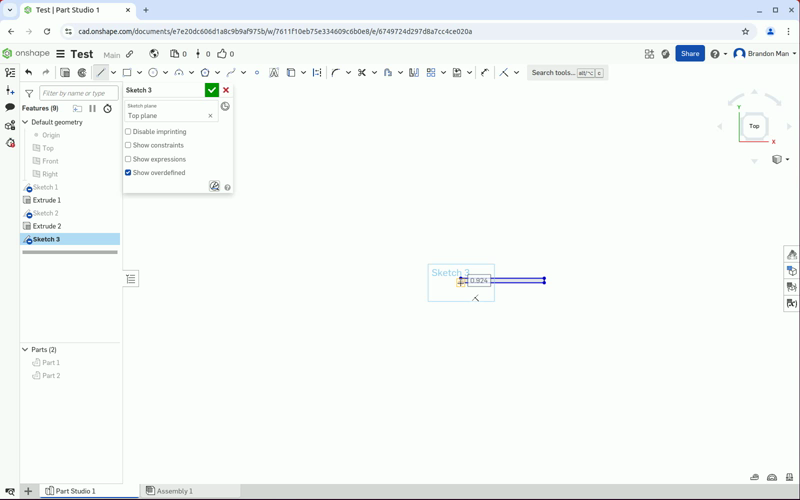
key(esc)
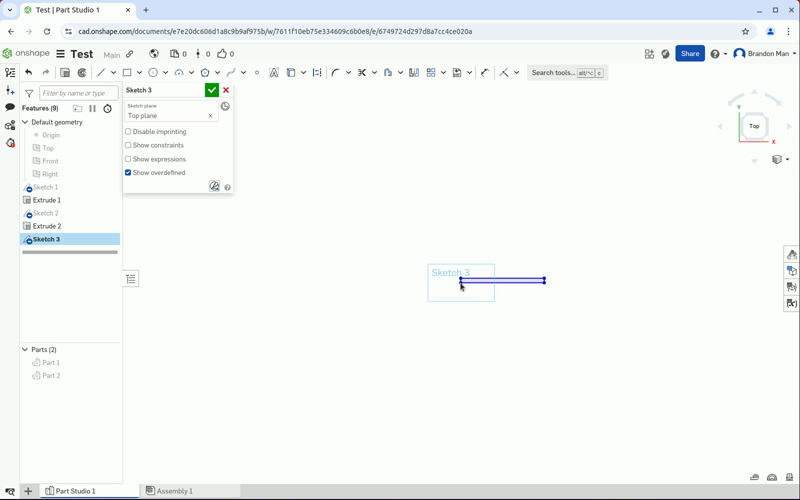
mouse_move(476, 280)
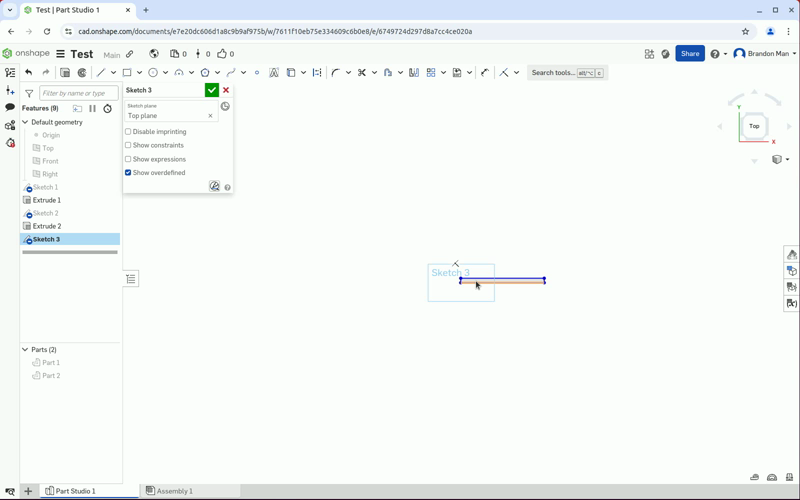
scroll(6)
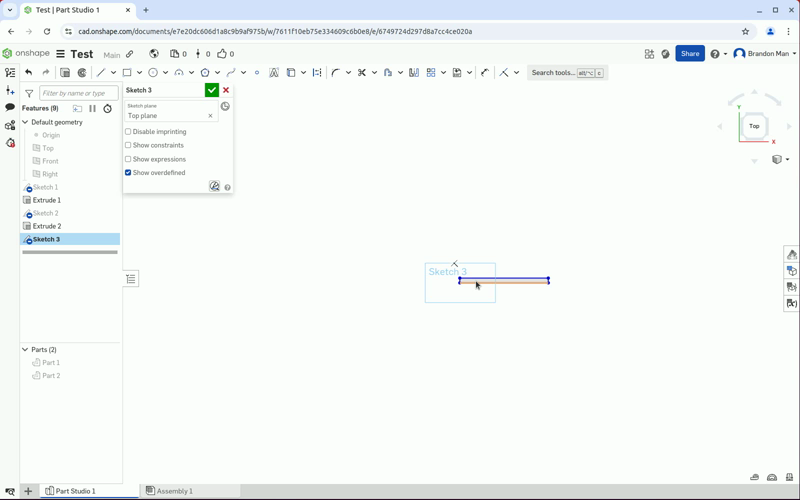
scroll(6)
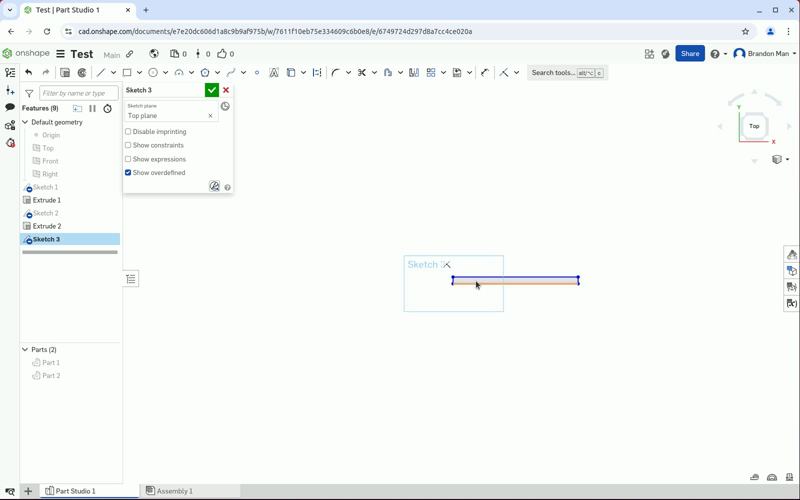
scroll(6)
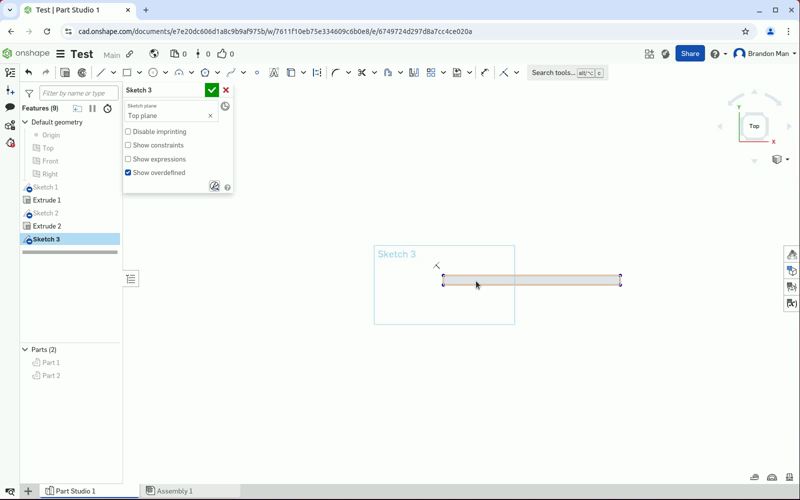
scroll(6)
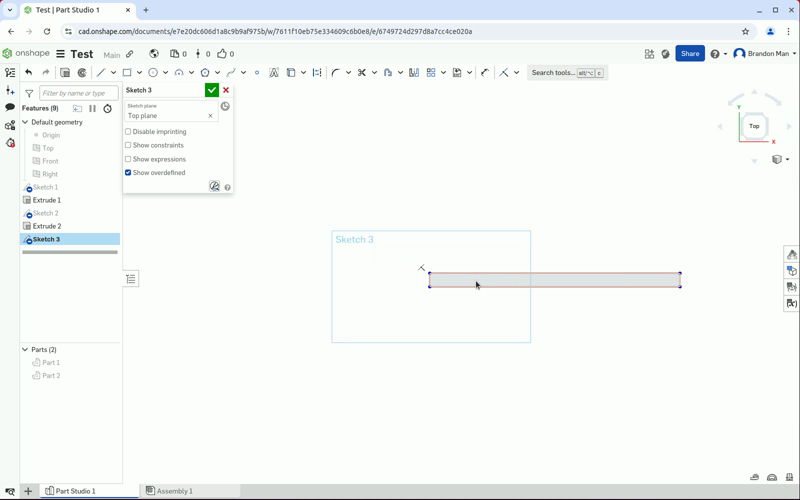
scroll(6)
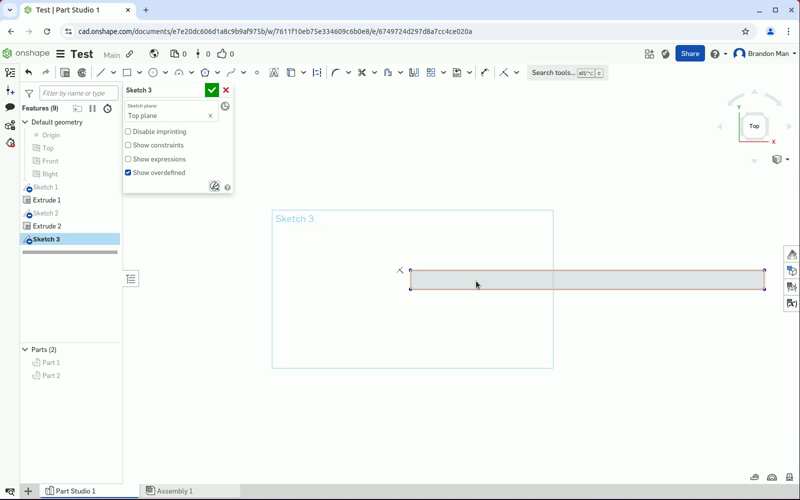
scroll(6)
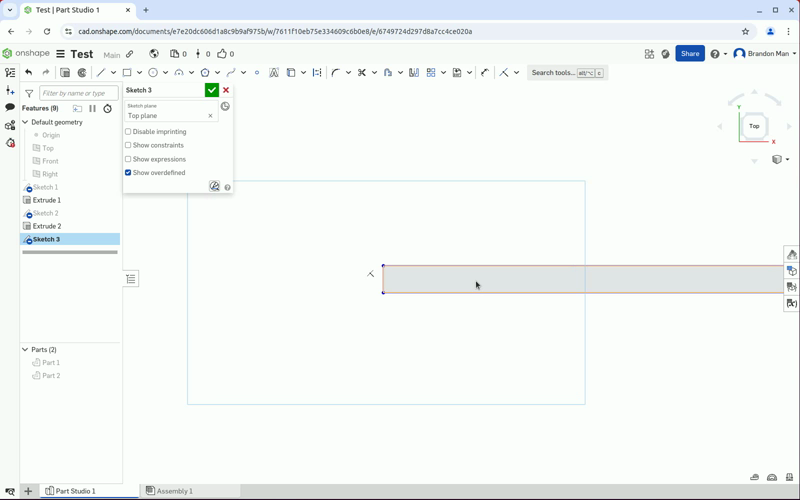
scroll(6)
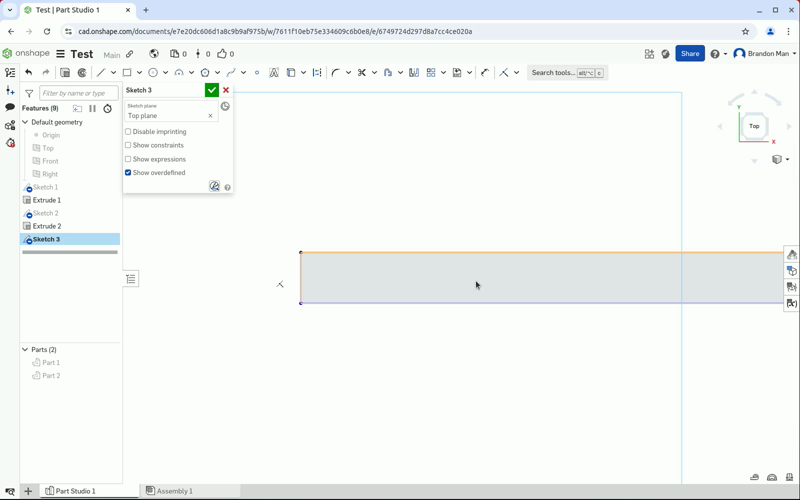
click(476, 280)
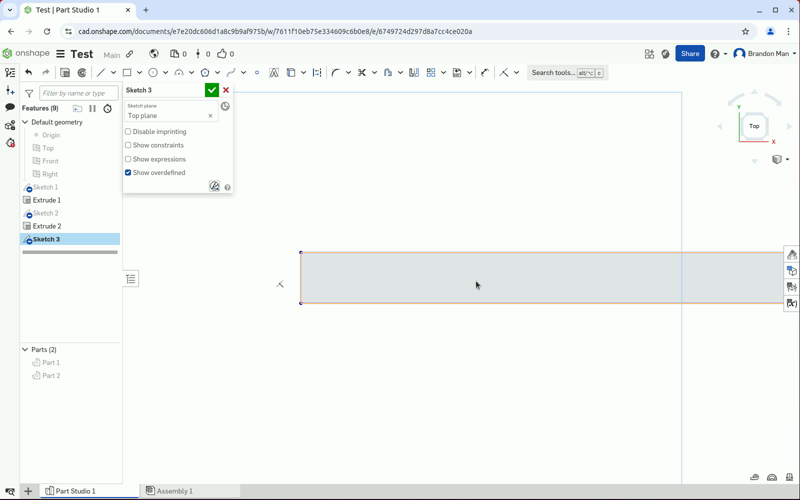
scroll(-6)
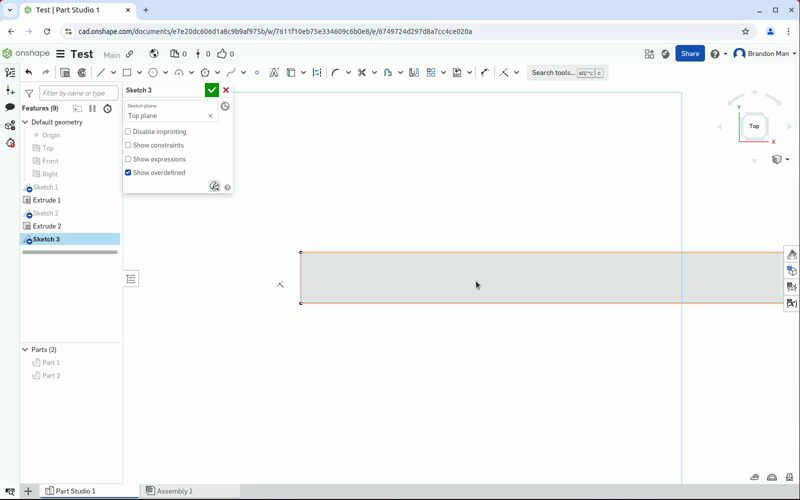
scroll(-6)
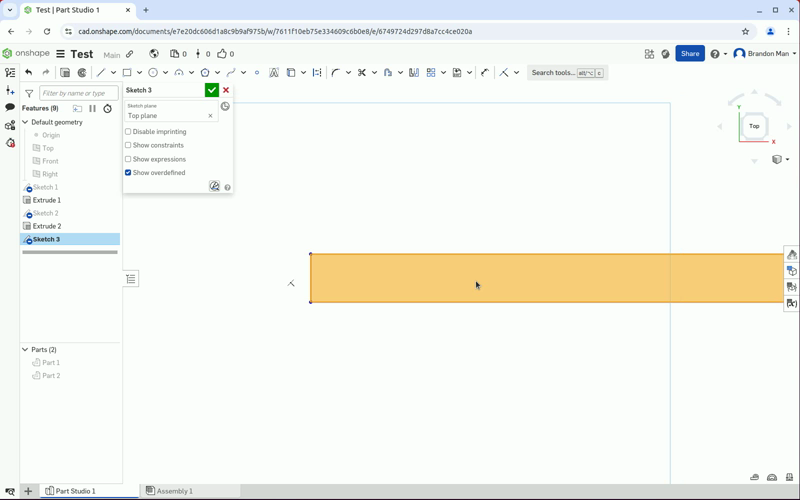
scroll(-6)
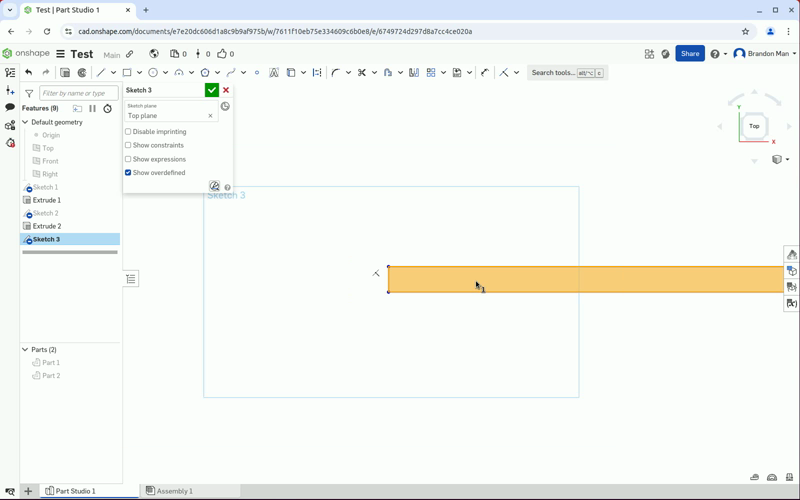
scroll(-6)
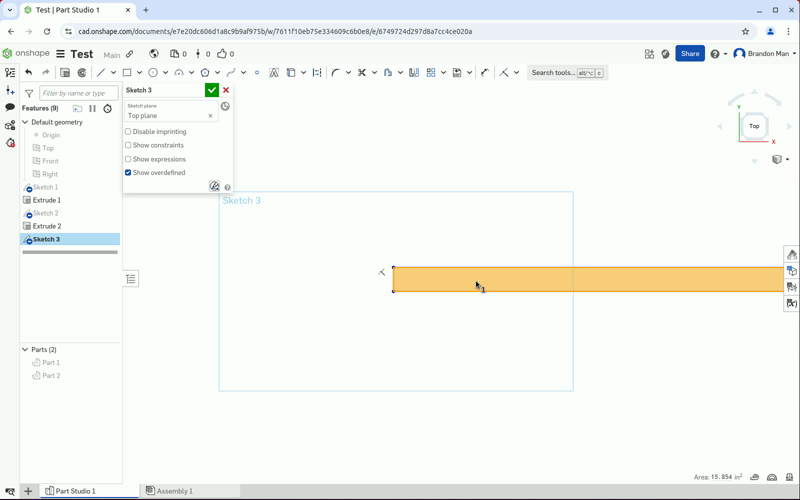
scroll(-6)
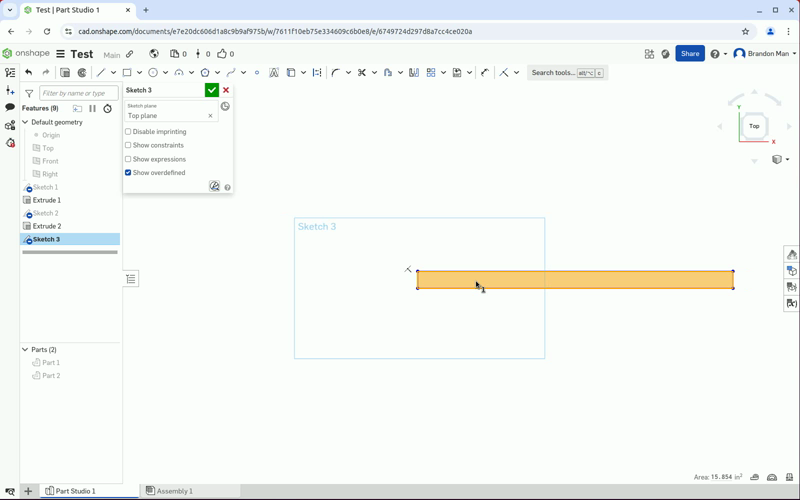
scroll(-6)
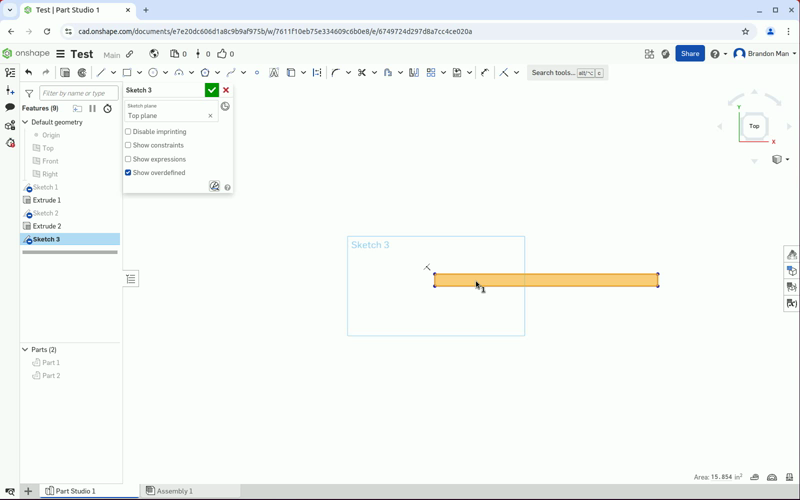
scroll(-6)
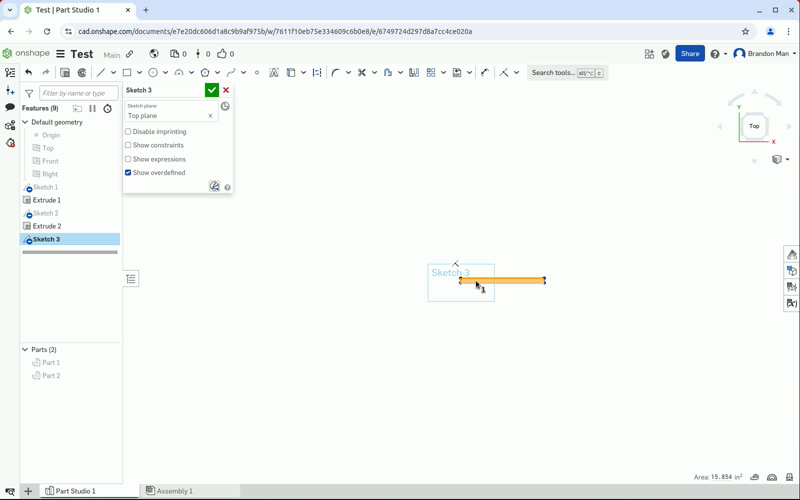
mouse_move(73, 352)
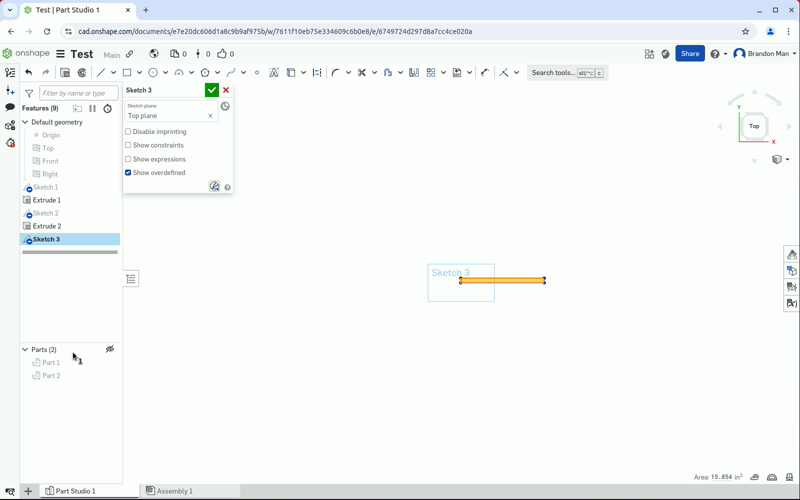
key(shift+y)
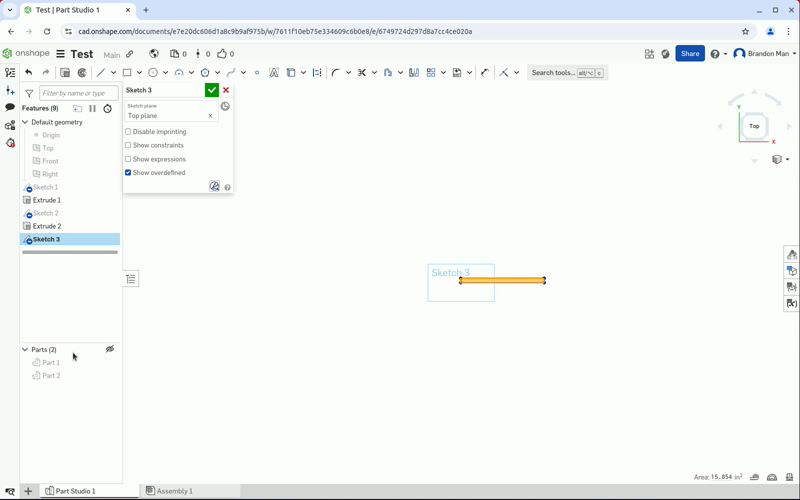
key(shift+e)
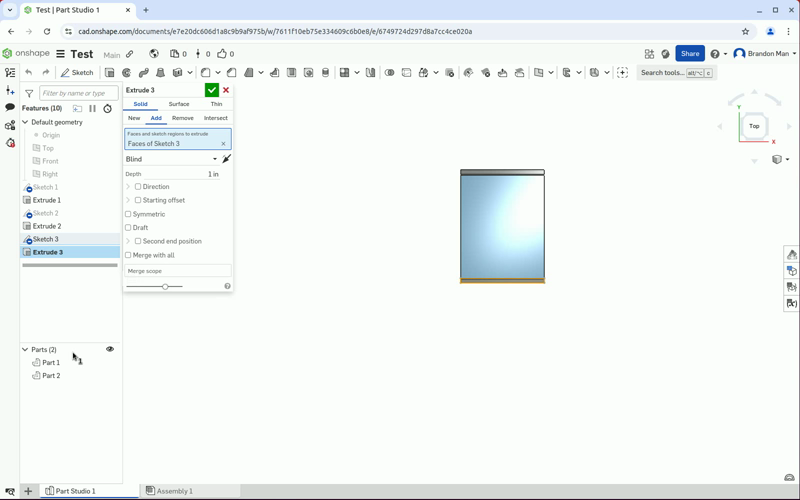
mouse_move(143, 106)
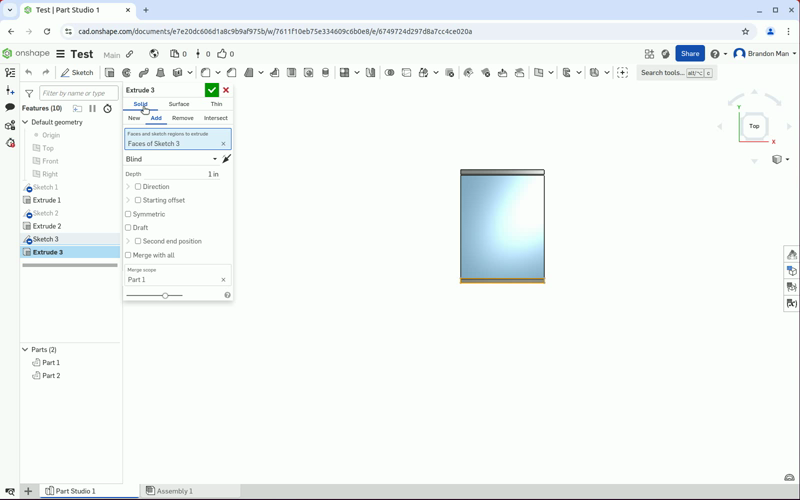
click(143, 106)
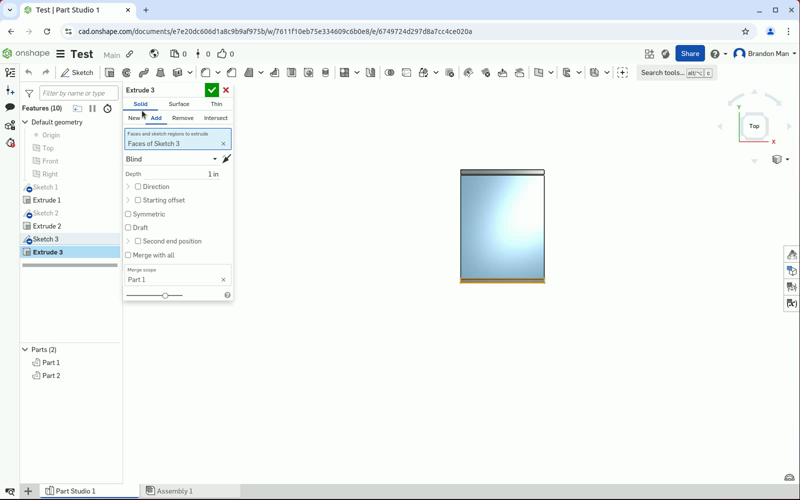
mouse_move(137, 120)
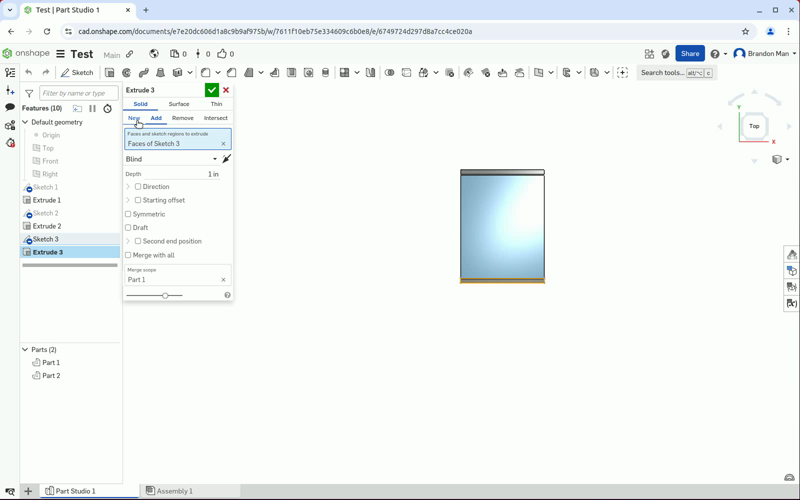
click(137, 120)
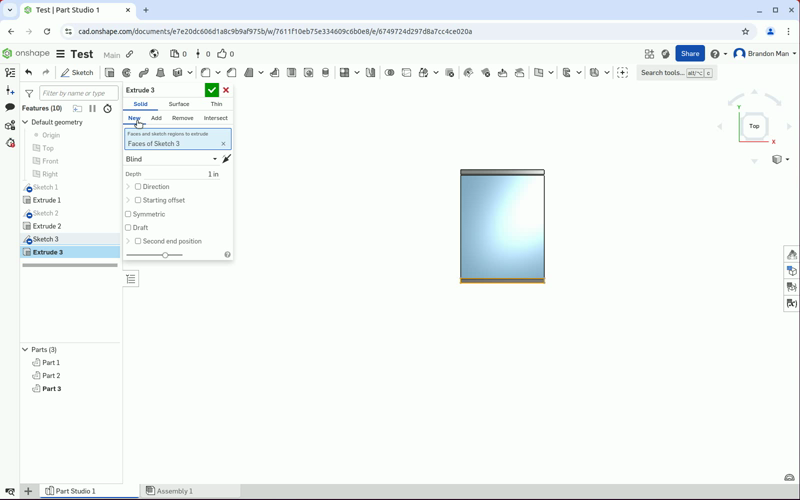
key(tab, 4)
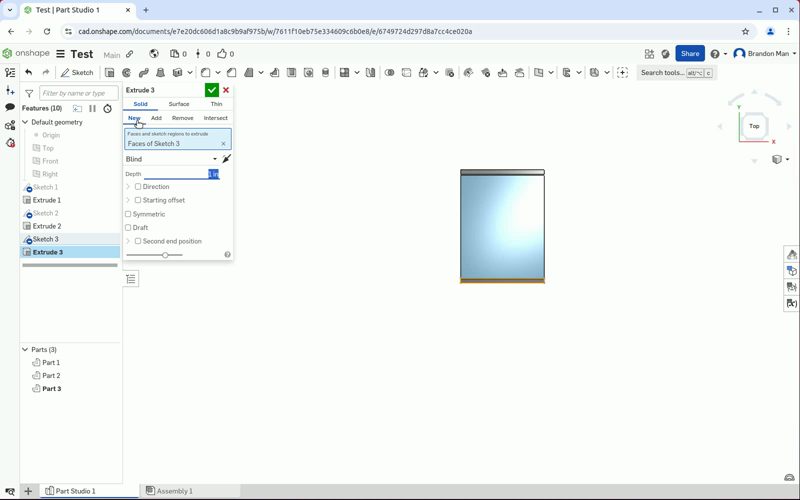
text(8.666)
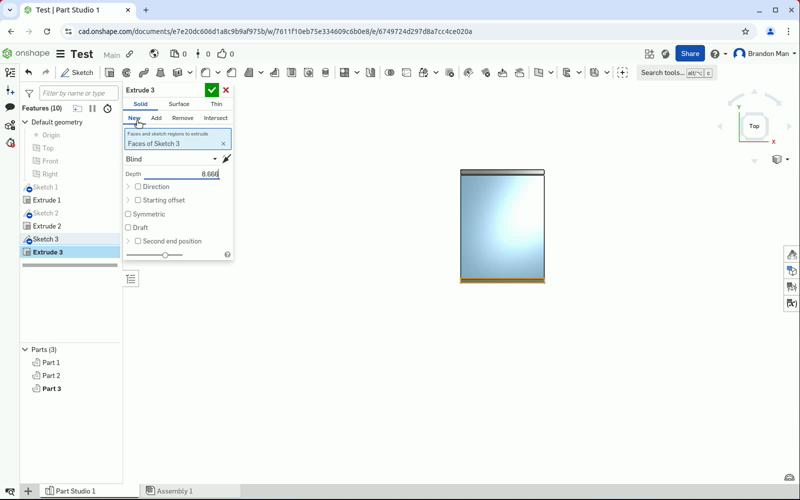
key(enter)
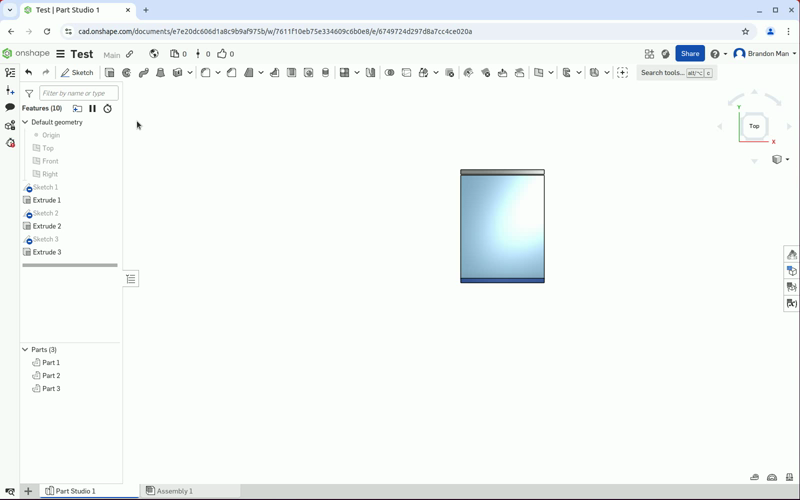
key(shift+h)
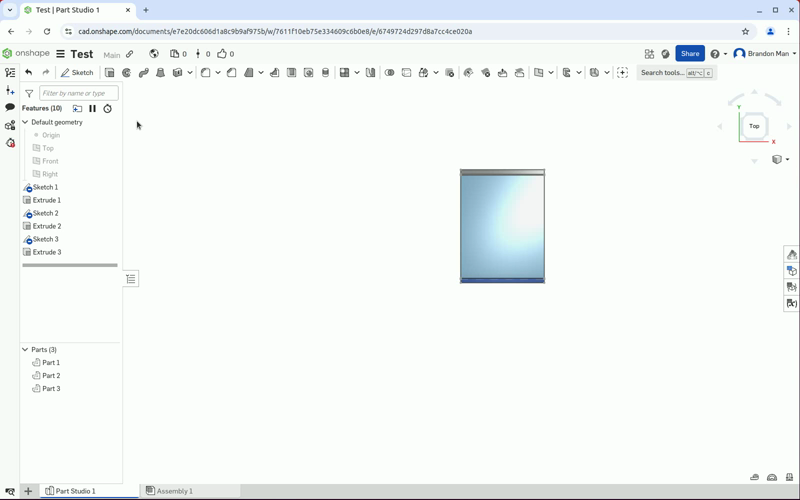
key(shift+h)
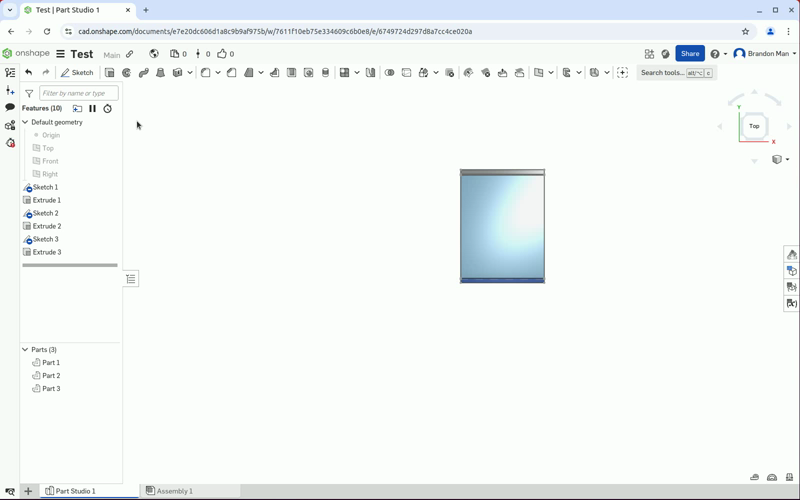
key(shift+7)
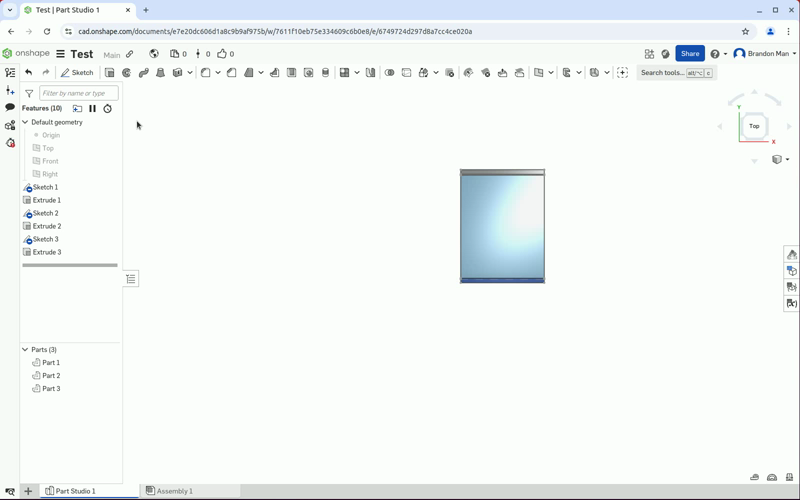
key(up, 3)
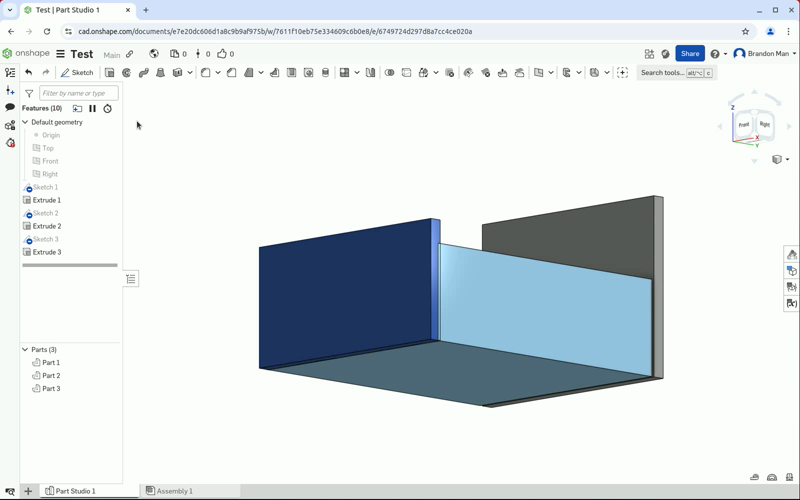
key(left, 3)
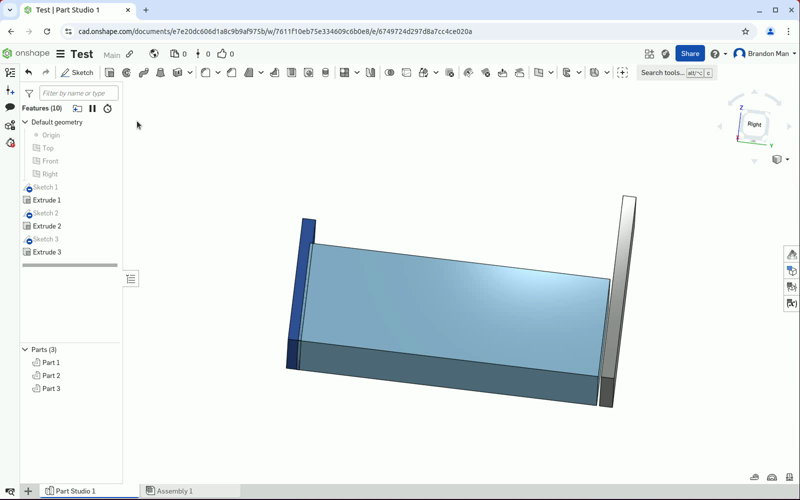
key(right, 3)
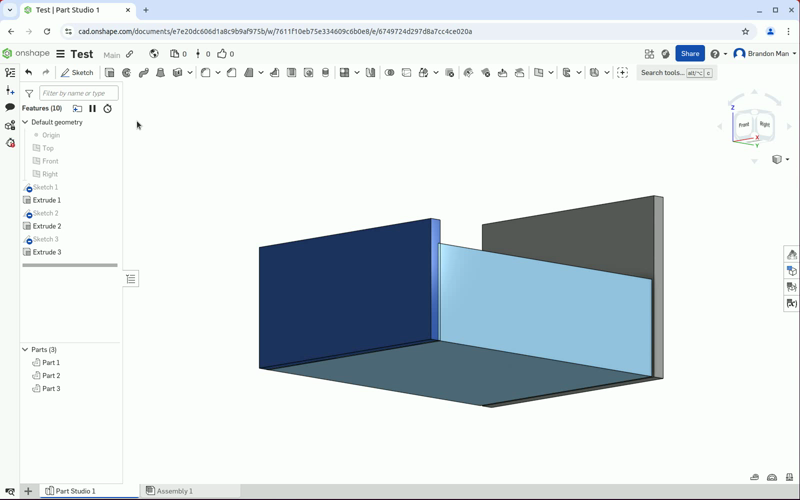
key(down, 3)
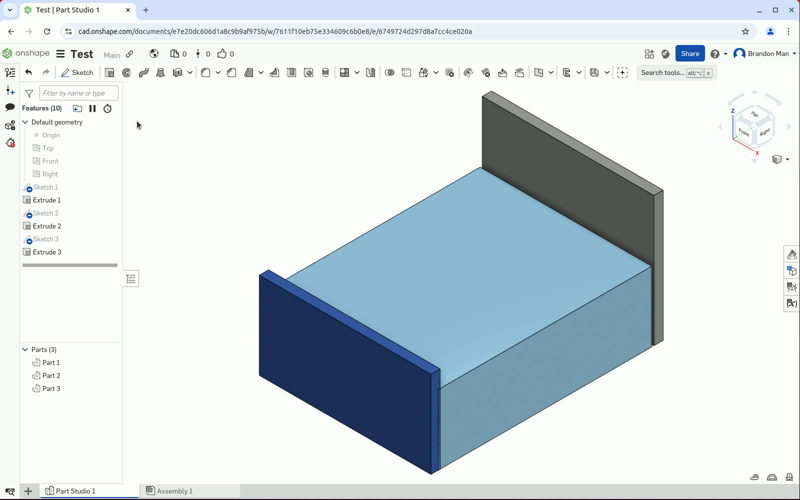
mouse_move(73, 189)
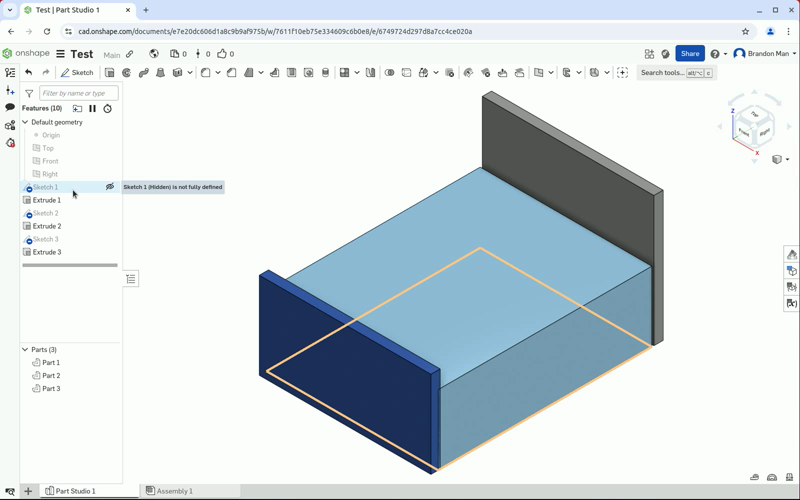
click(73, 189)